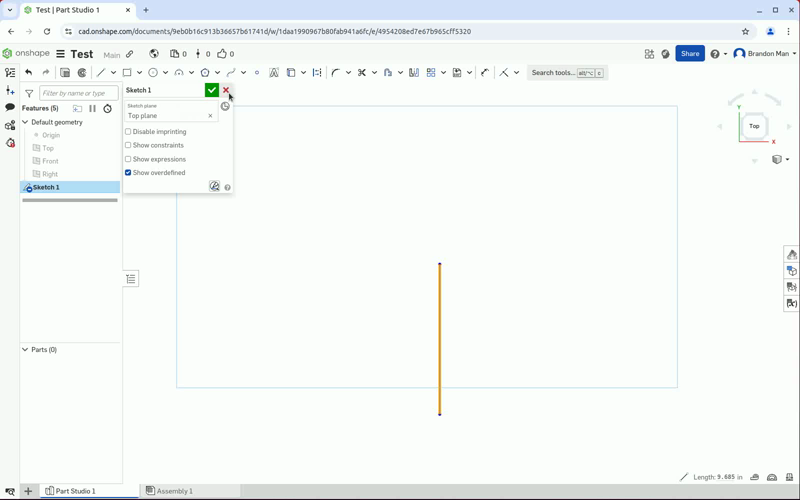
key(shift+h)
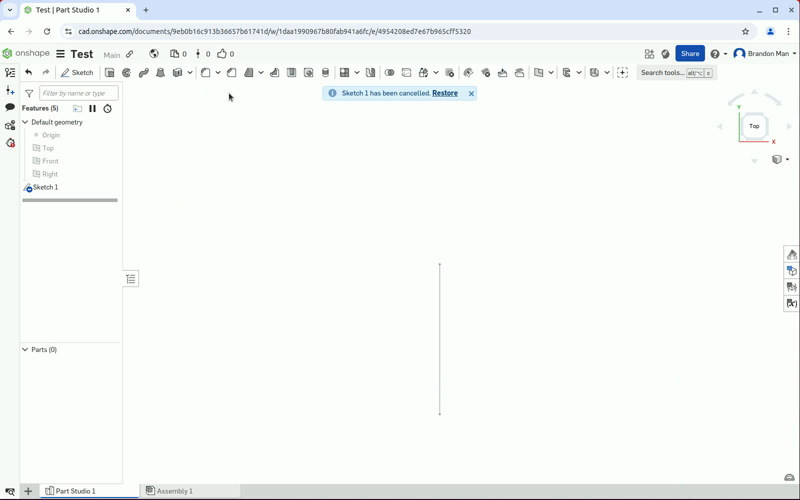
key(shift+s)
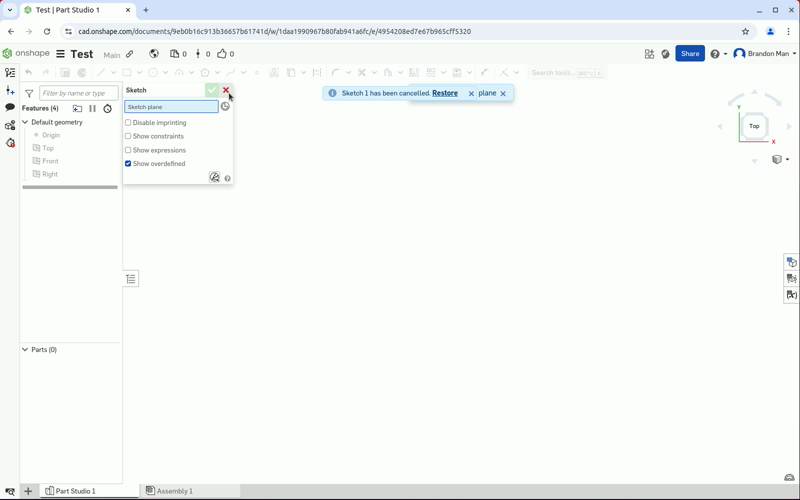
mouse_move(73, 150)
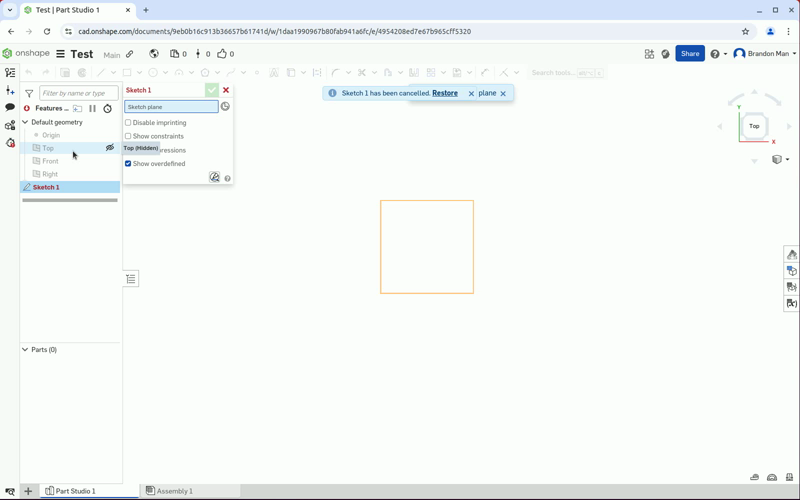
click(73, 150)
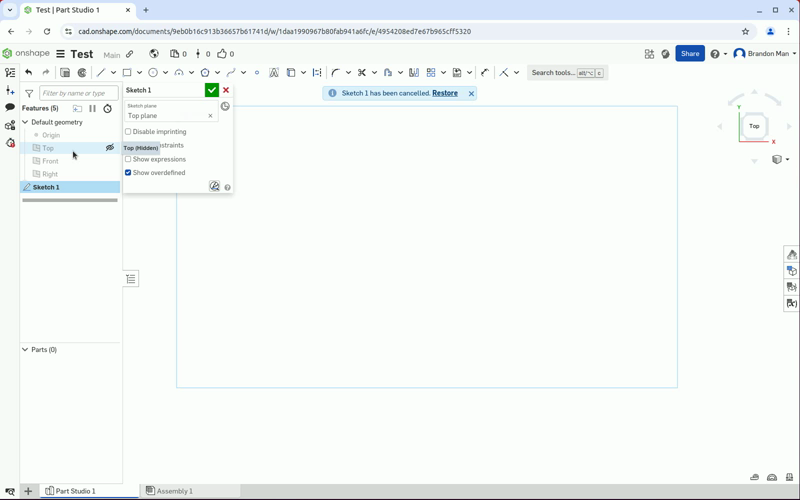
mouse_move(73, 352)
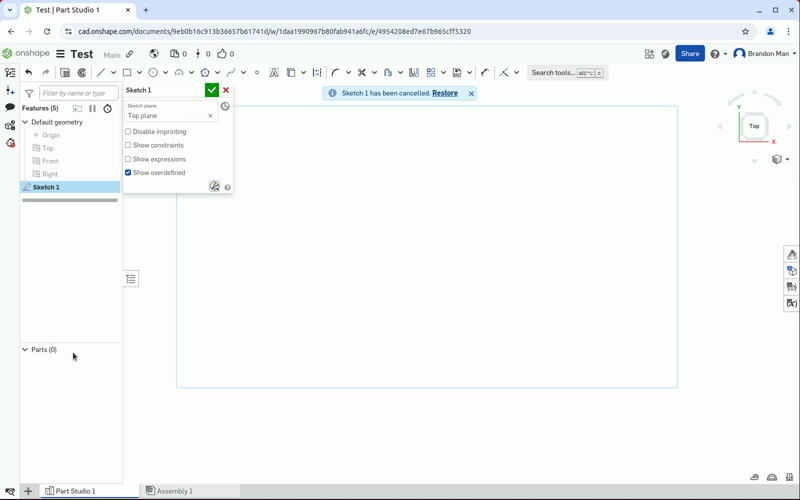
key(y)
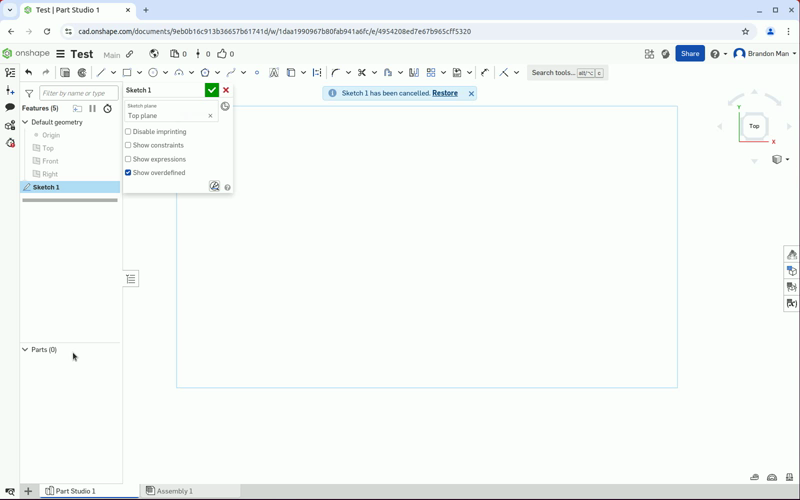
key(a)
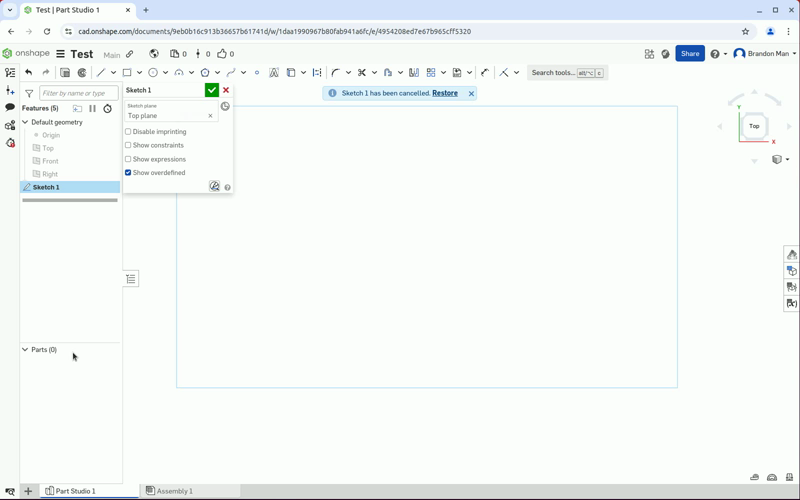
key_down(shift)
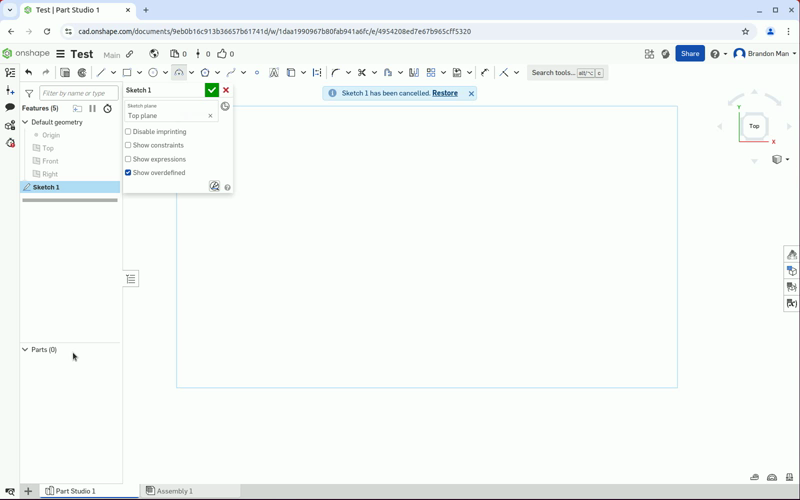
mouse_move(348, 282)
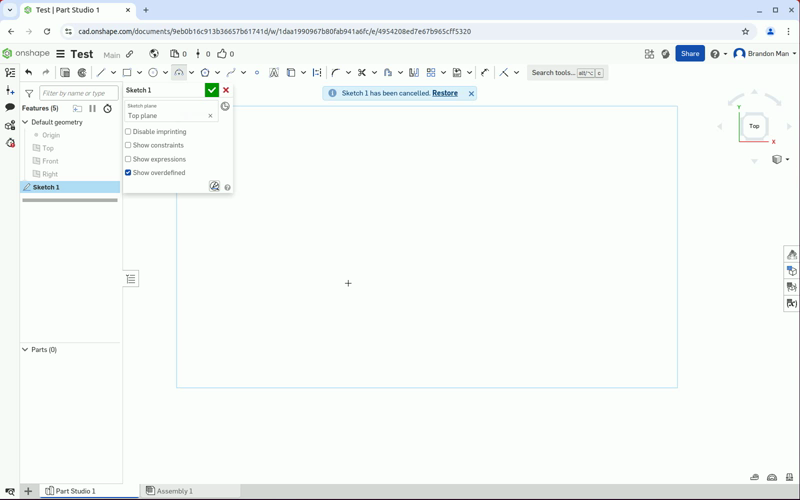
click(348, 282)
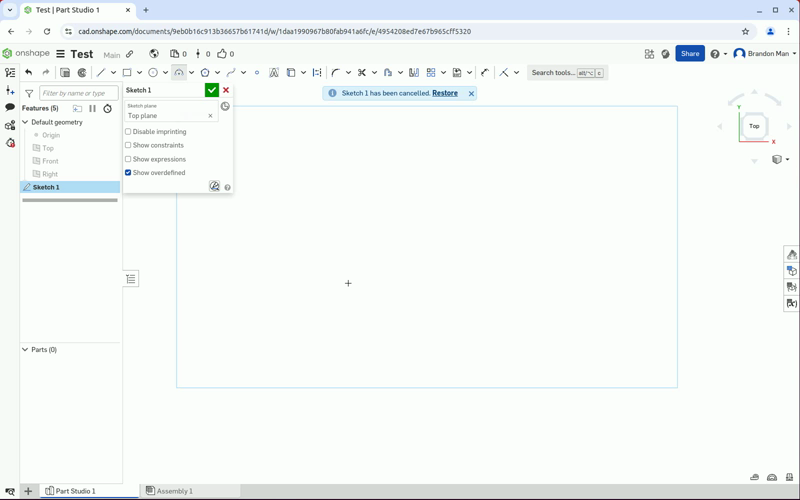
key_up(shift)
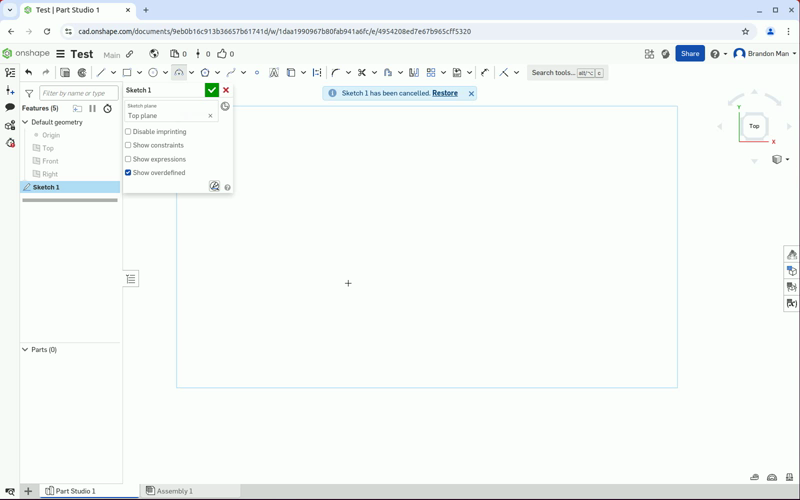
key_down(shift)
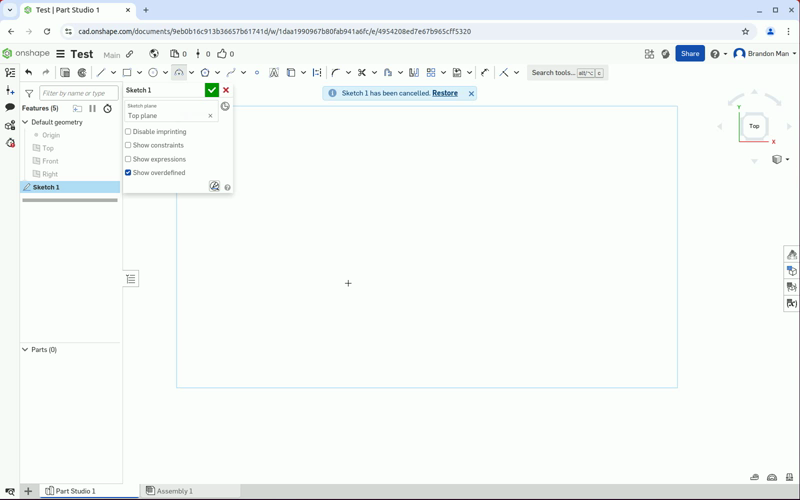
mouse_move(460, 395)
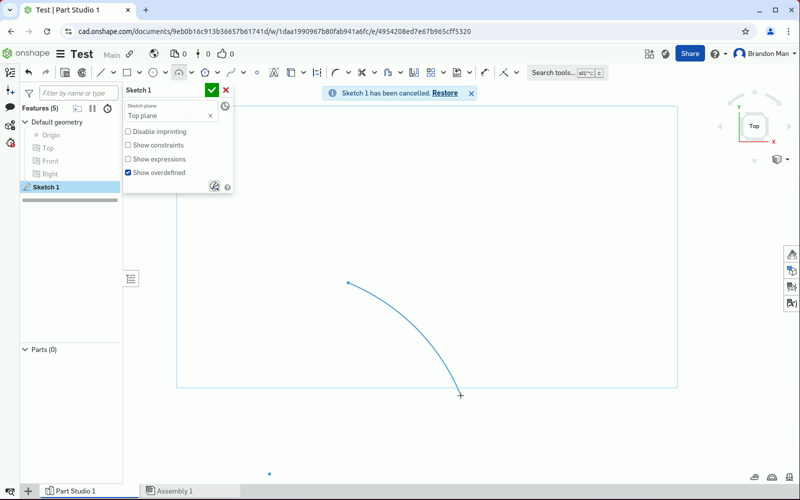
click(460, 395)
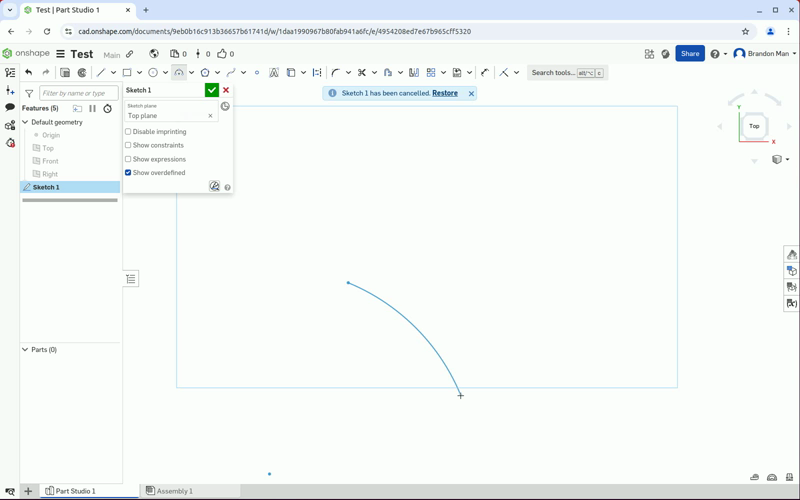
mouse_move(381, 362)
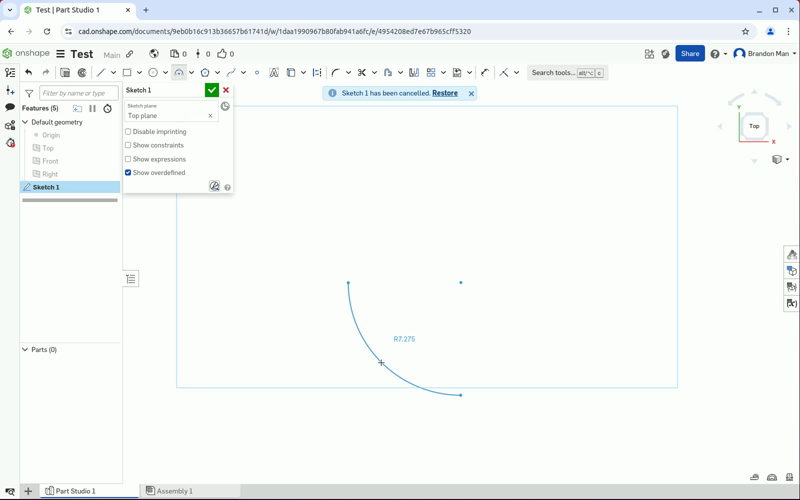
click(381, 362)
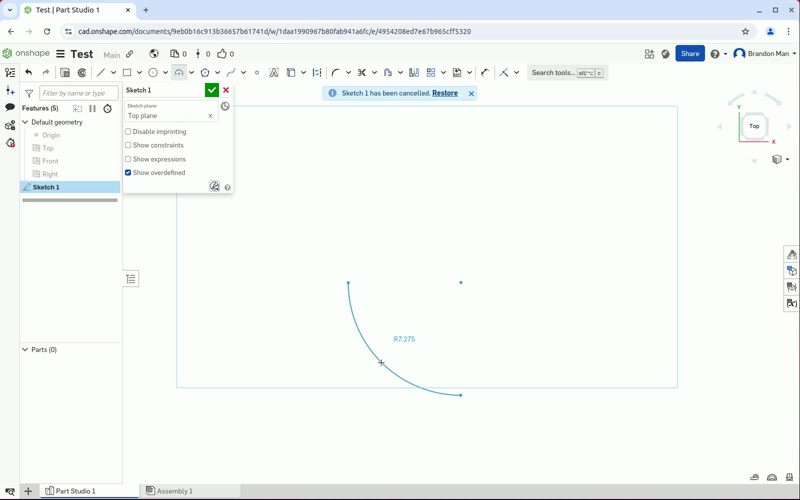
key_up(shift)
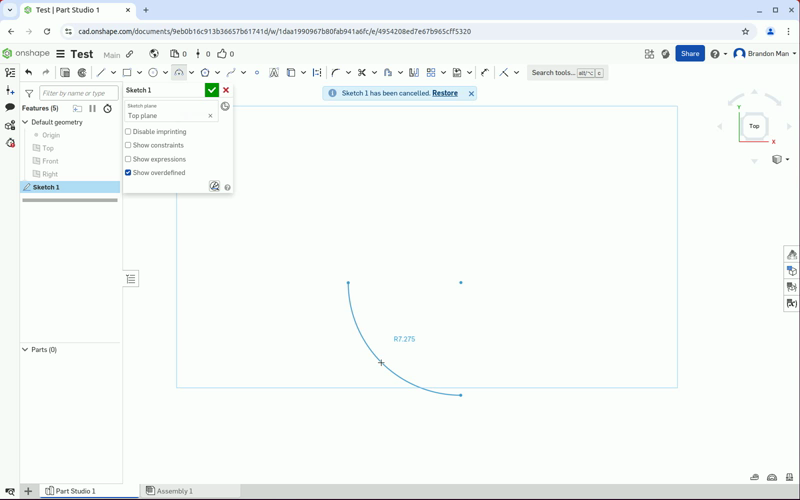
key(esc)
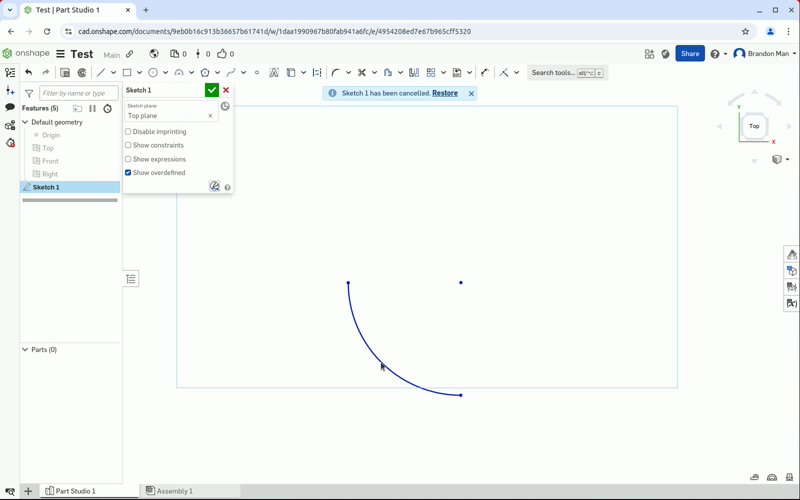
key(l)
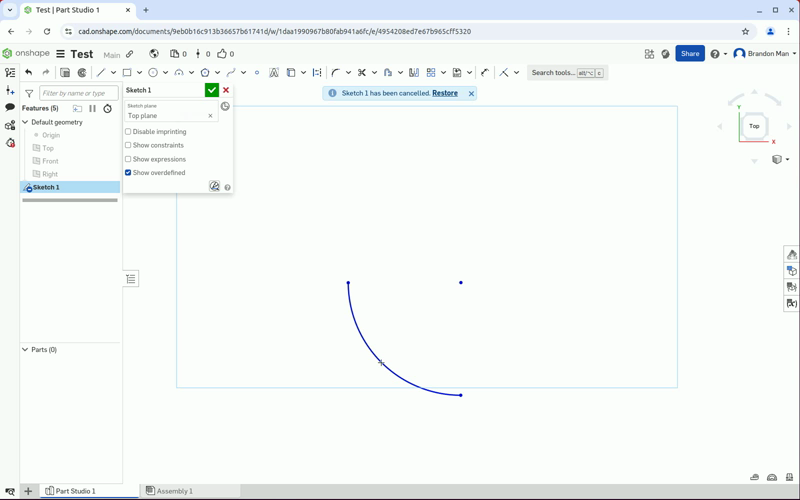
mouse_move(460, 395)
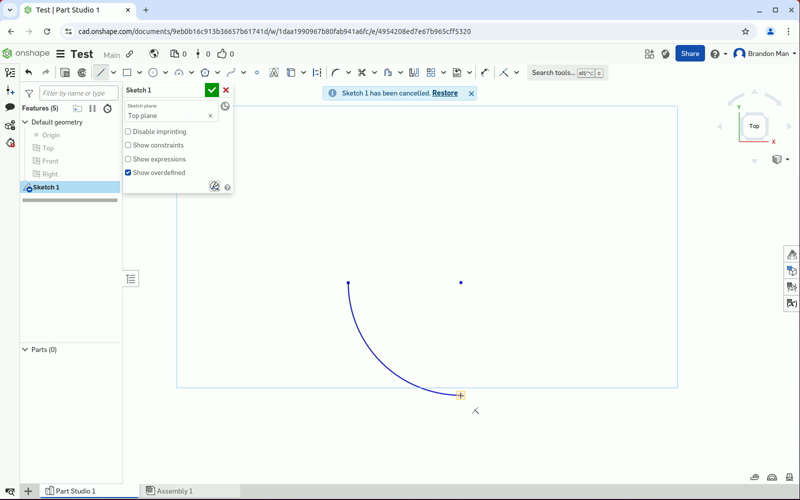
click(460, 395)
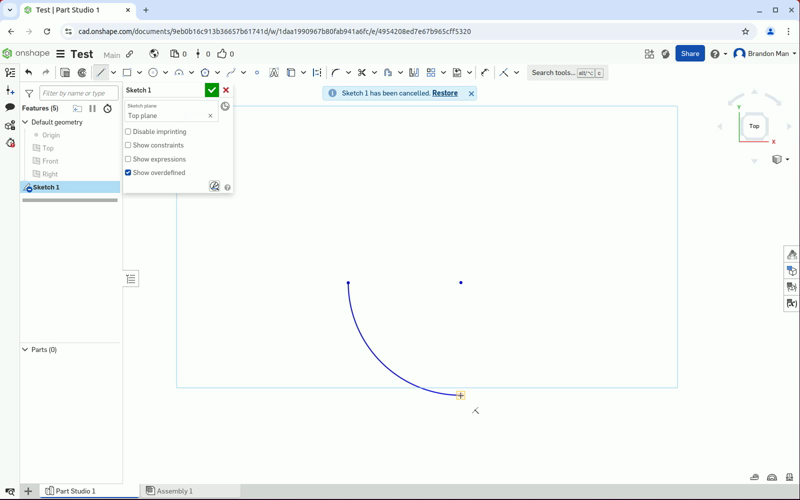
key_down(shift)
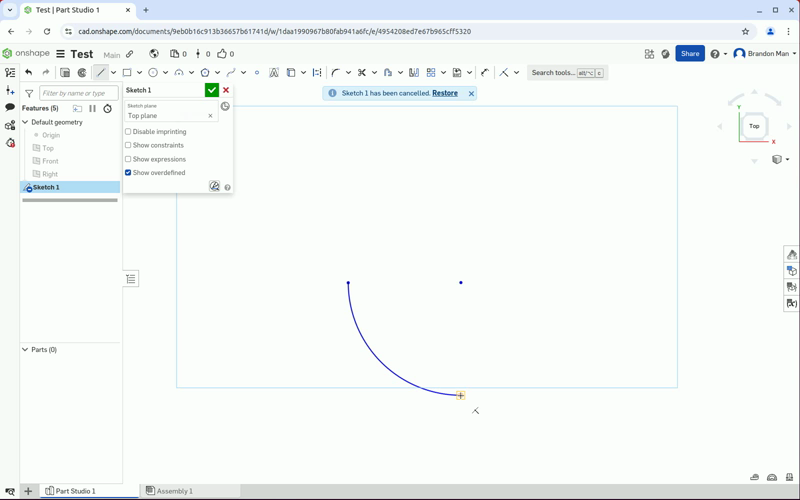
mouse_move(490, 395)
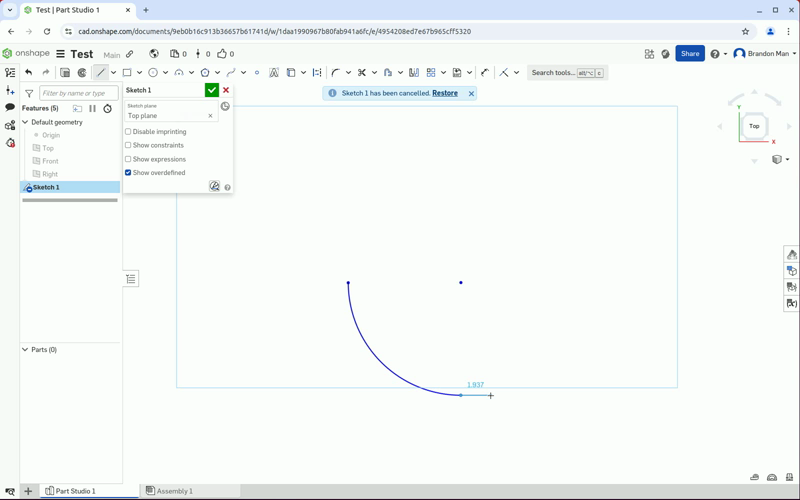
mouse_move(460, 387)
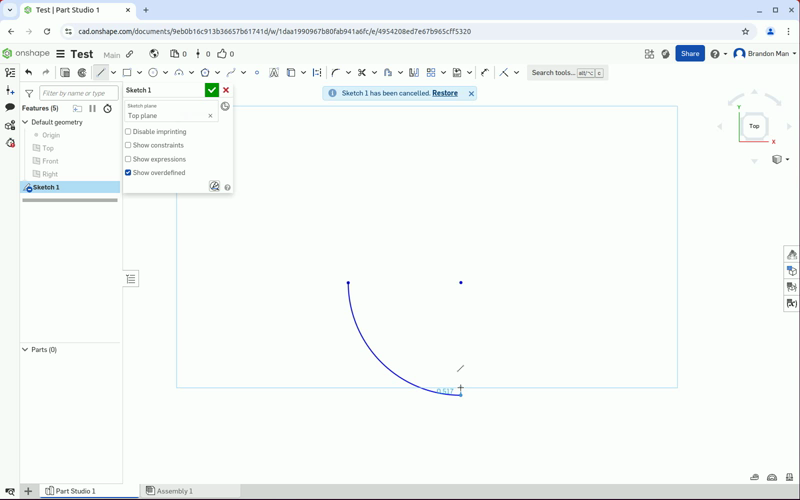
click(460, 387)
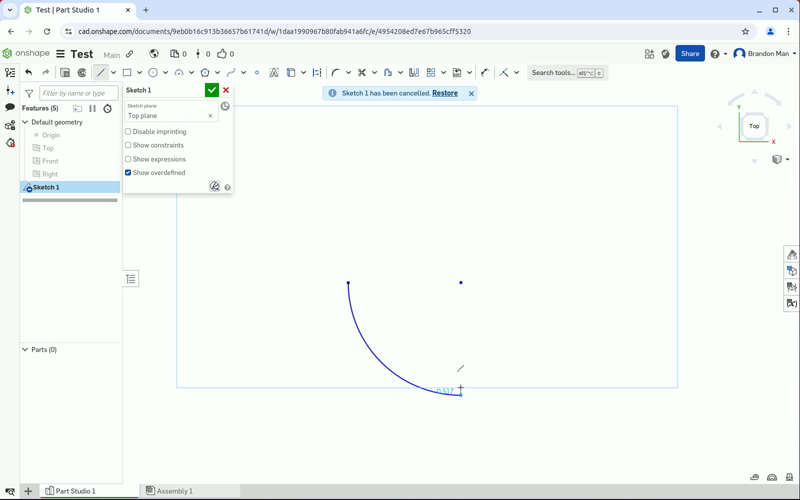
key_up(shift)
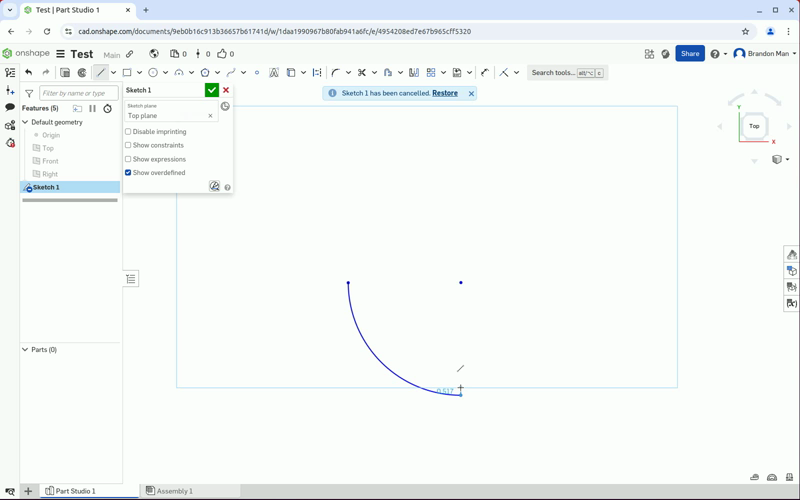
key(esc)
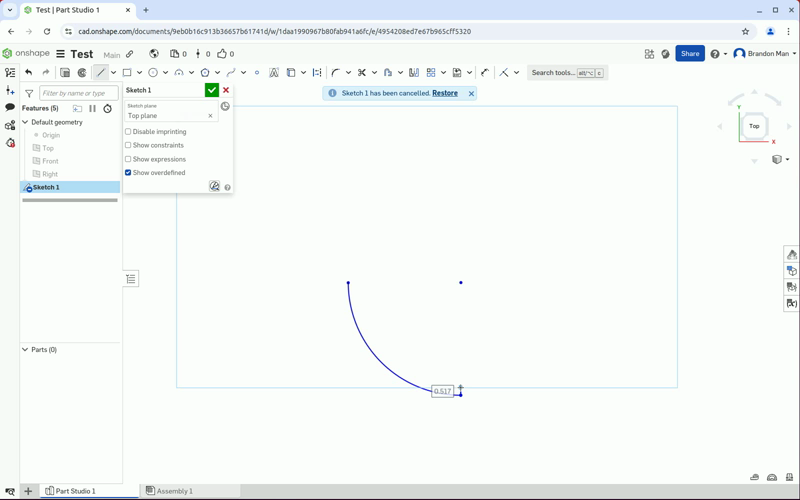
key(a)
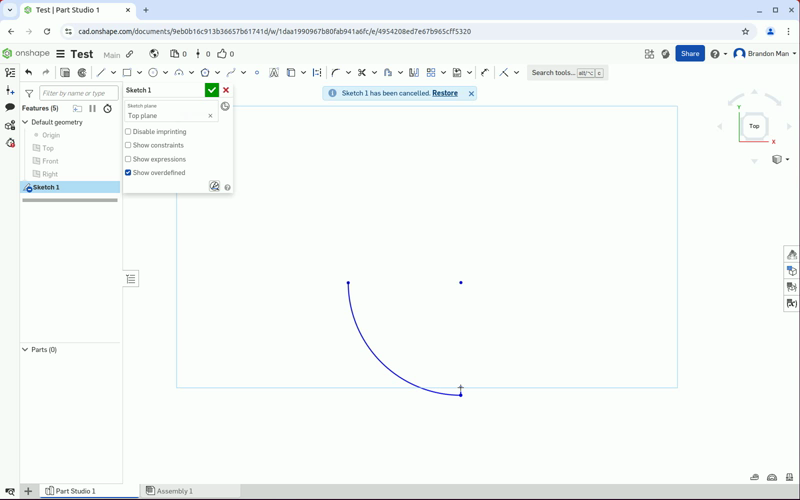
mouse_move(460, 387)
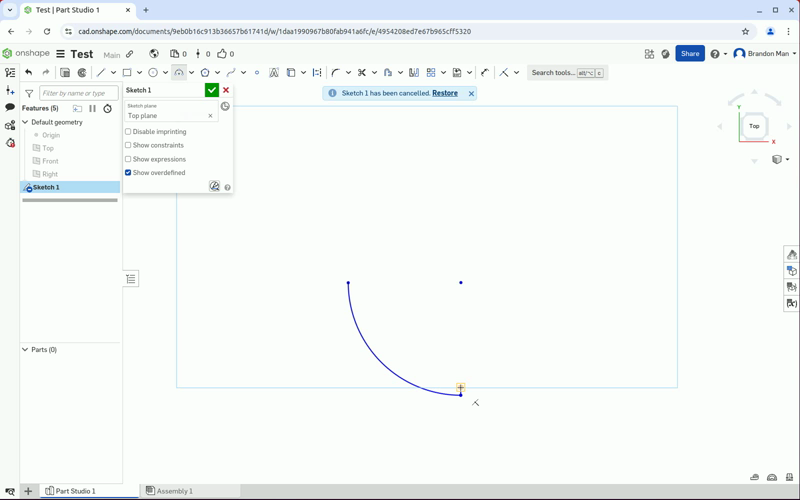
click(460, 387)
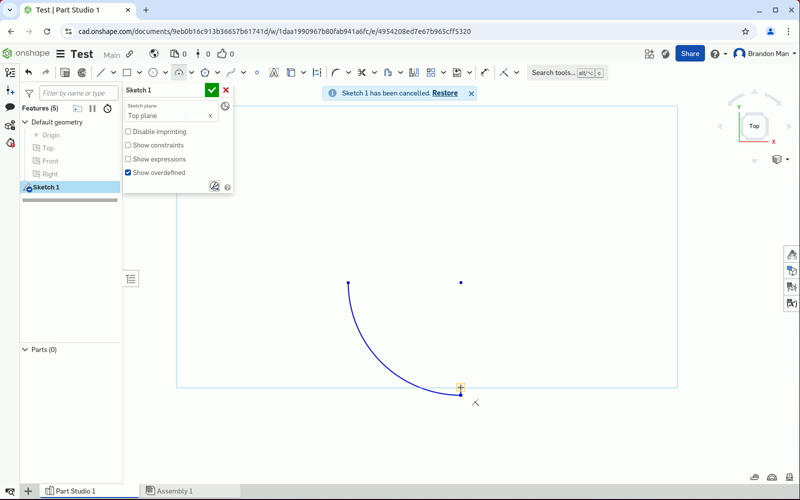
key_down(shift)
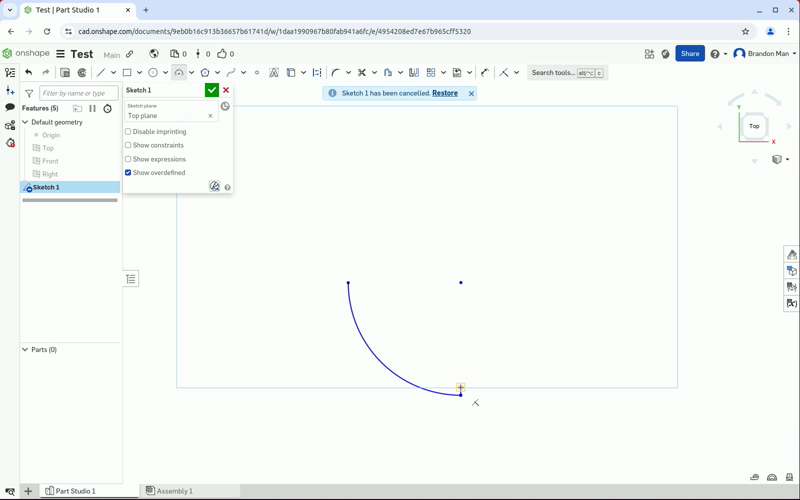
mouse_move(356, 282)
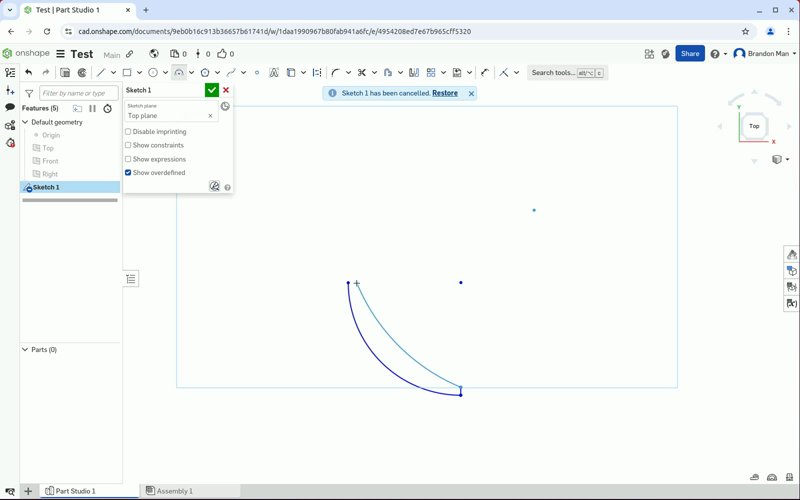
click(356, 282)
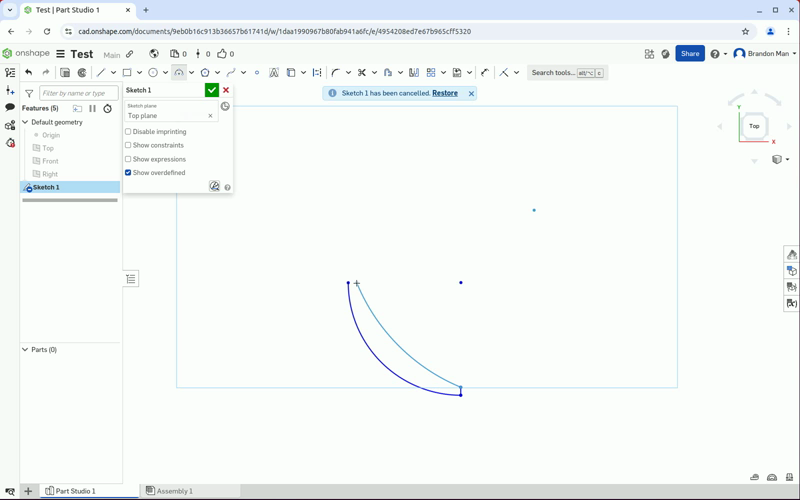
mouse_move(386, 356)
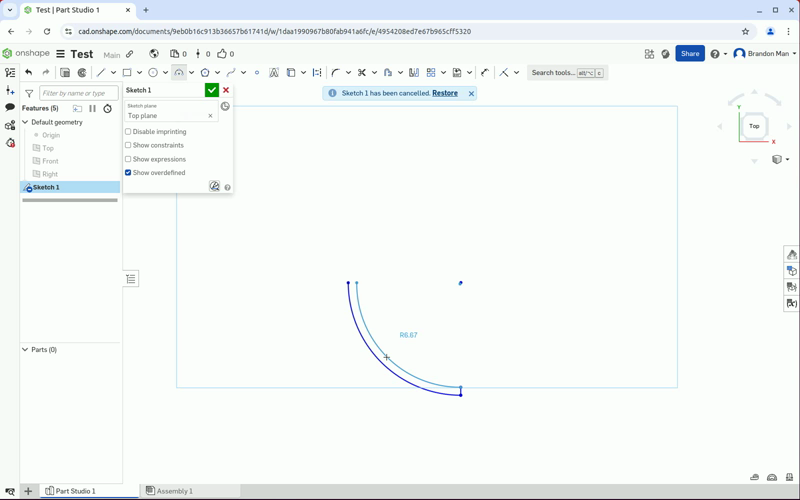
click(386, 356)
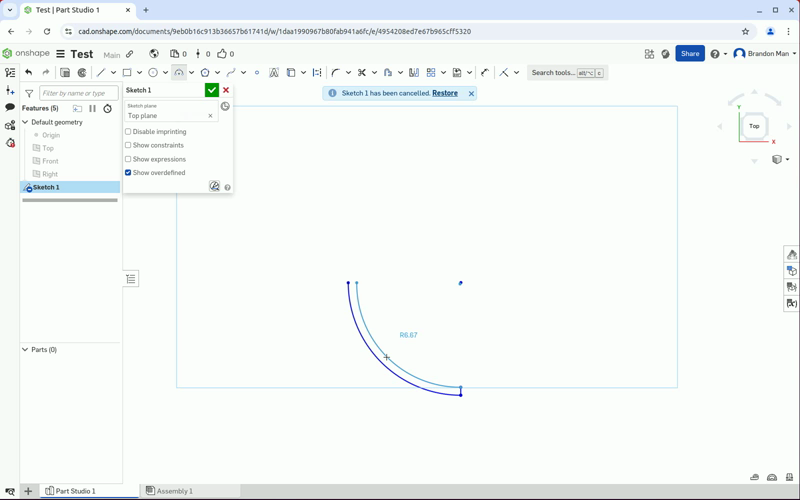
key_up(shift)
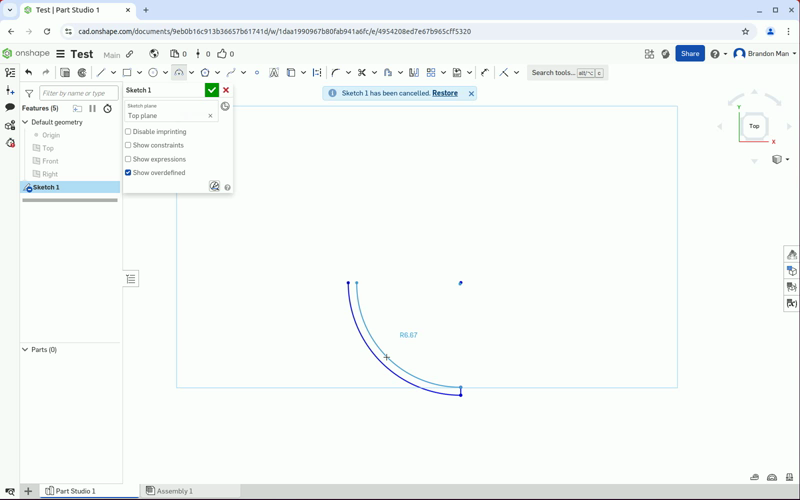
key(esc)
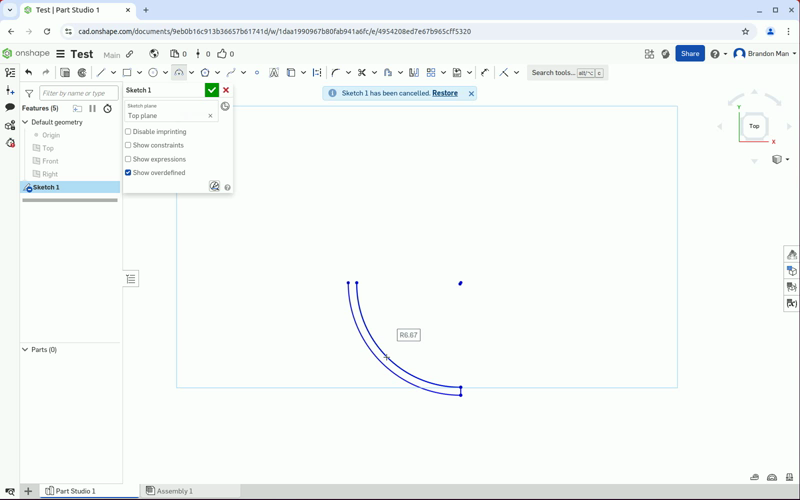
key(l)
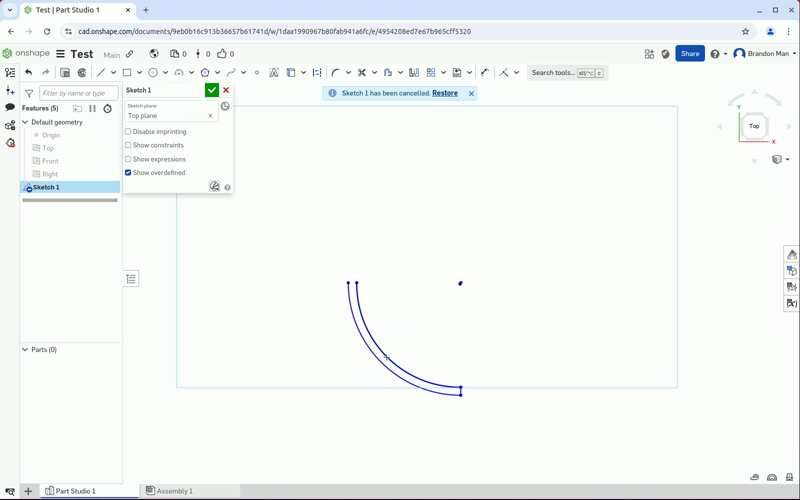
mouse_move(356, 282)
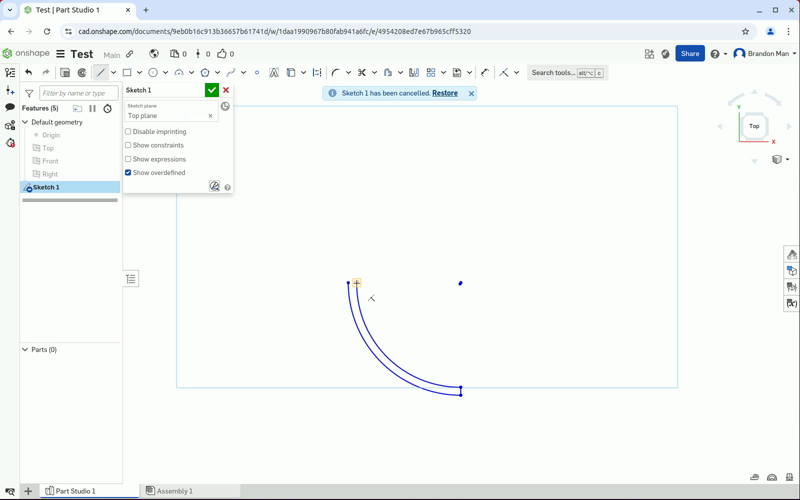
click(356, 282)
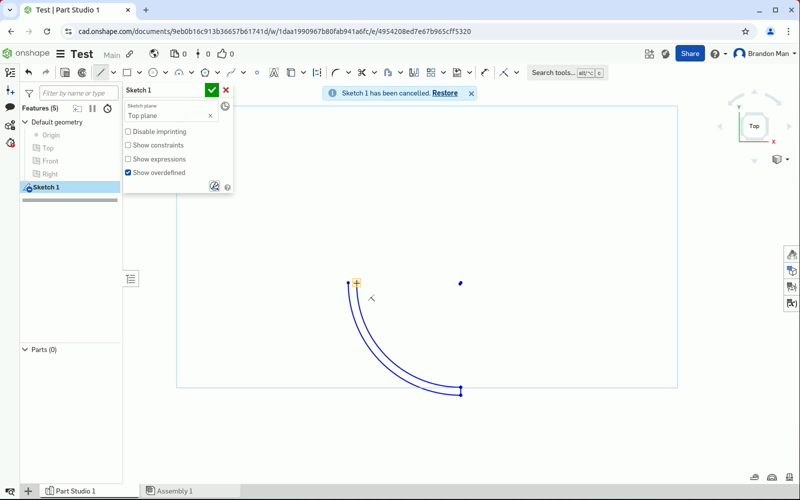
mouse_move(386, 282)
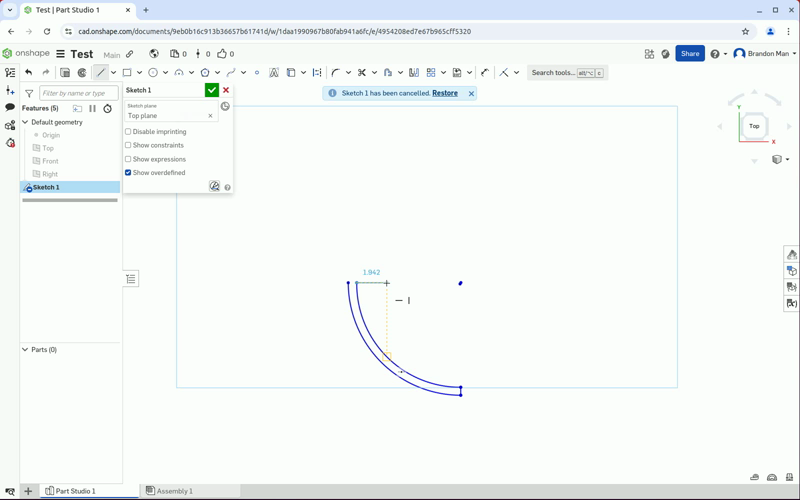
key_down(shift)
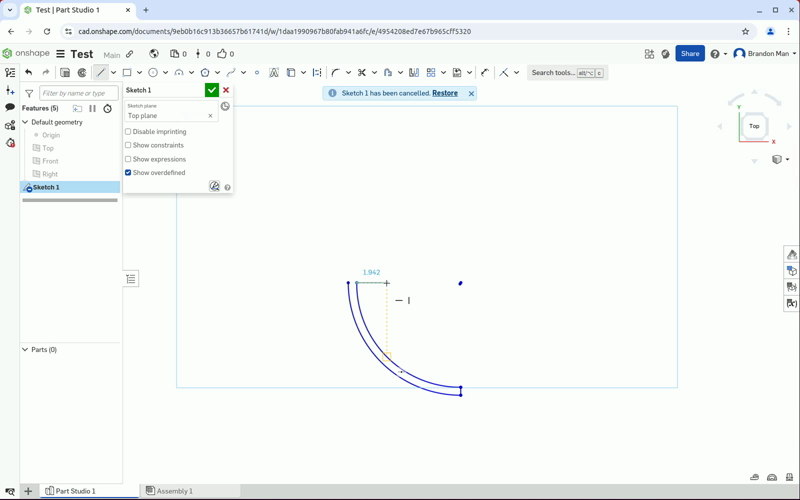
mouse_move(348, 282)
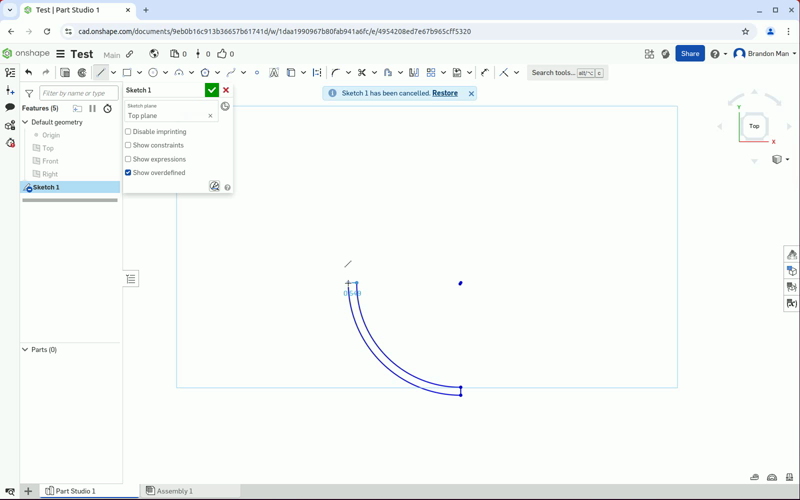
key_up(shift)
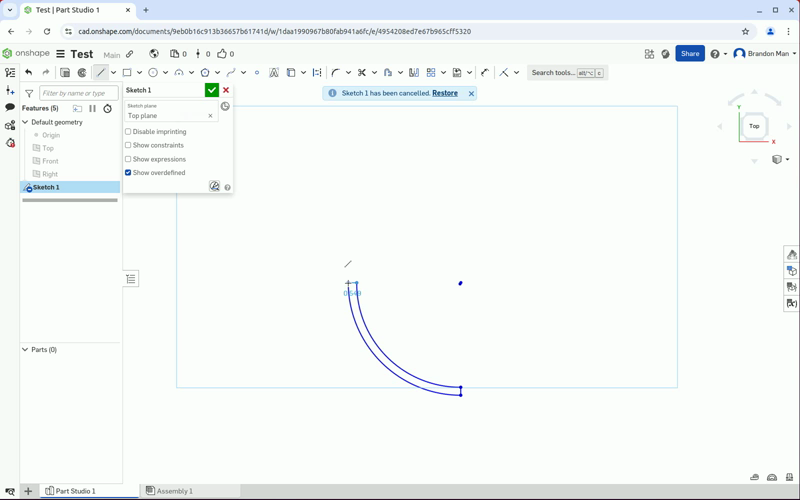
click(348, 282)
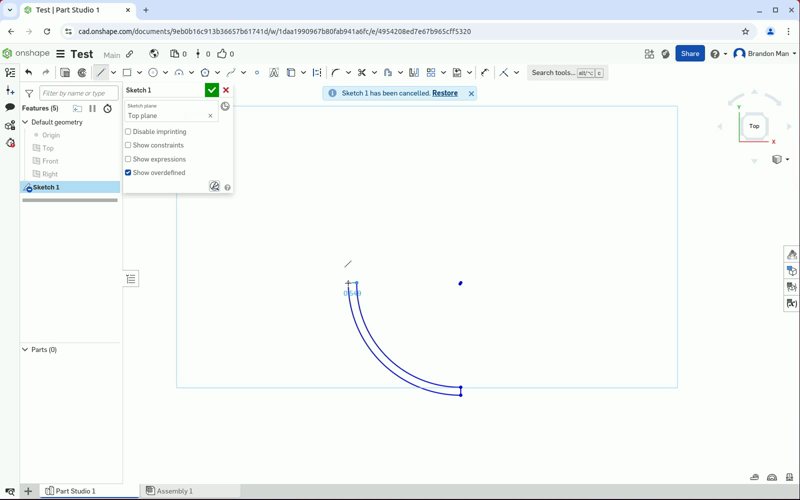
key(esc)
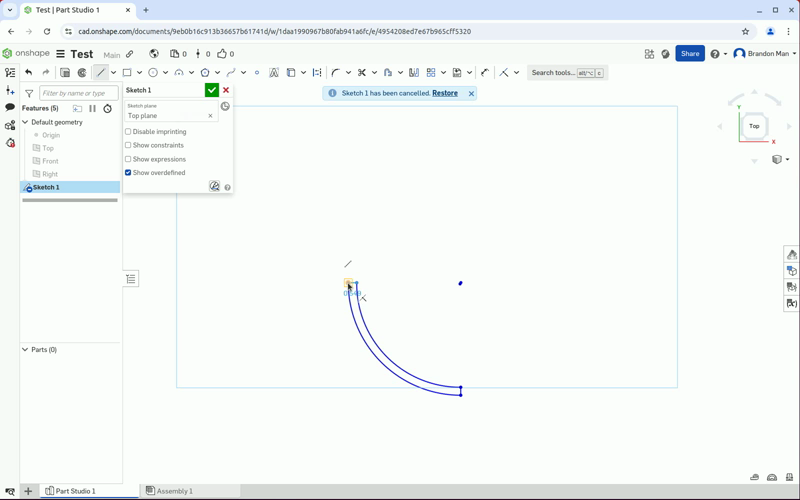
mouse_move(362, 329)
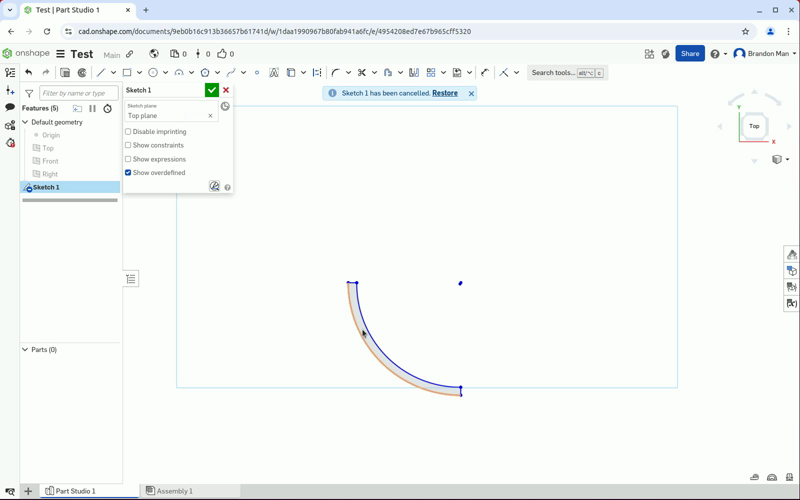
scroll(6)
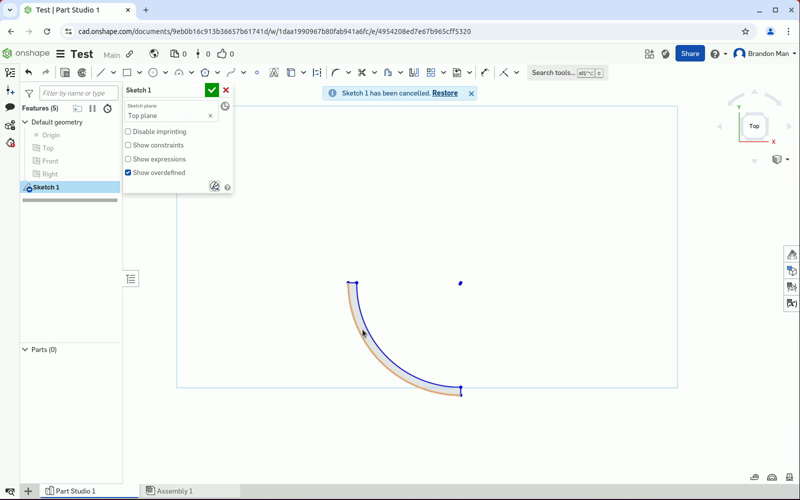
scroll(6)
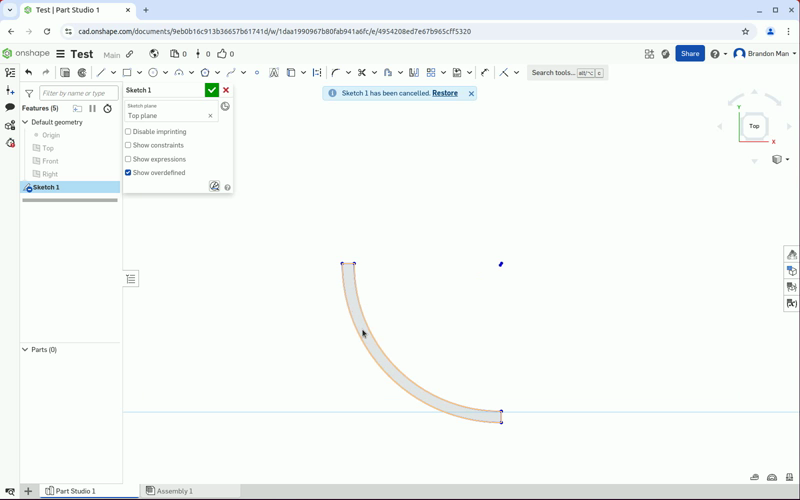
scroll(6)
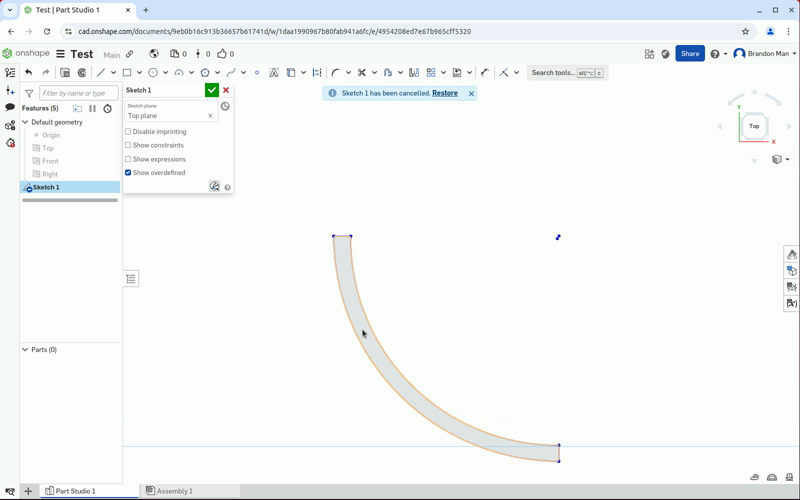
scroll(6)
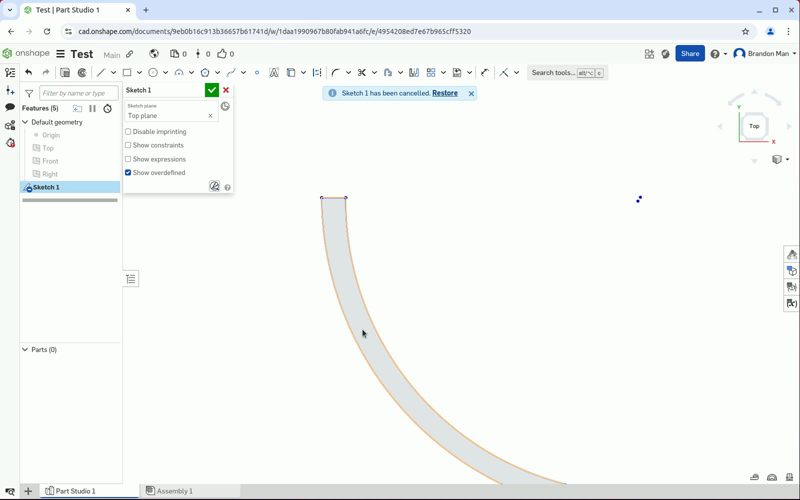
scroll(6)
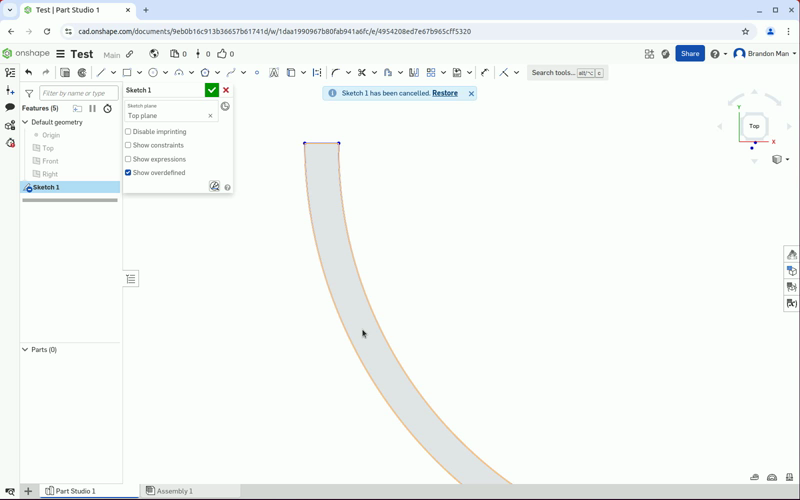
scroll(6)
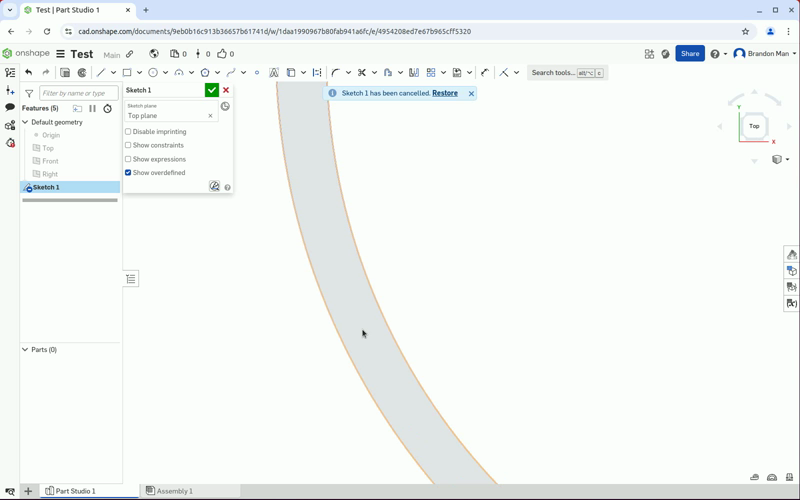
scroll(6)
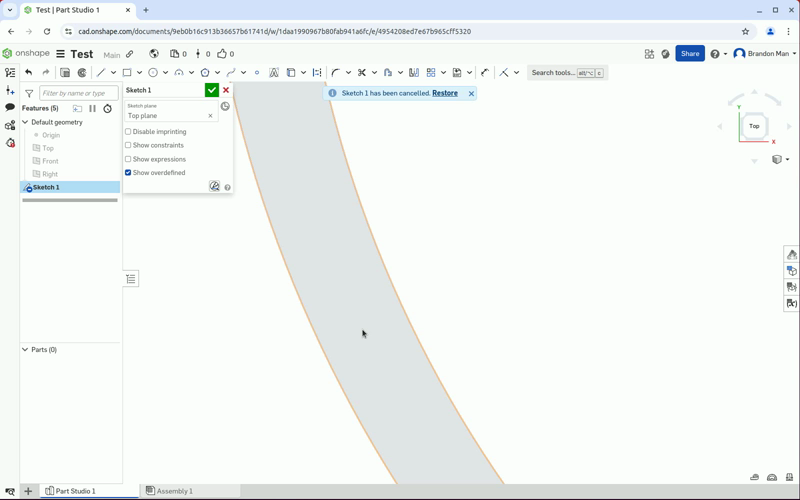
click(362, 329)
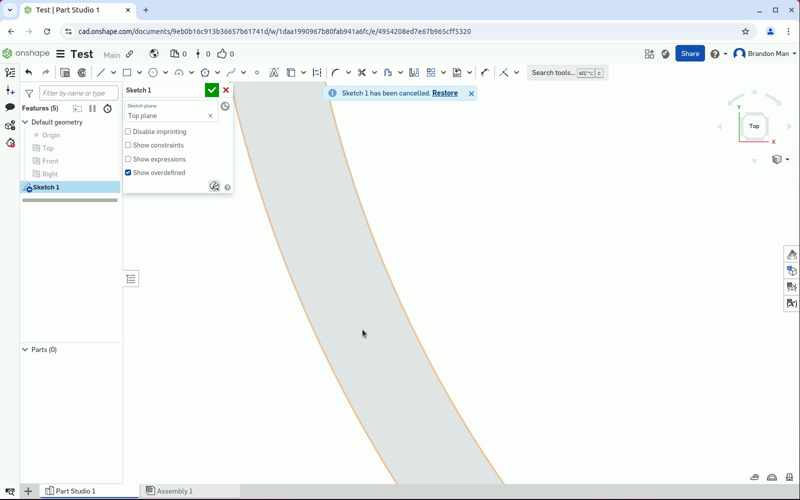
scroll(-6)
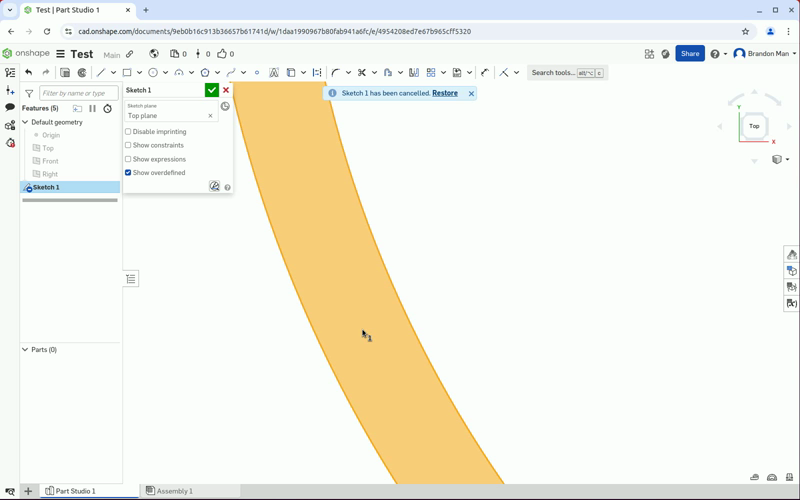
scroll(-6)
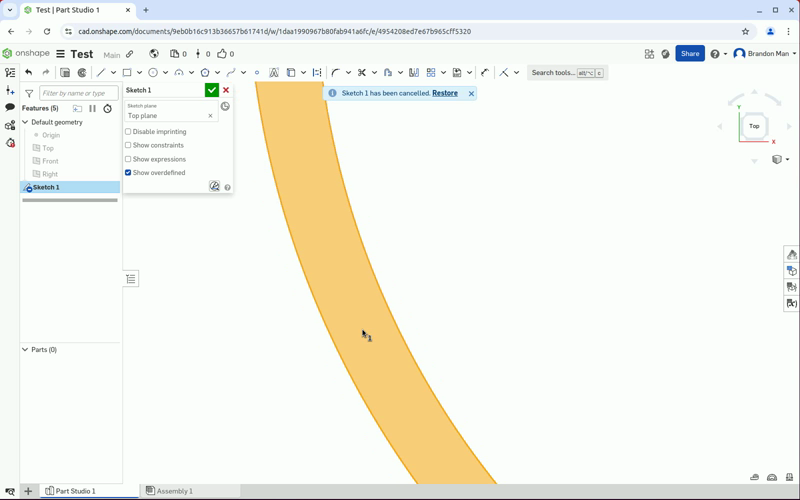
scroll(-6)
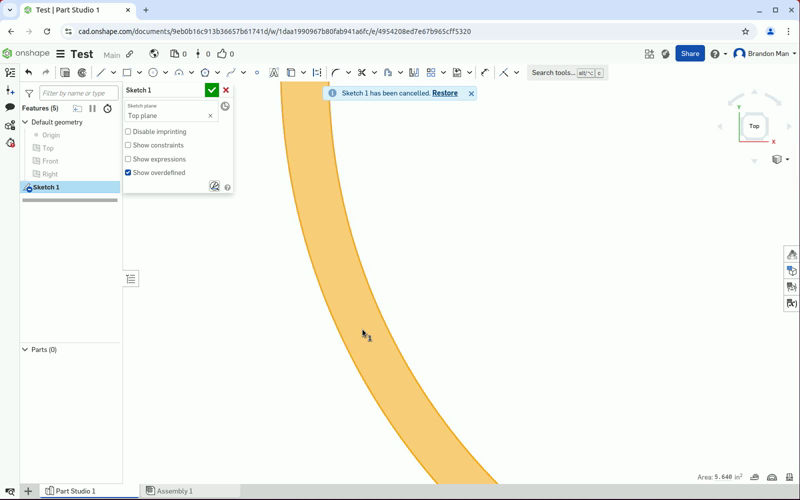
scroll(-6)
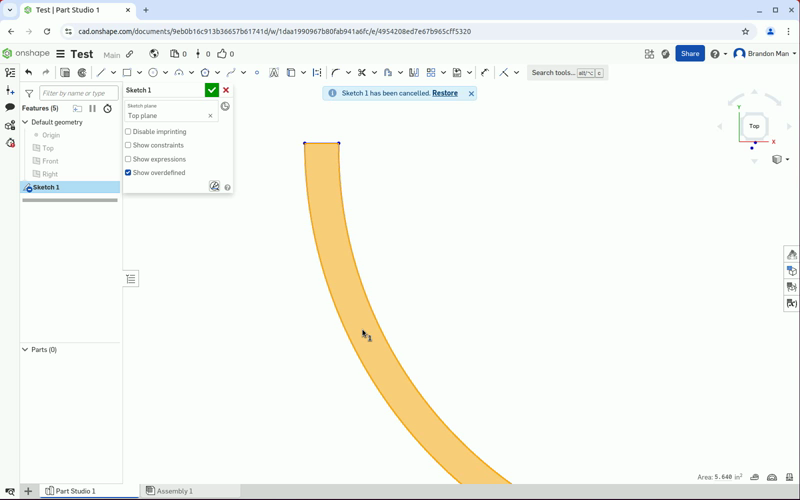
scroll(-6)
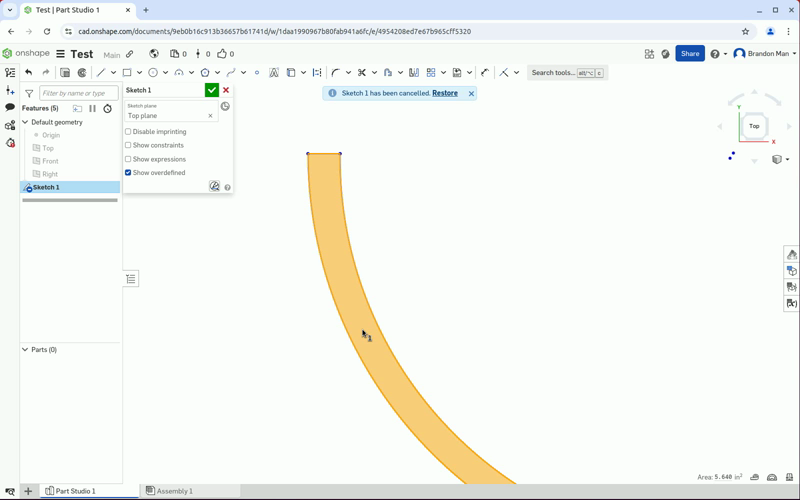
scroll(-6)
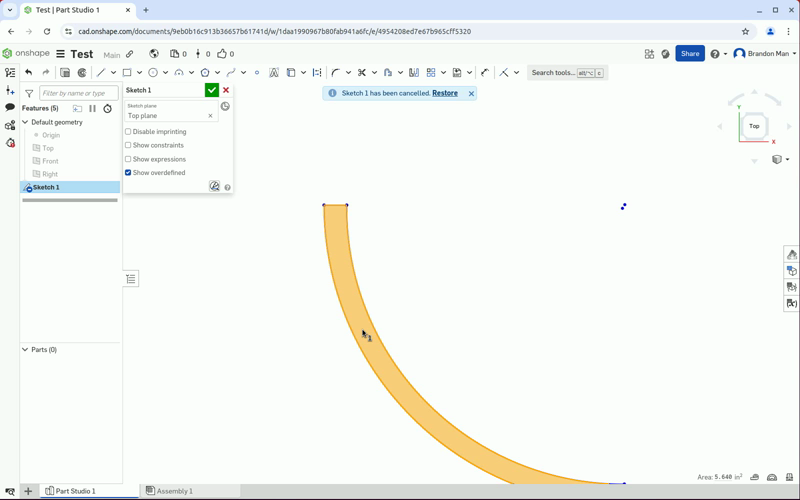
scroll(-6)
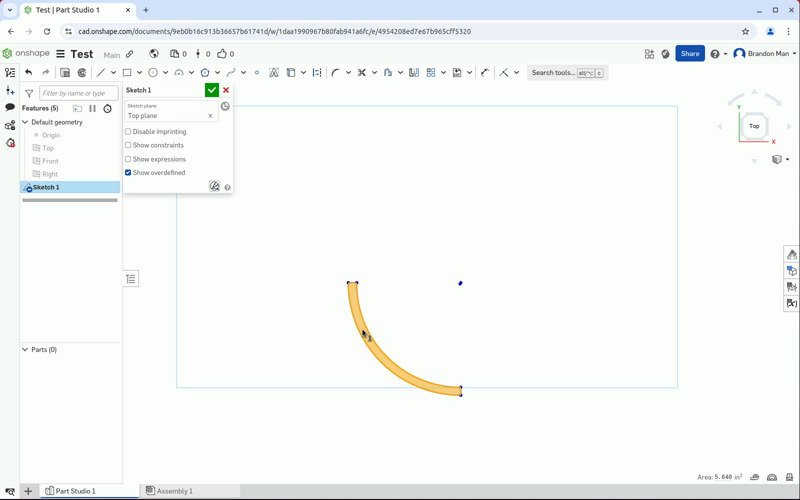
mouse_move(73, 352)
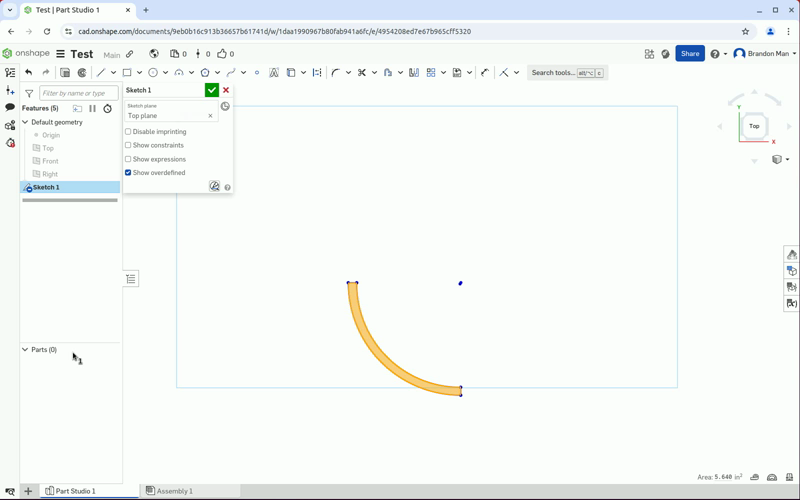
key(shift+y)
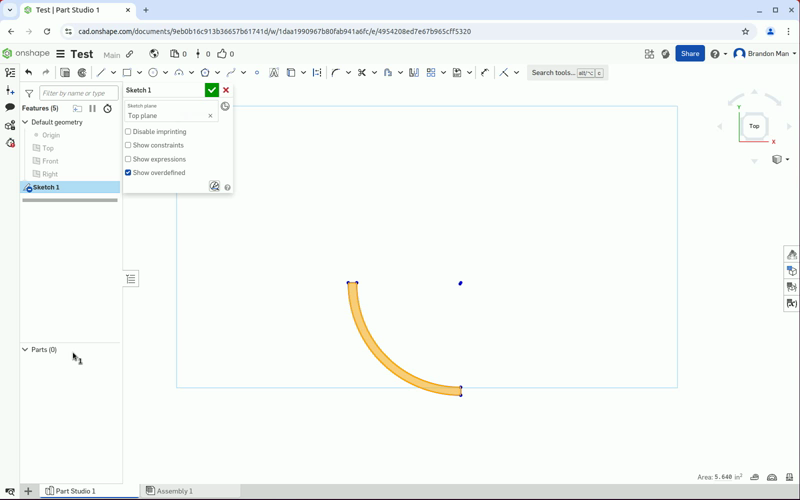
key(shift+e)
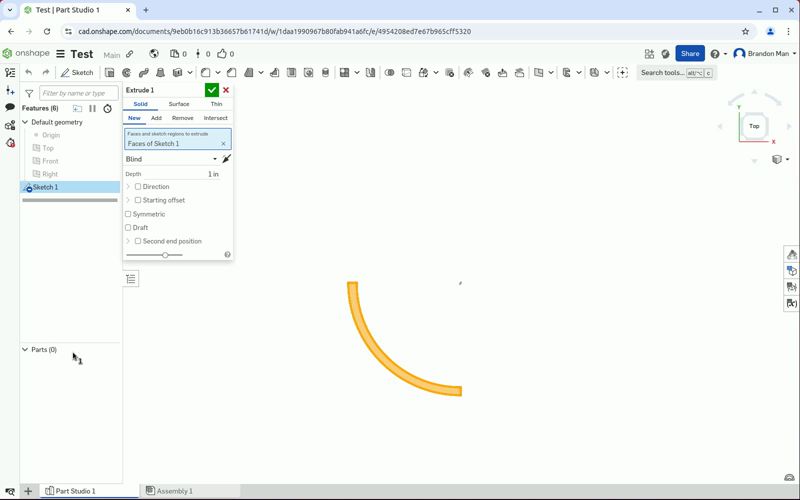
mouse_move(143, 106)
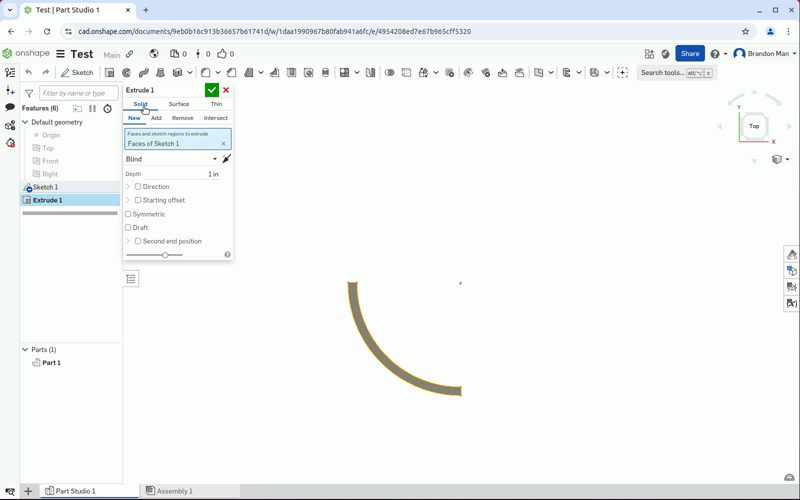
click(143, 106)
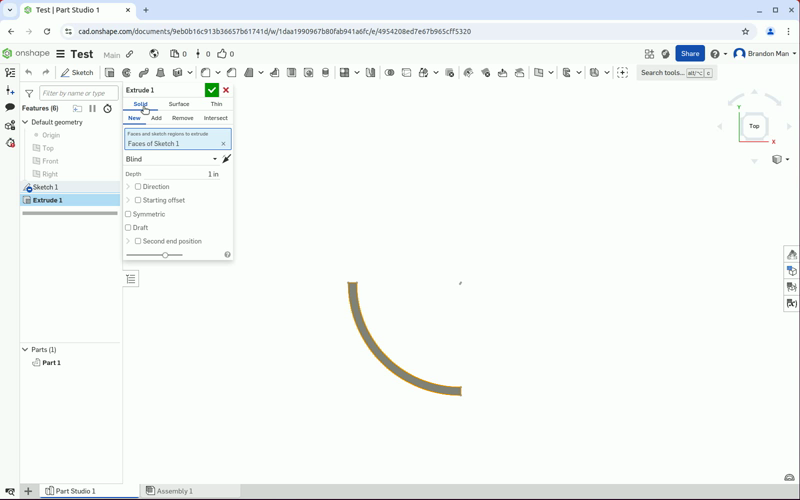
mouse_move(137, 120)
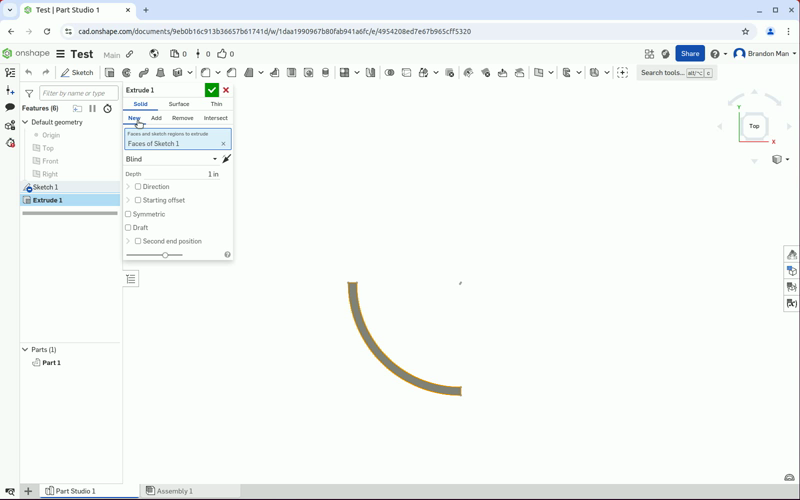
click(137, 120)
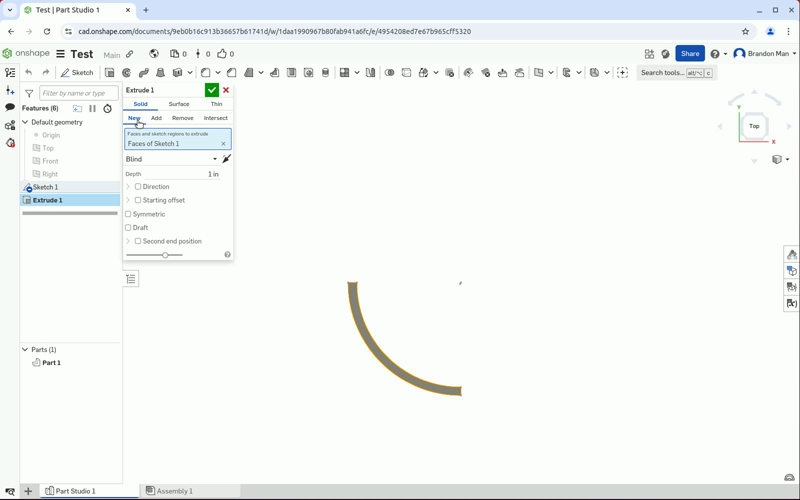
key(tab, 4)
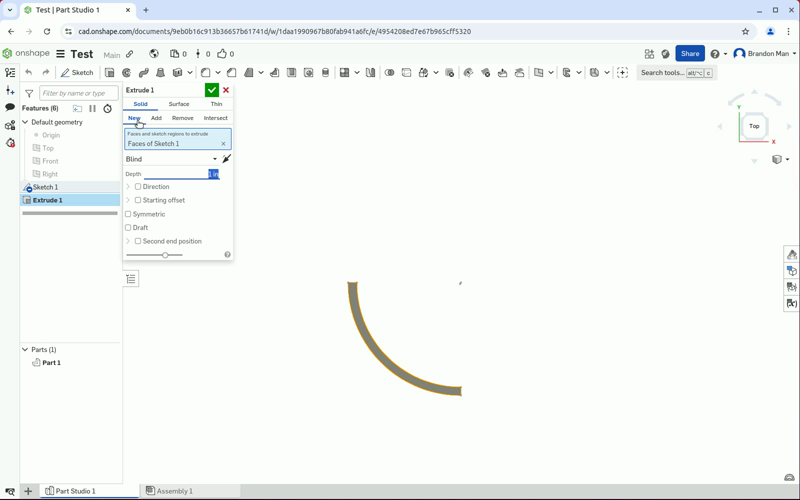
text(0.227)
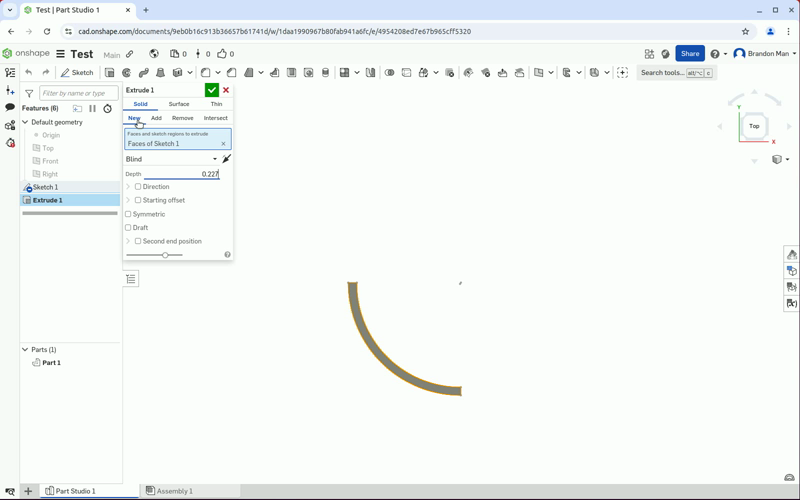
key(enter)
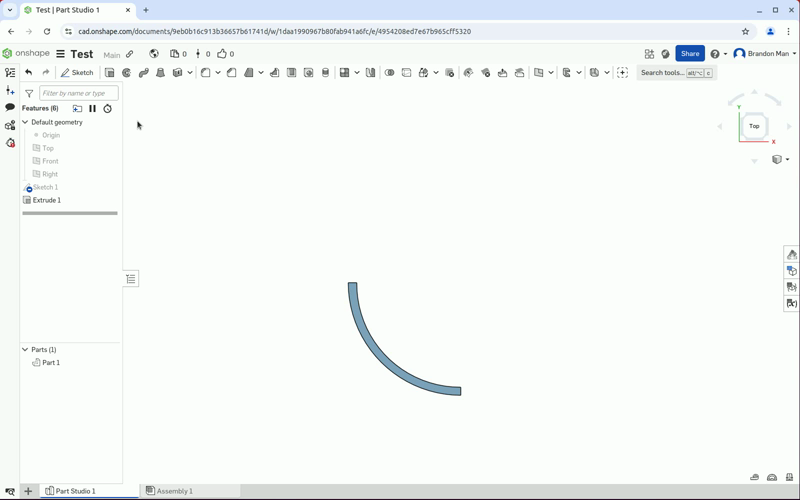
key(shift+h)
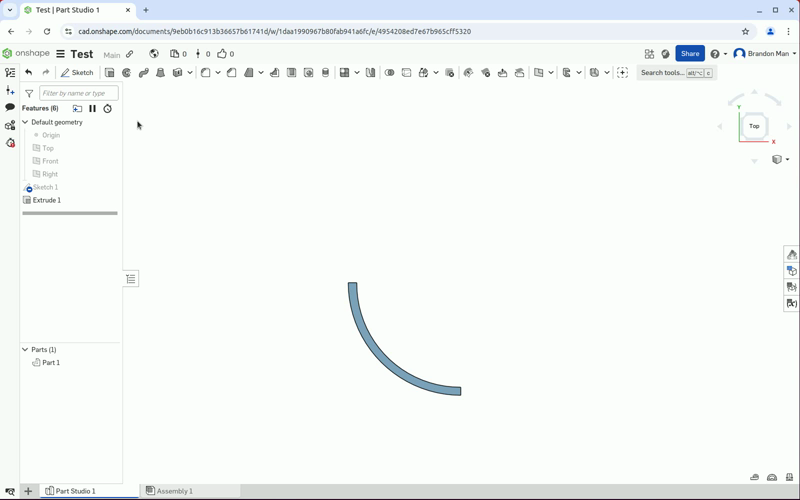
key(shift+h)
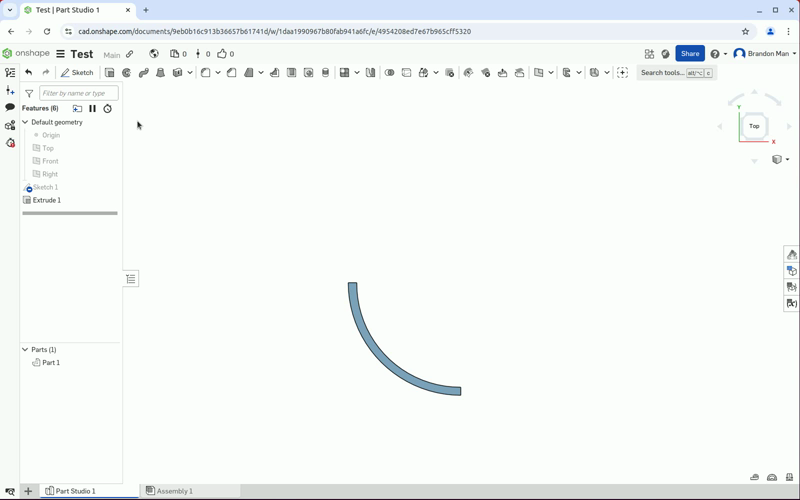
mouse_move(73, 189)
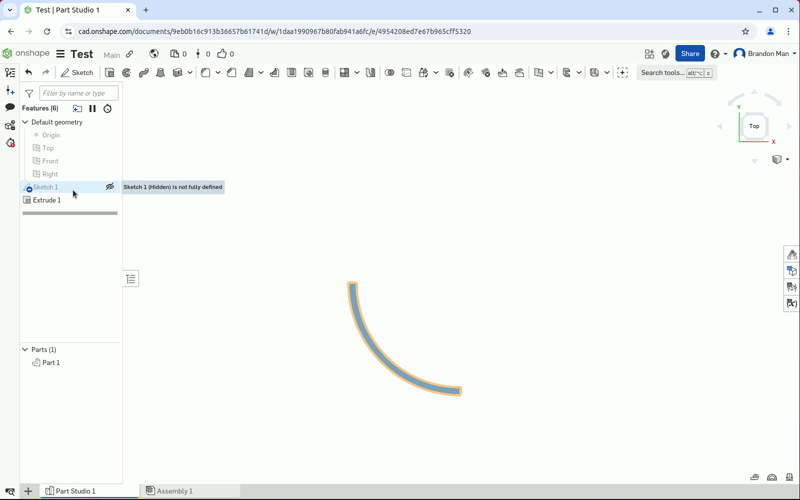
click(73, 189)
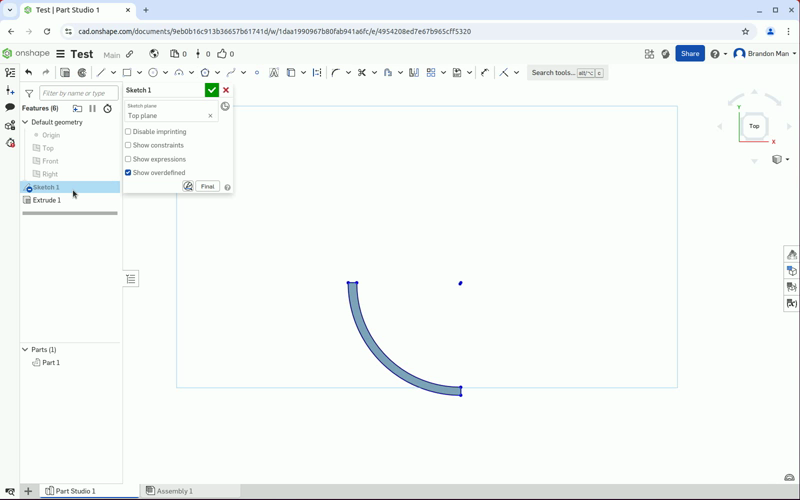
mouse_move(229, 92)
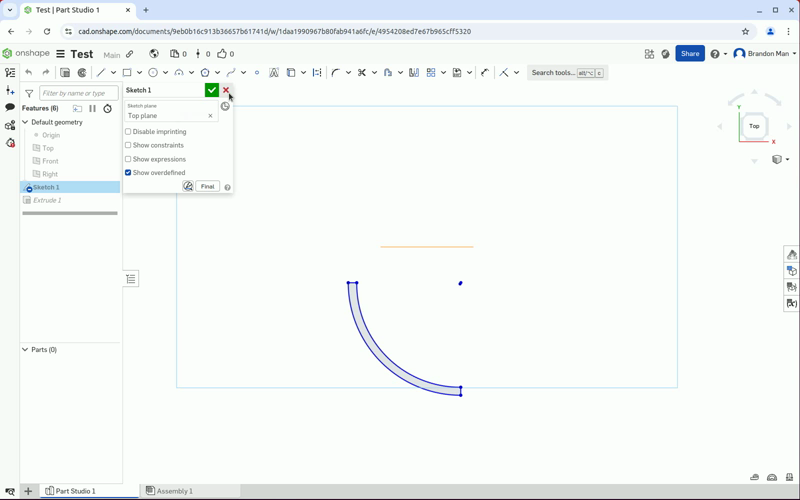
click(229, 92)
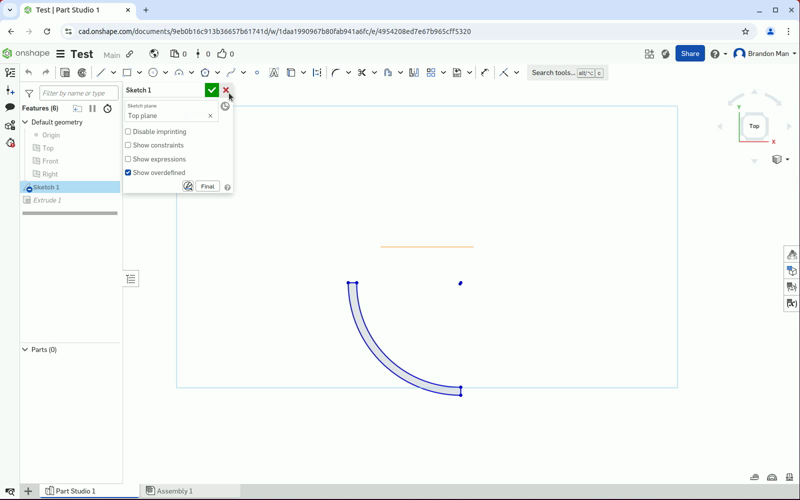
key(shift+s)
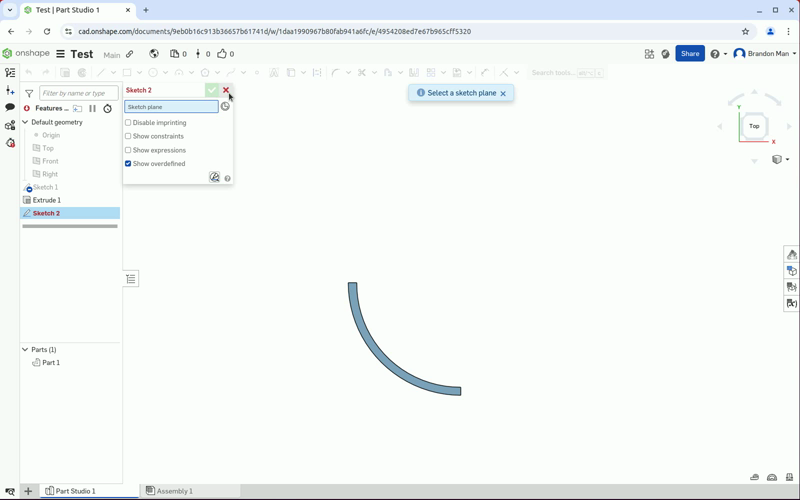
mouse_move(73, 150)
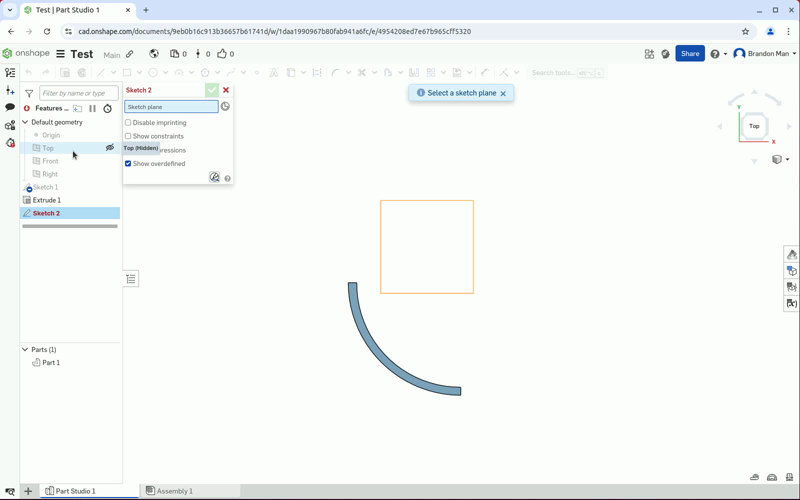
click(73, 150)
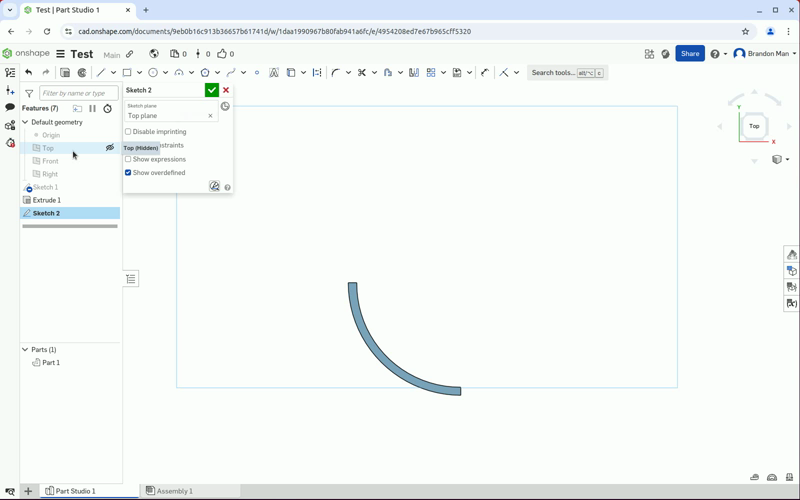
mouse_move(73, 352)
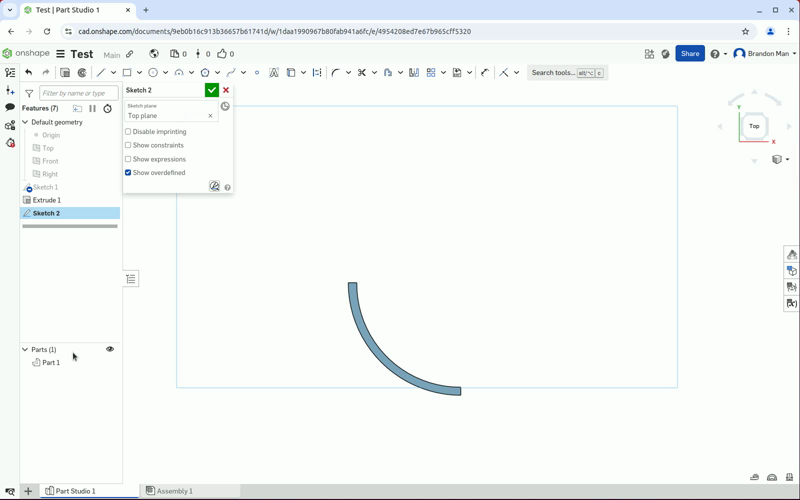
key(y)
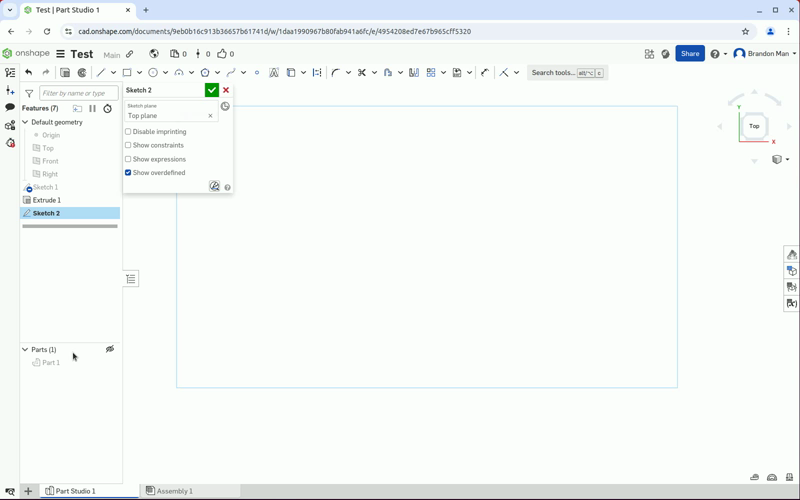
key(l)
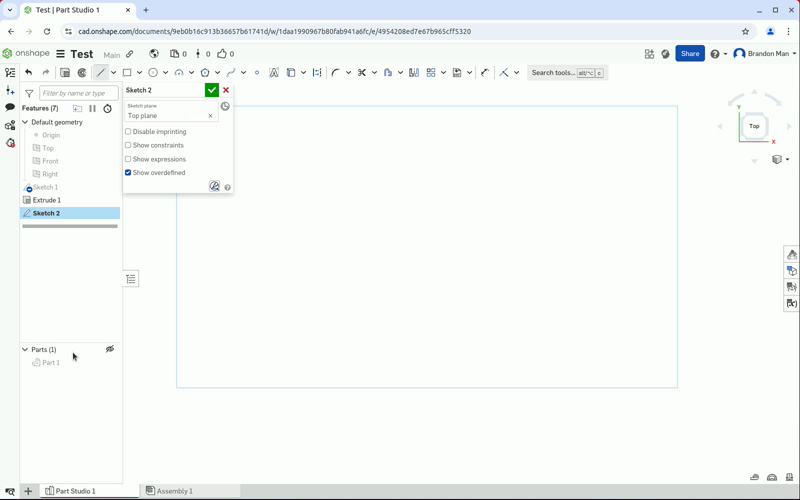
key_down(shift)
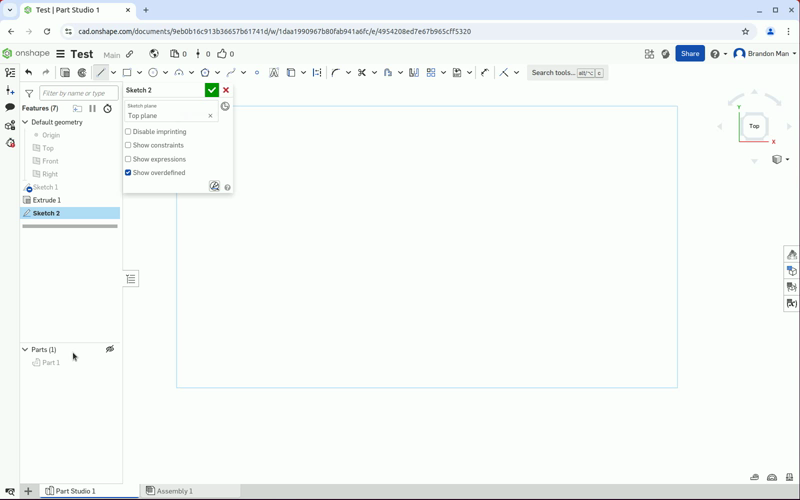
mouse_move(348, 282)
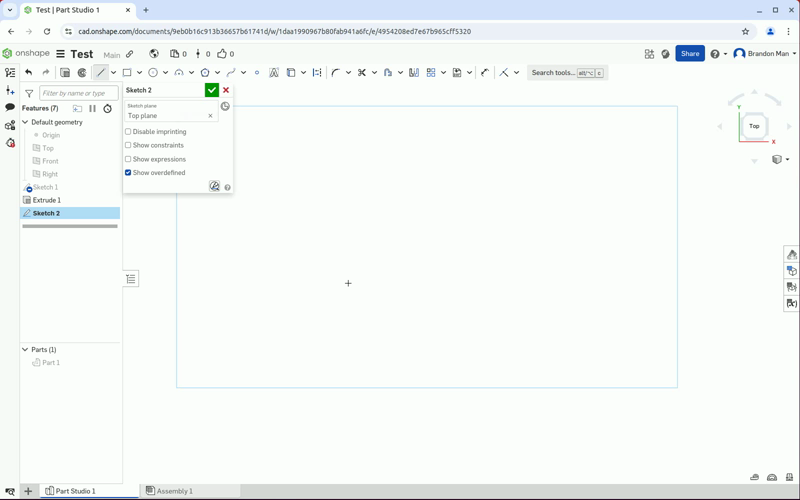
click(348, 282)
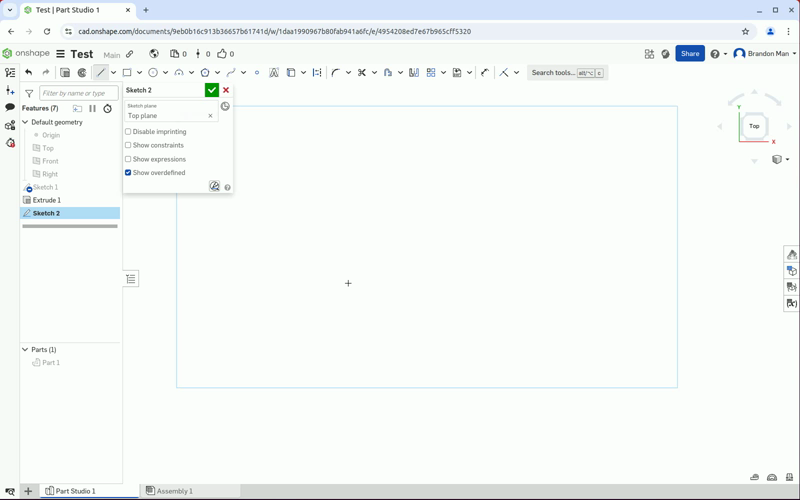
key_up(shift)
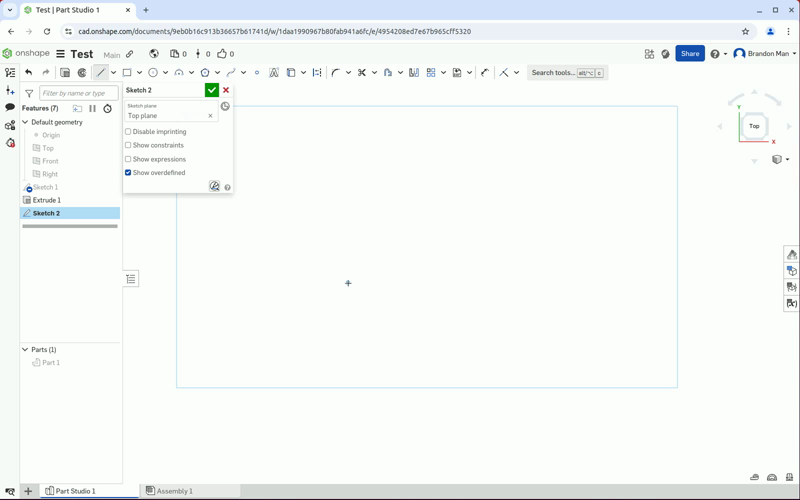
key_down(shift)
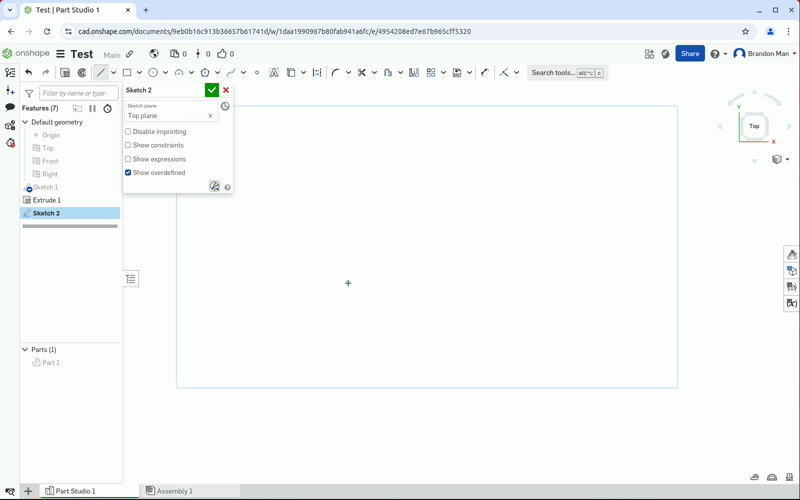
mouse_move(378, 282)
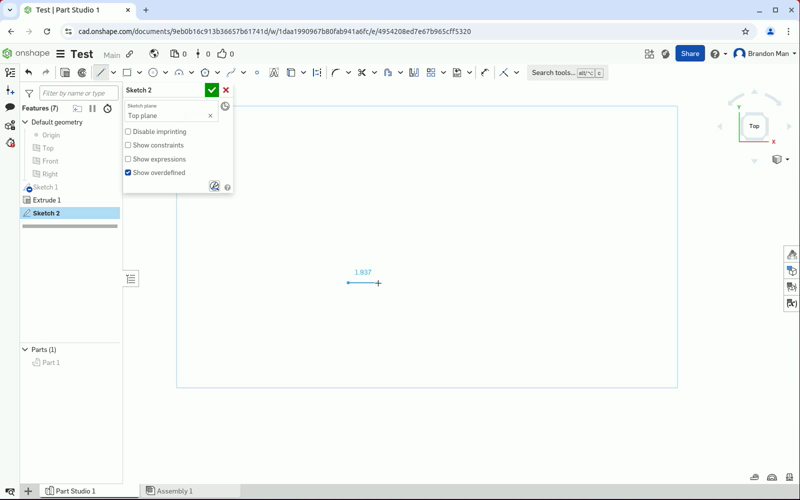
mouse_move(356, 282)
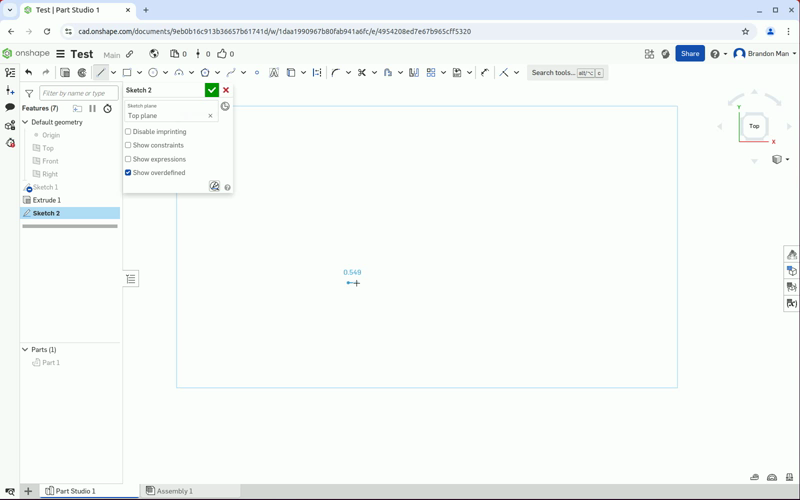
click(356, 282)
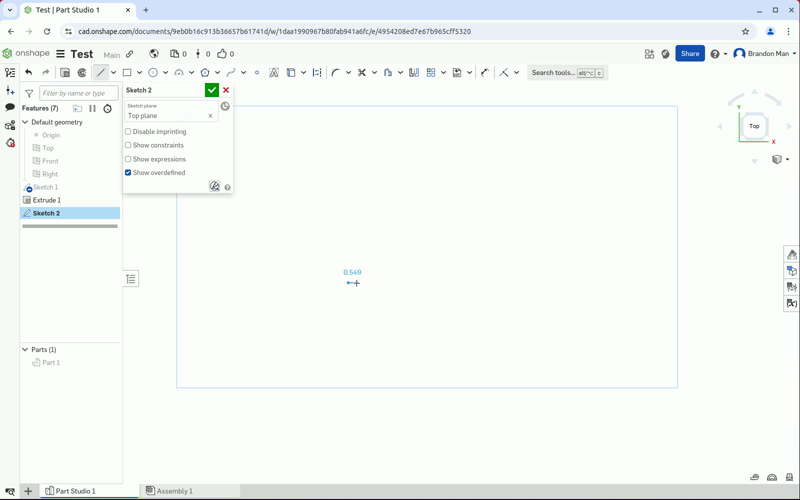
key_up(shift)
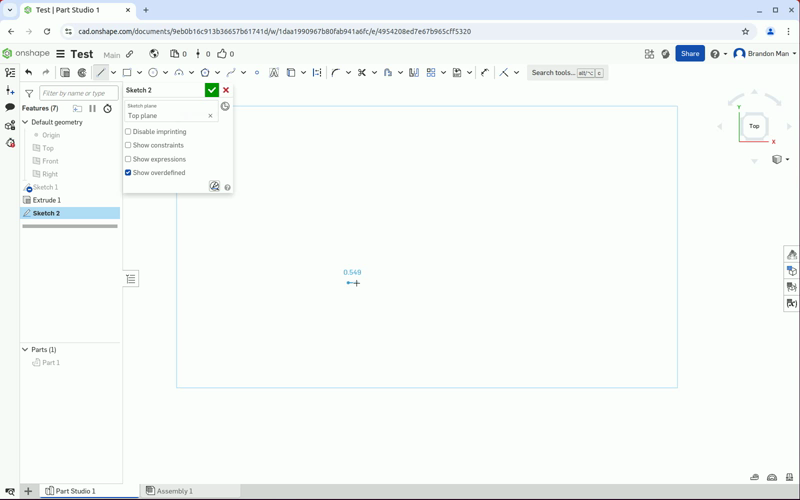
key(esc)
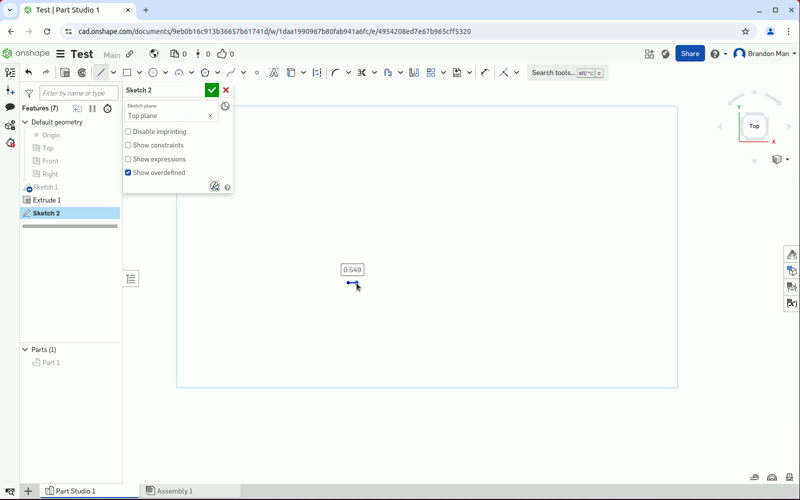
key(a)
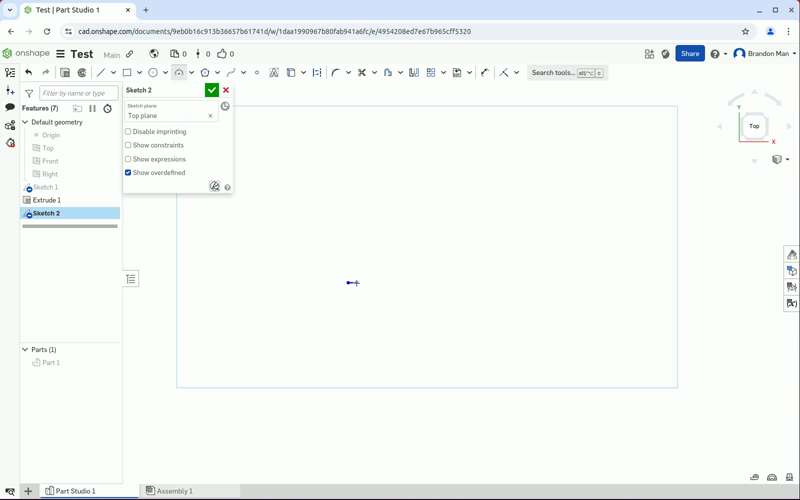
mouse_move(356, 282)
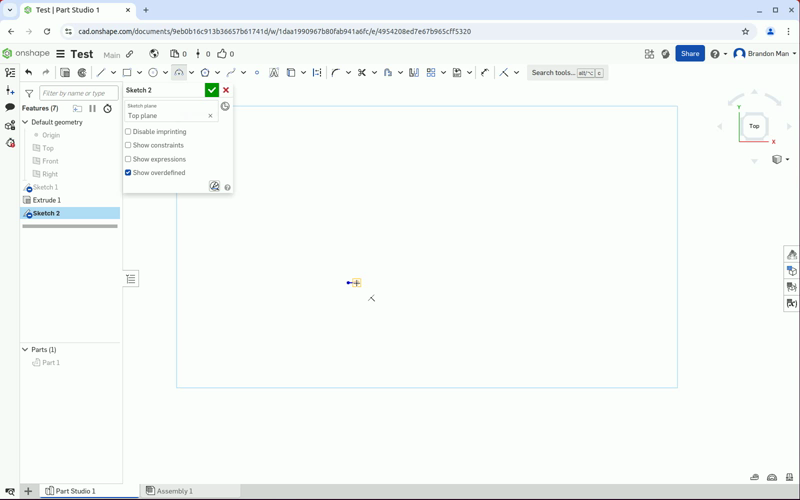
click(356, 282)
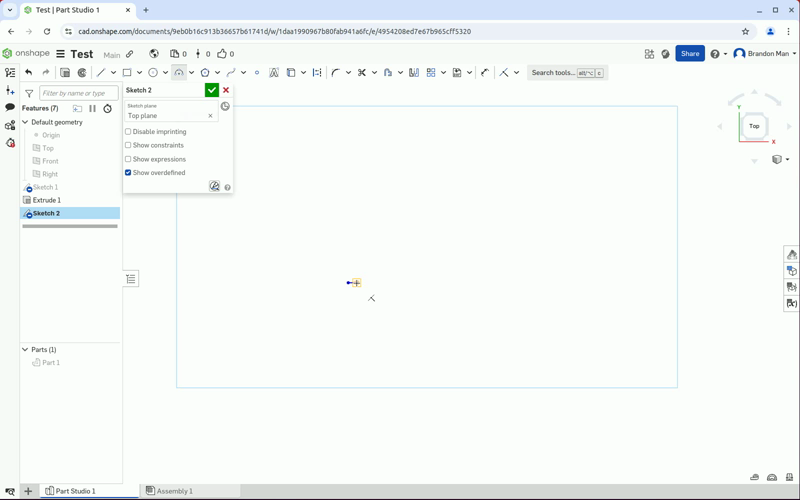
key_down(shift)
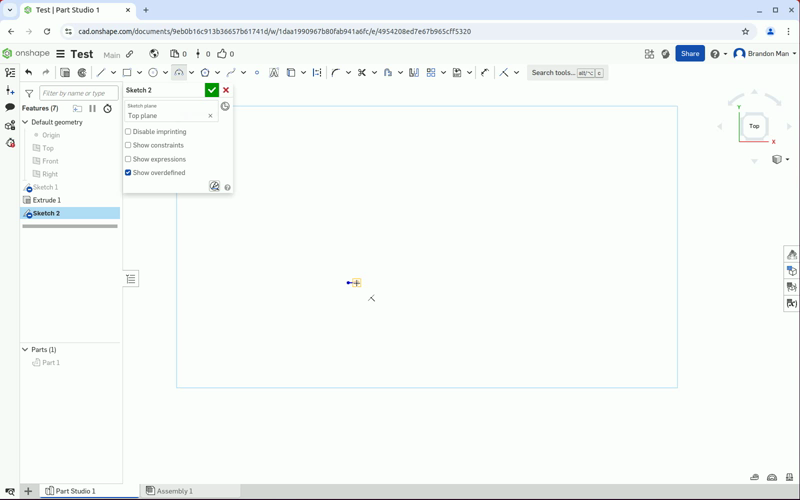
mouse_move(460, 178)
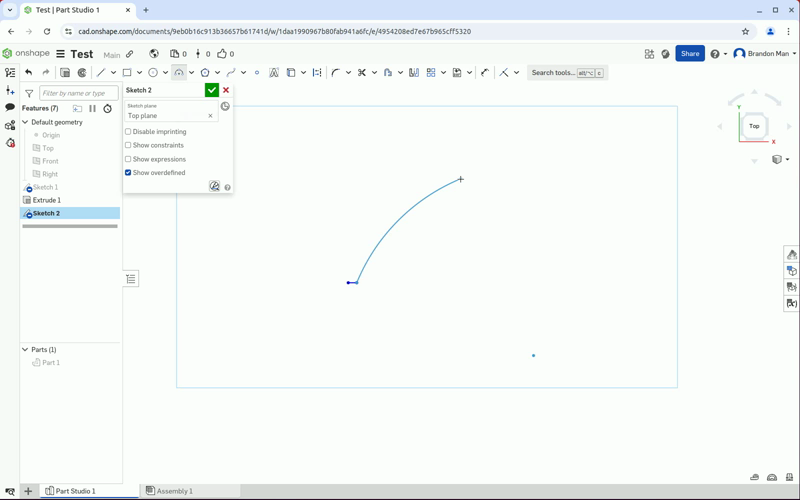
click(460, 178)
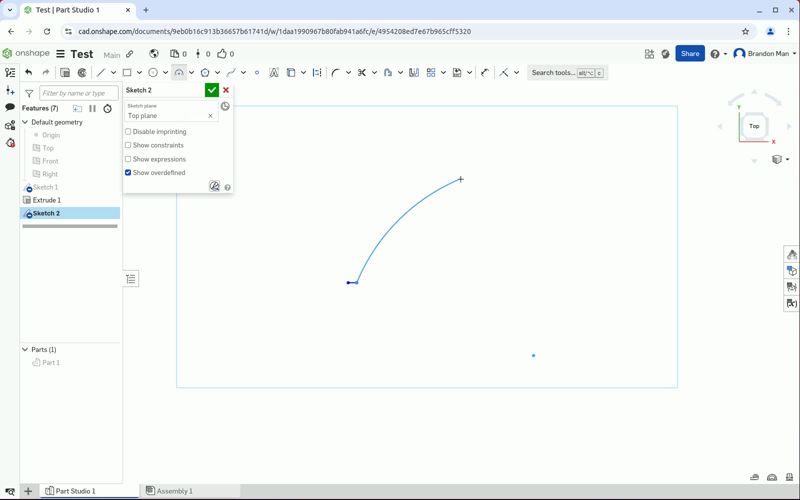
mouse_move(386, 209)
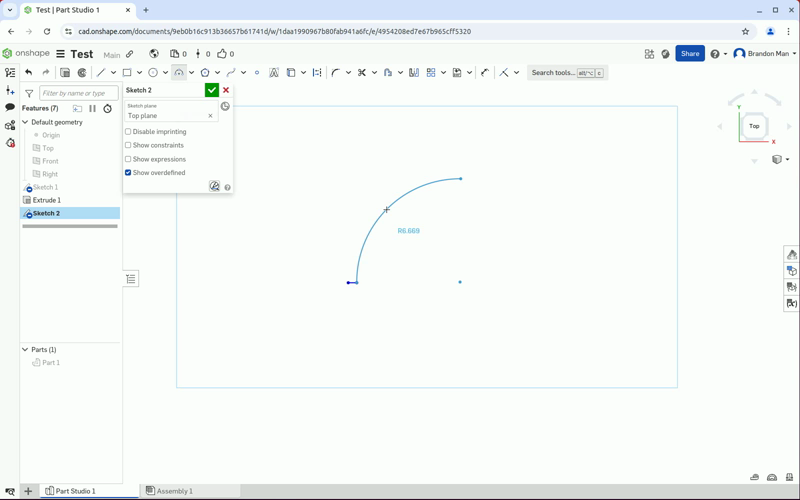
click(386, 209)
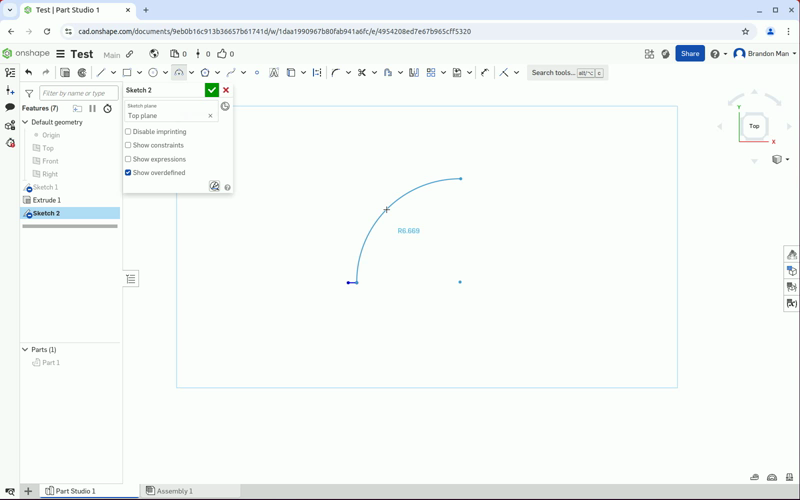
key_up(shift)
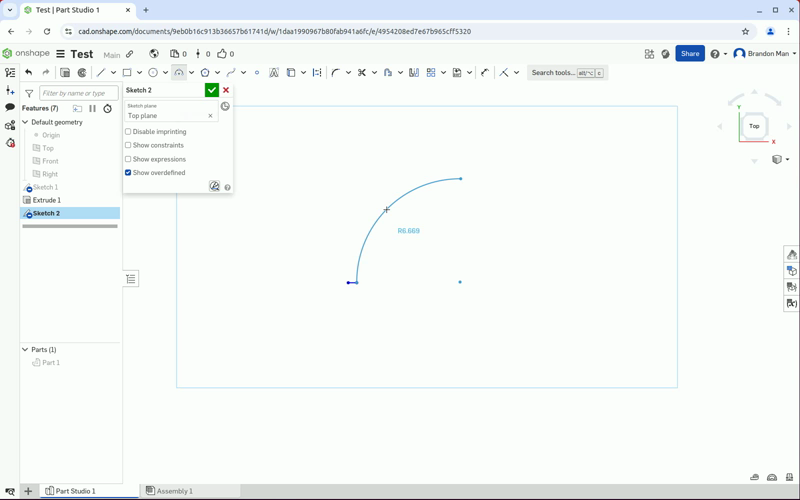
key(esc)
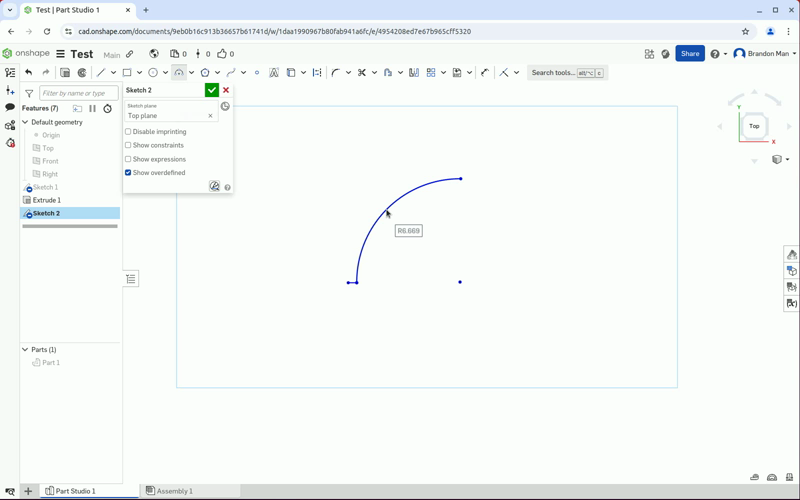
key(l)
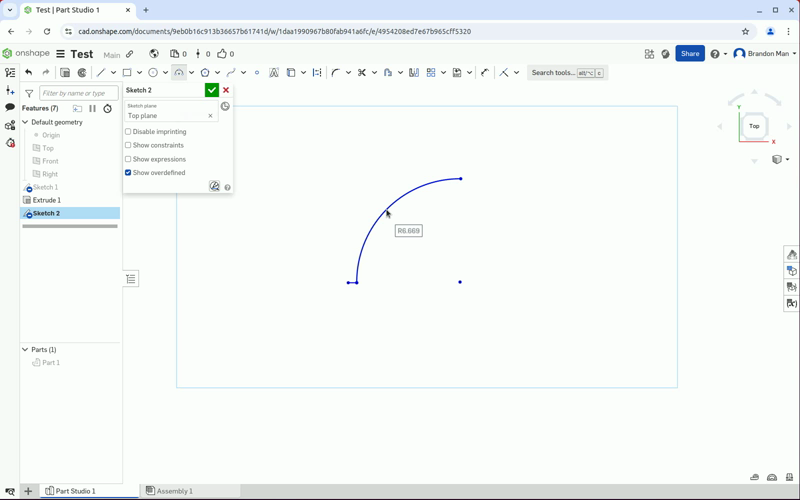
mouse_move(460, 178)
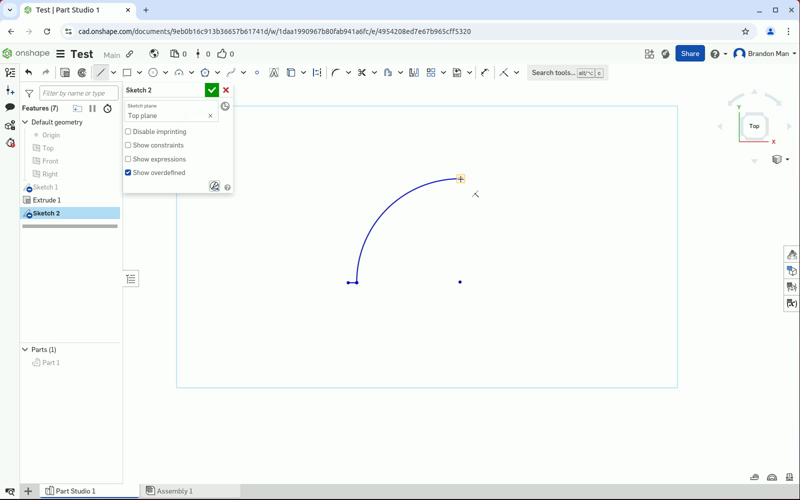
click(460, 178)
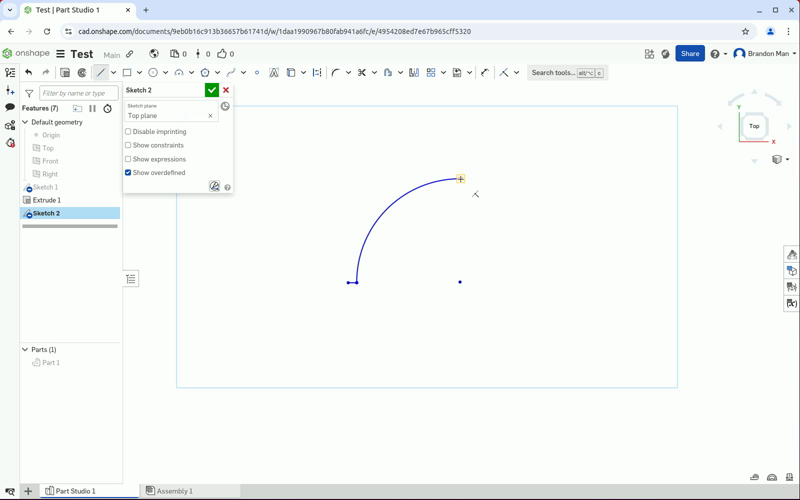
key_down(shift)
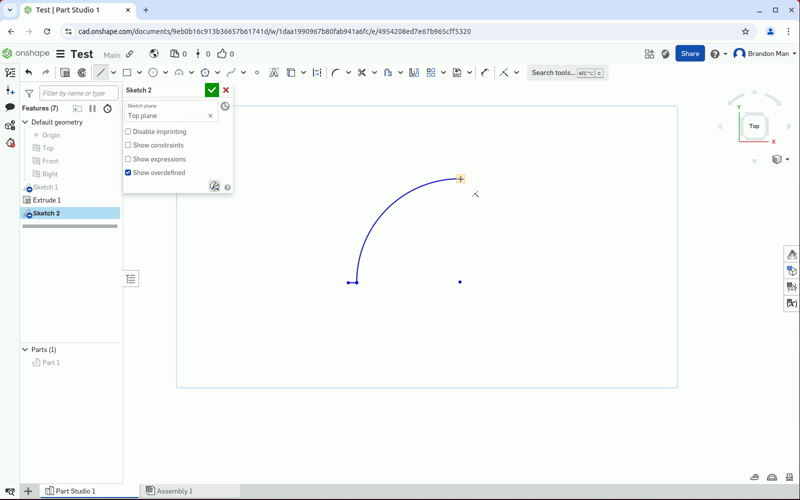
mouse_move(490, 178)
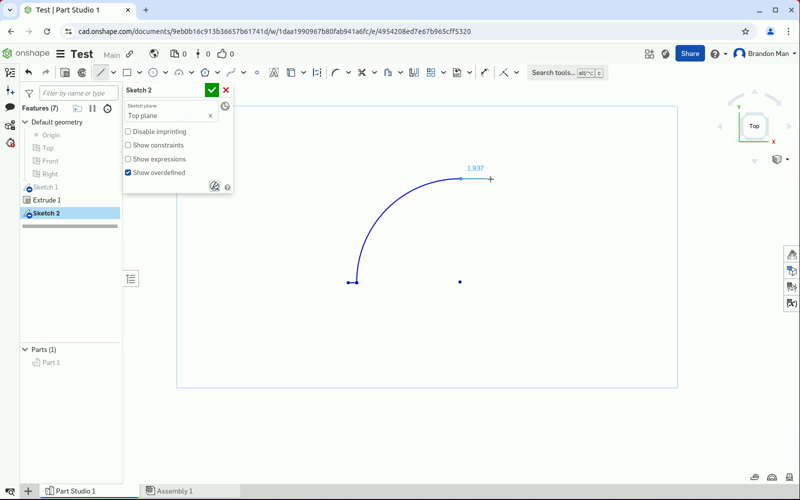
mouse_move(460, 170)
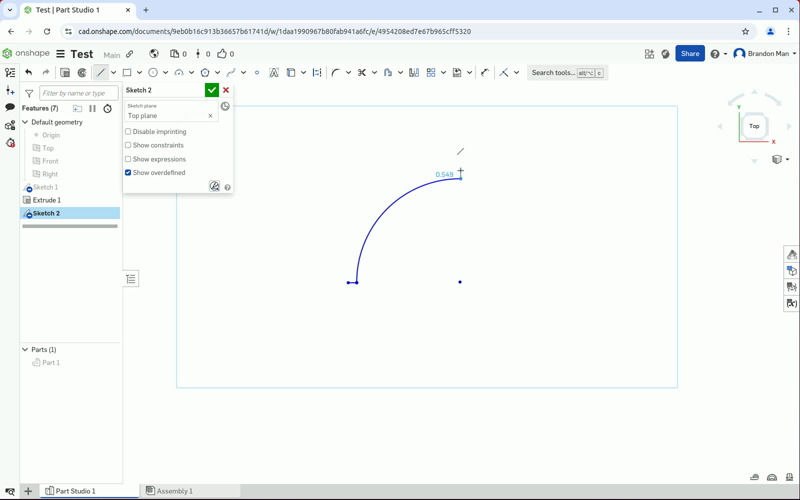
click(460, 170)
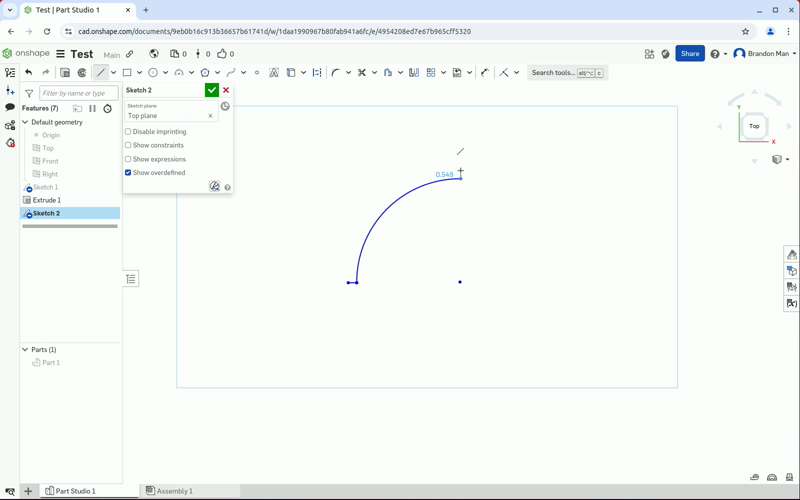
key_up(shift)
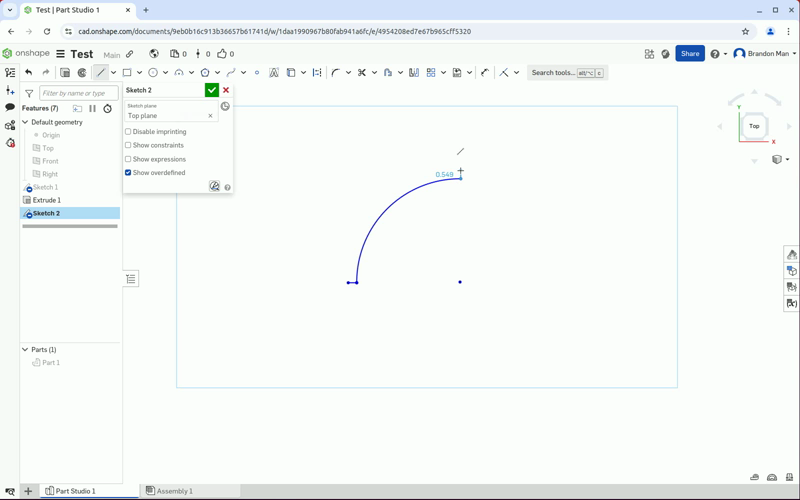
key(esc)
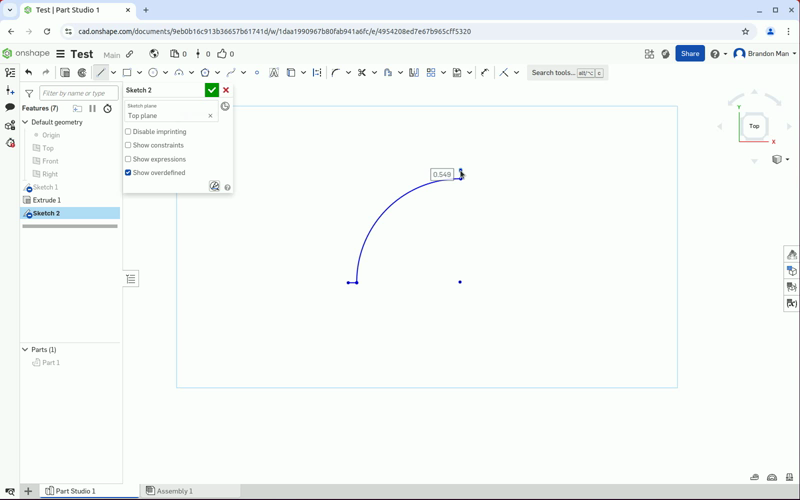
key(a)
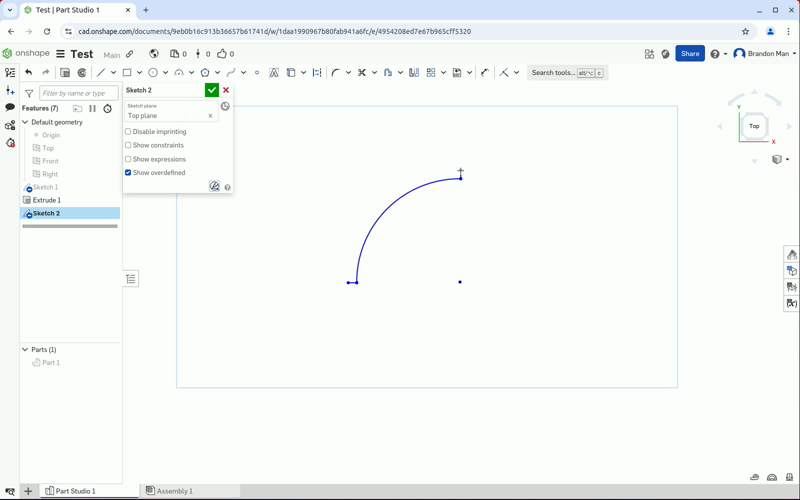
mouse_move(460, 170)
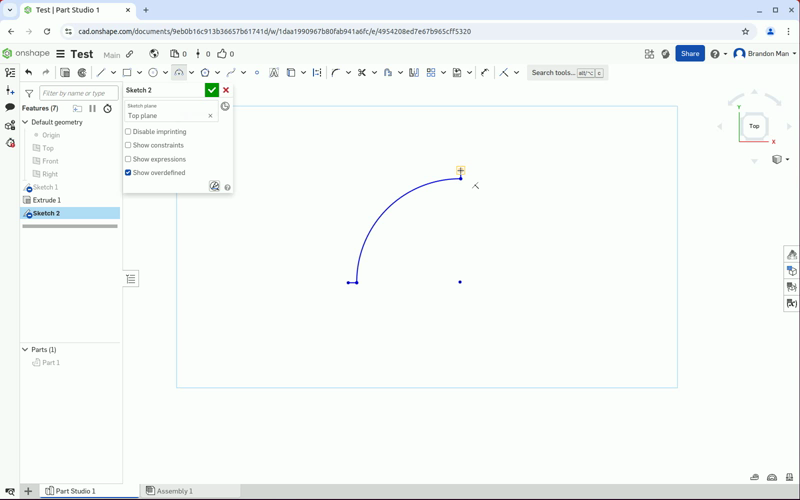
click(460, 170)
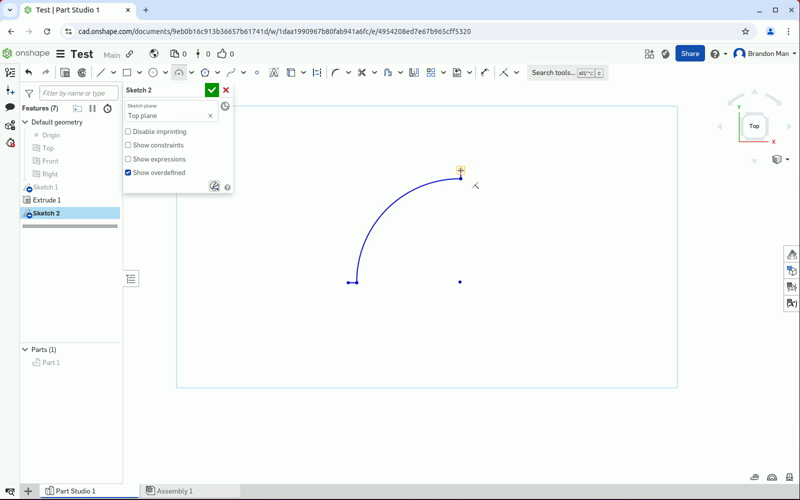
mouse_move(348, 282)
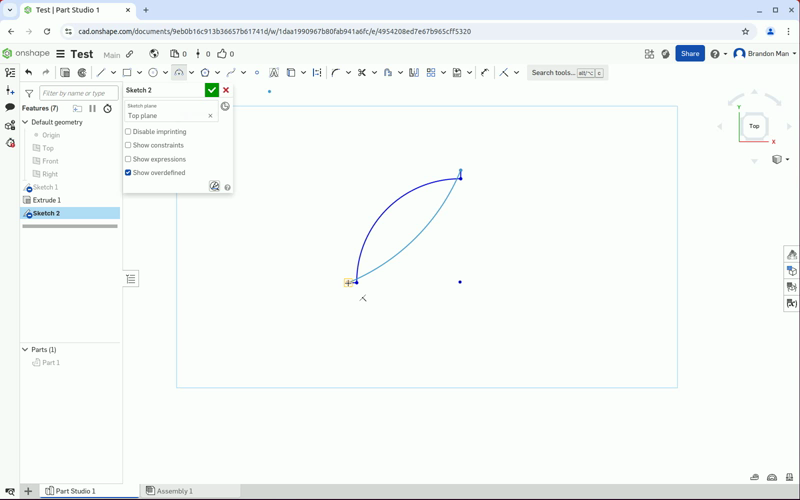
click(348, 282)
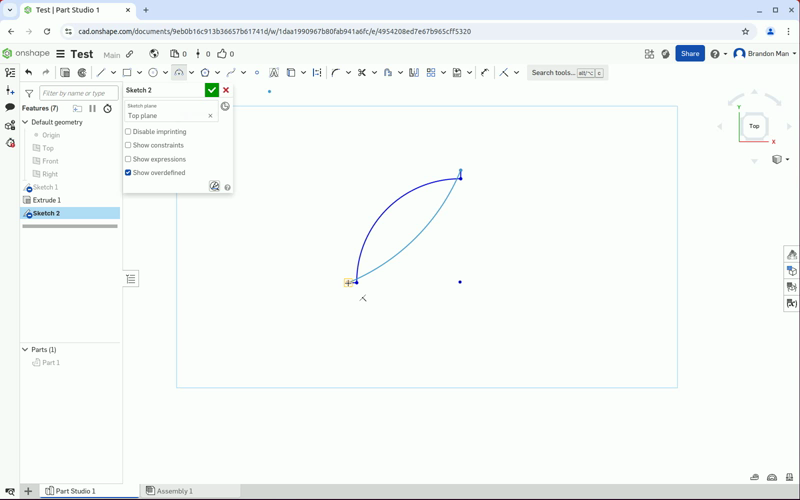
key_down(shift)
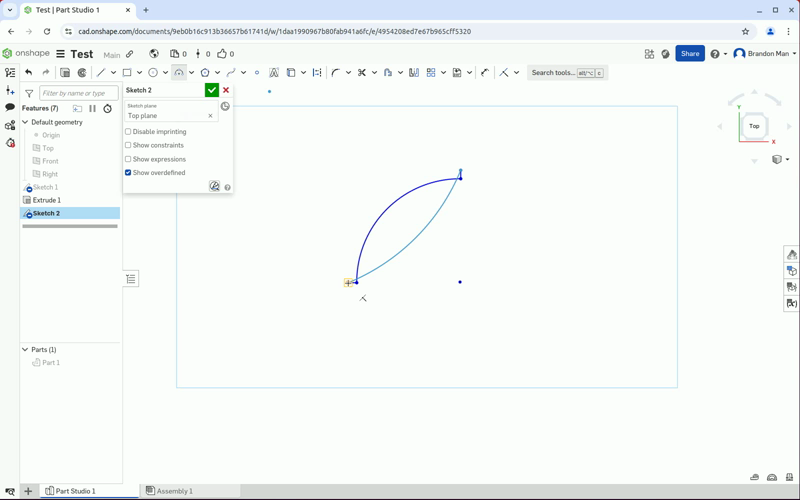
mouse_move(381, 203)
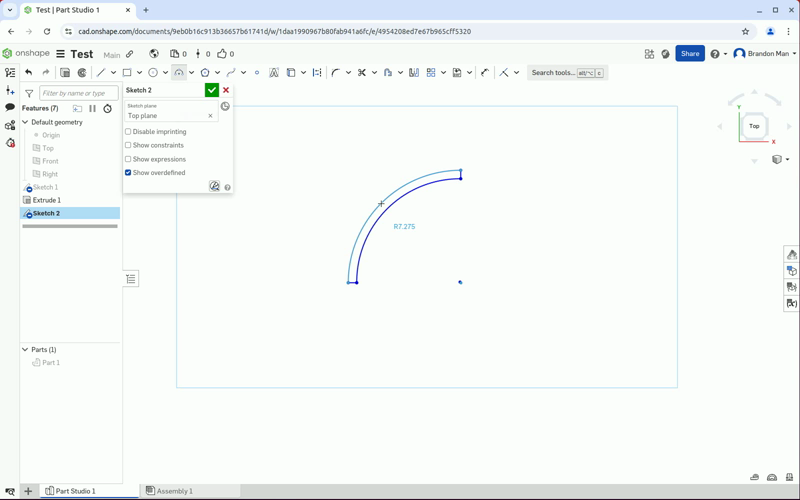
click(381, 203)
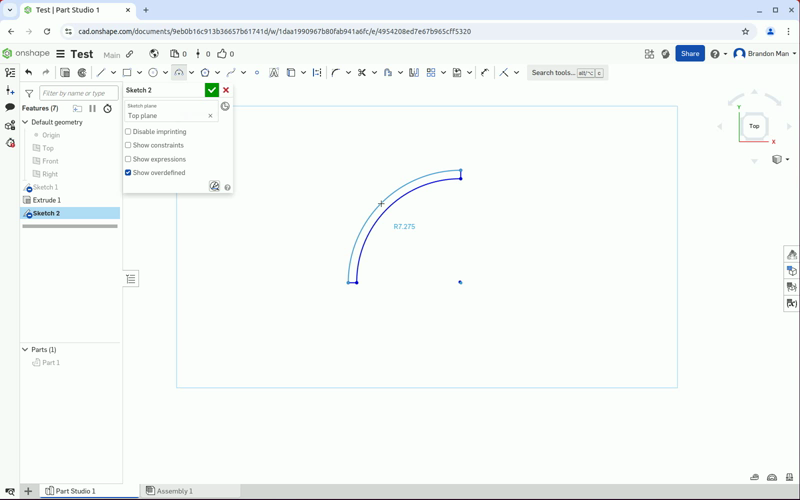
key_up(shift)
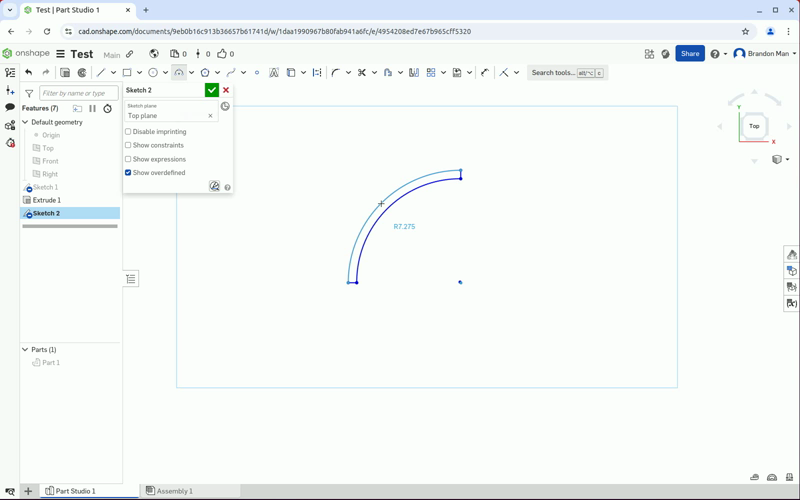
key(esc)
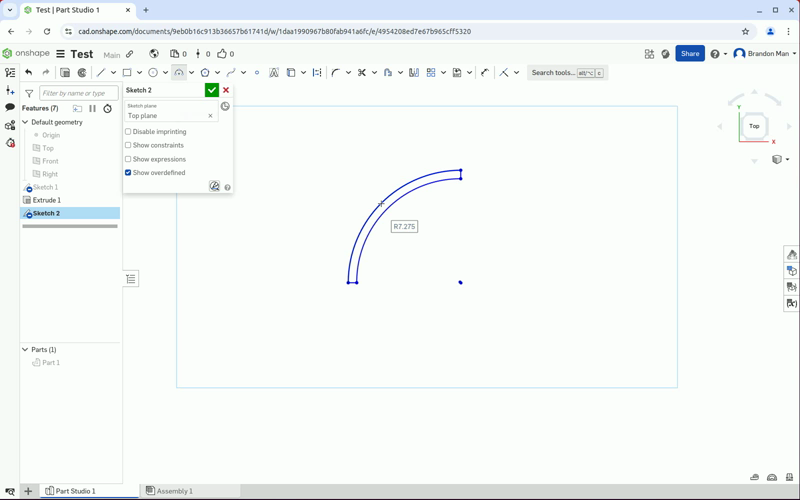
mouse_move(360, 238)
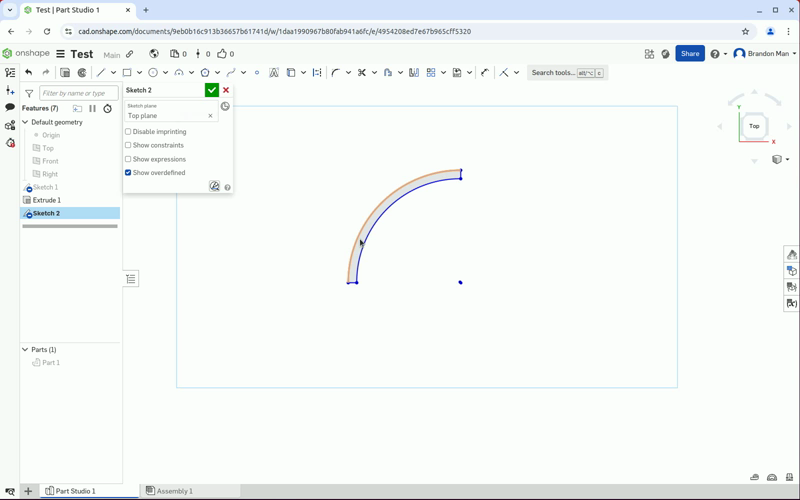
scroll(6)
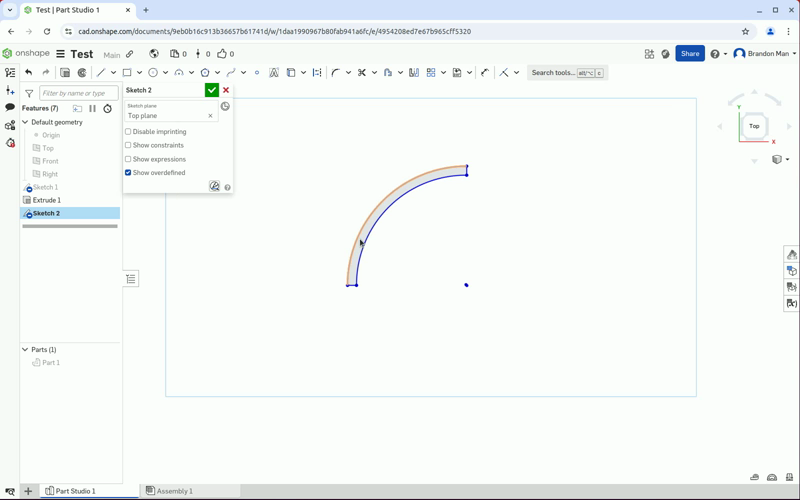
scroll(6)
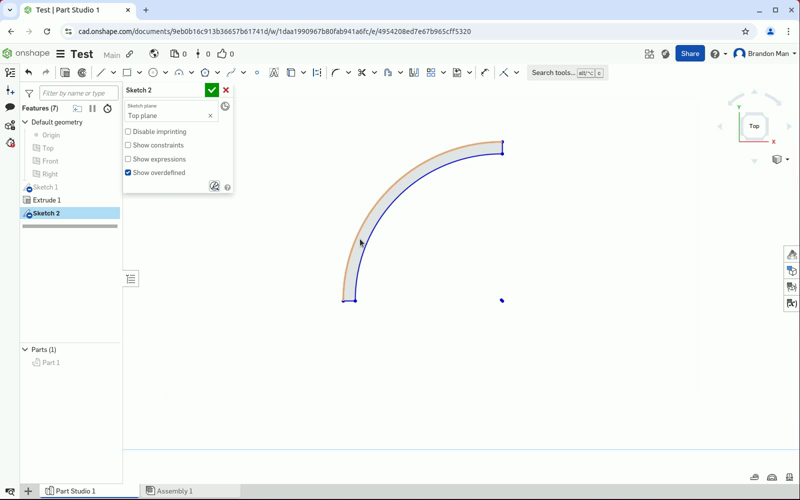
scroll(6)
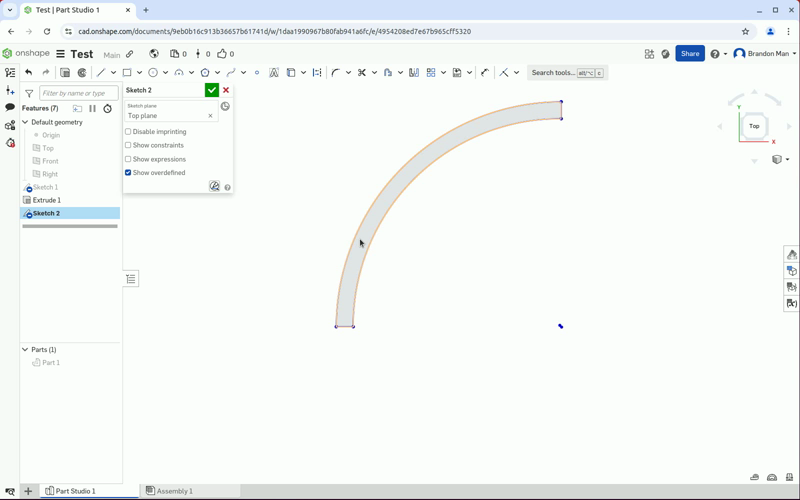
scroll(6)
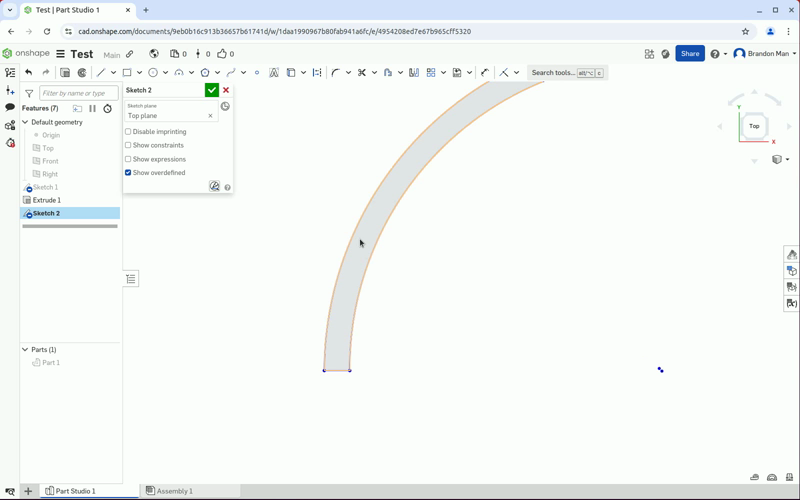
scroll(6)
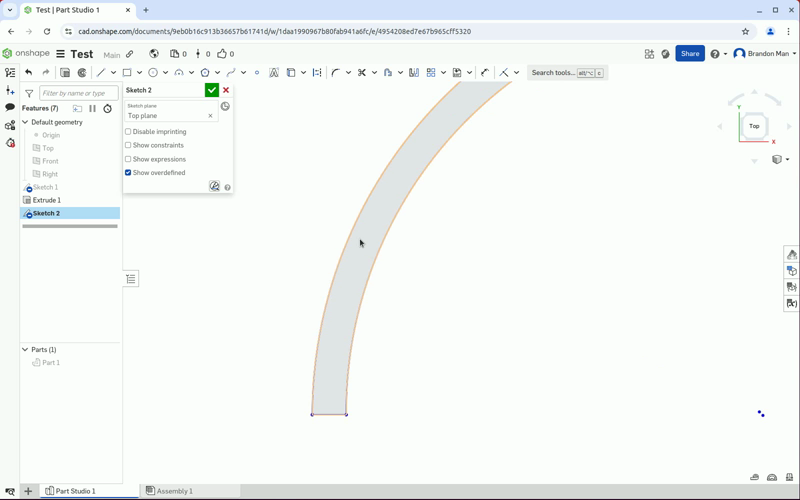
scroll(6)
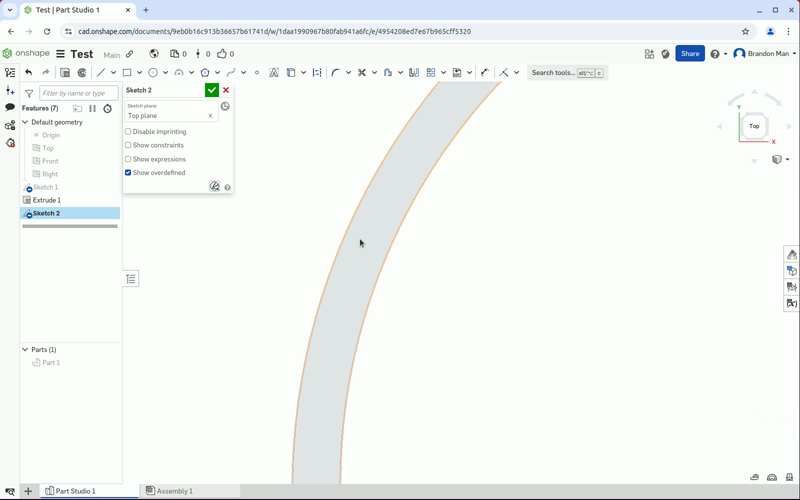
scroll(6)
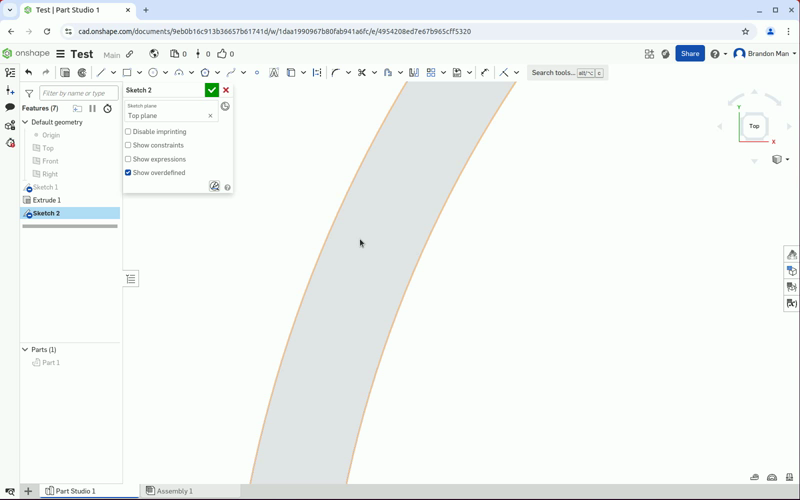
click(360, 238)
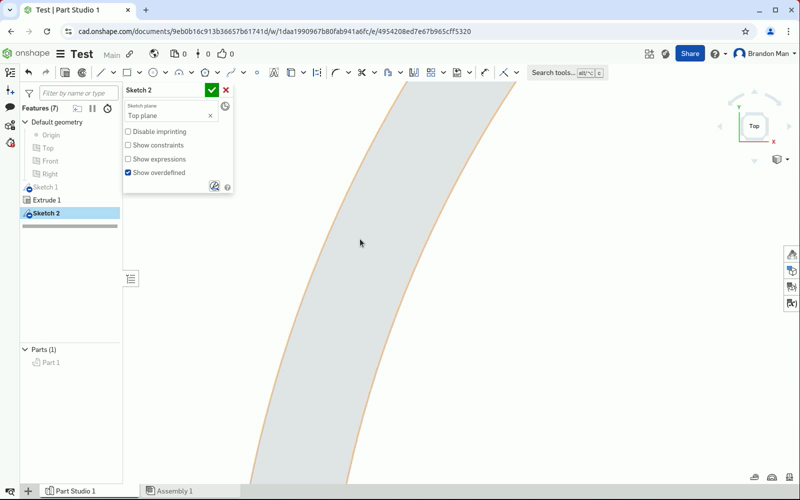
scroll(-6)
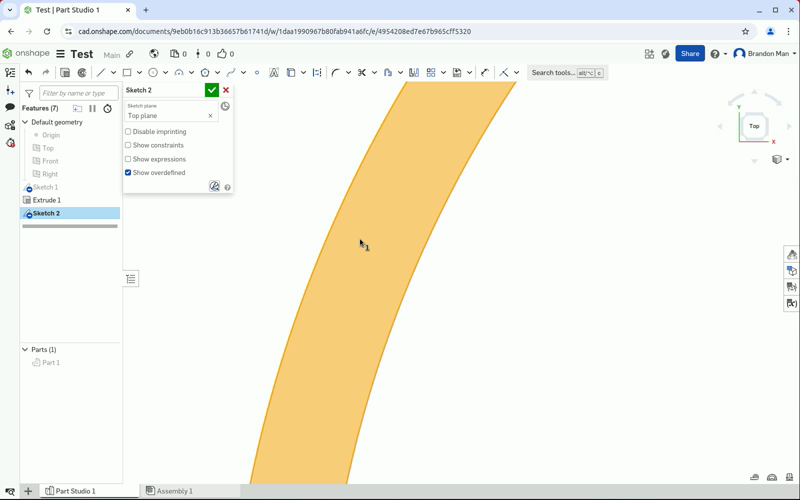
scroll(-6)
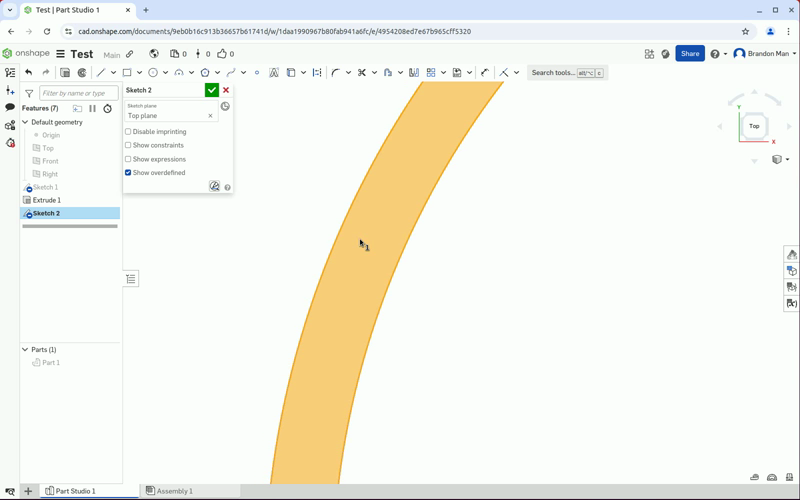
scroll(-6)
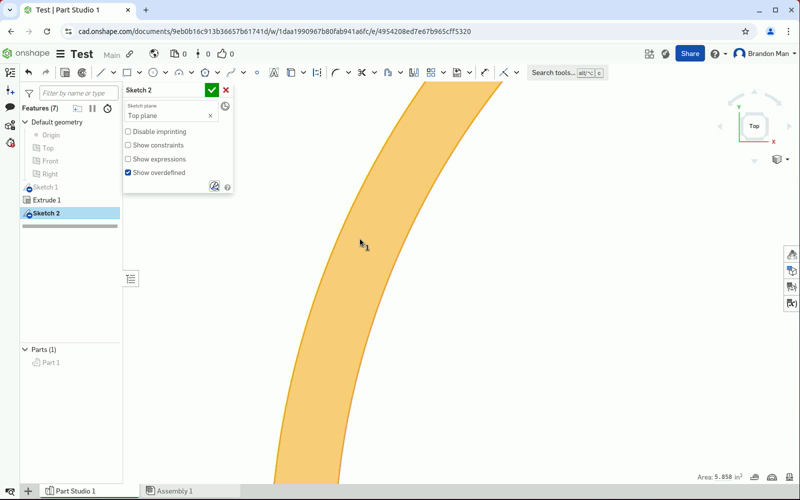
scroll(-6)
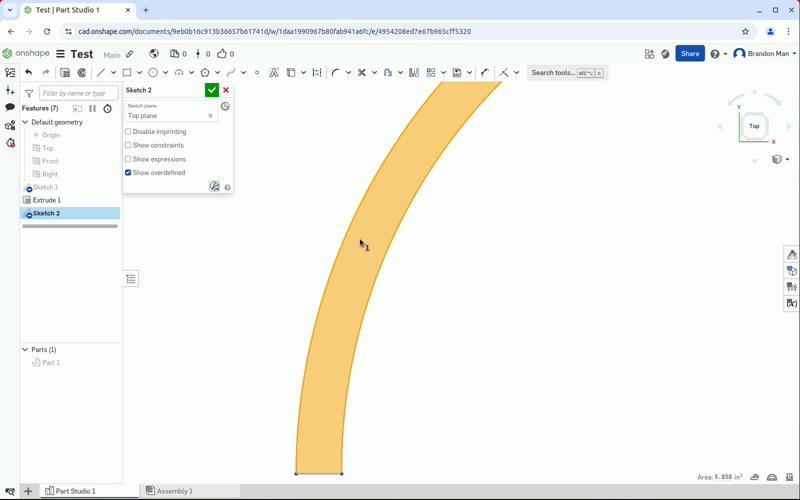
scroll(-6)
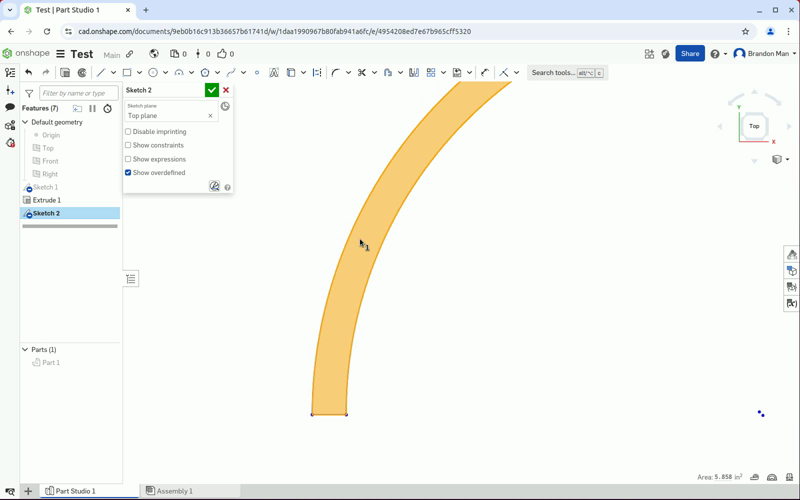
scroll(-6)
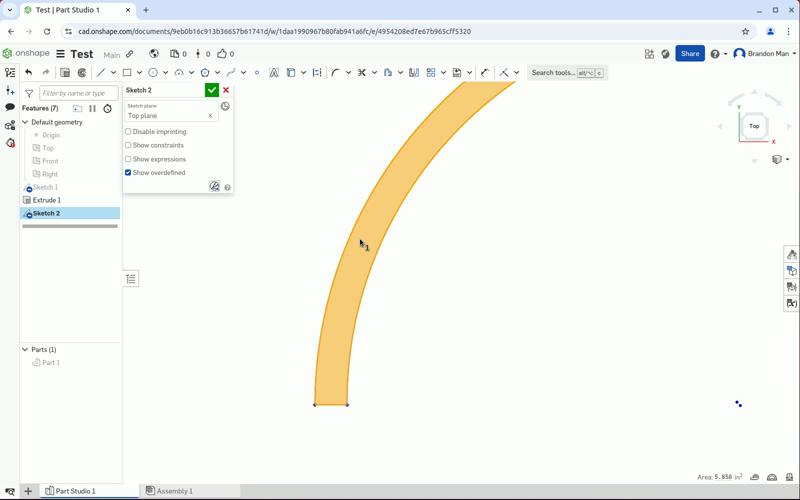
scroll(-6)
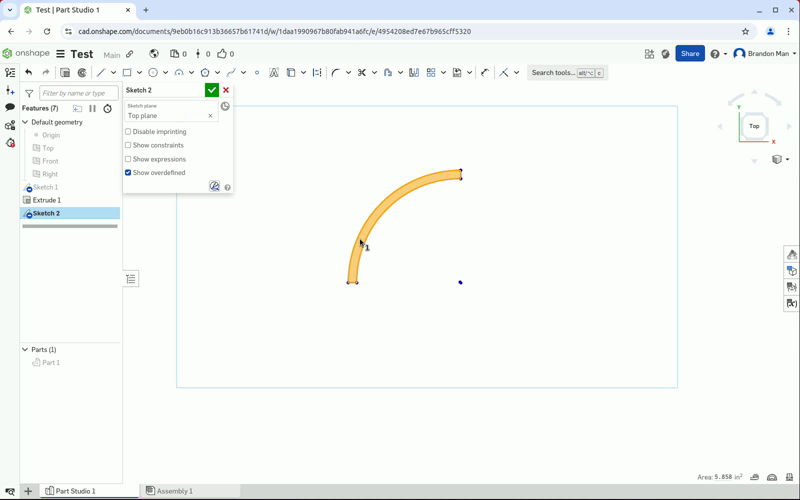
mouse_move(73, 352)
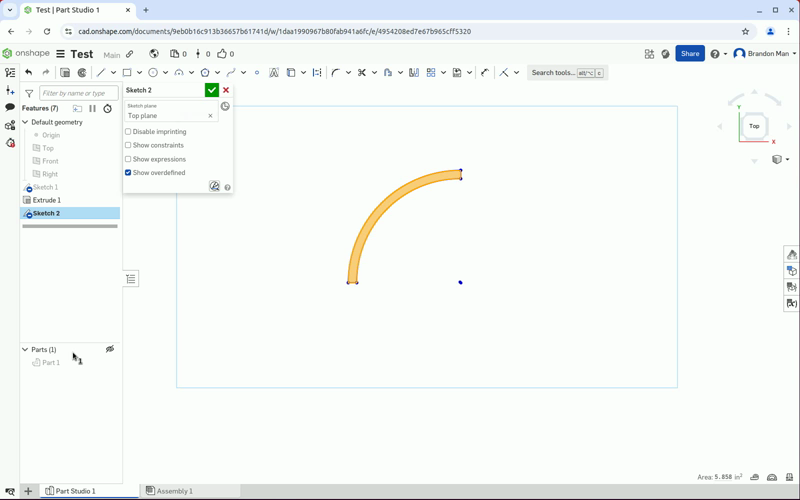
key(shift+y)
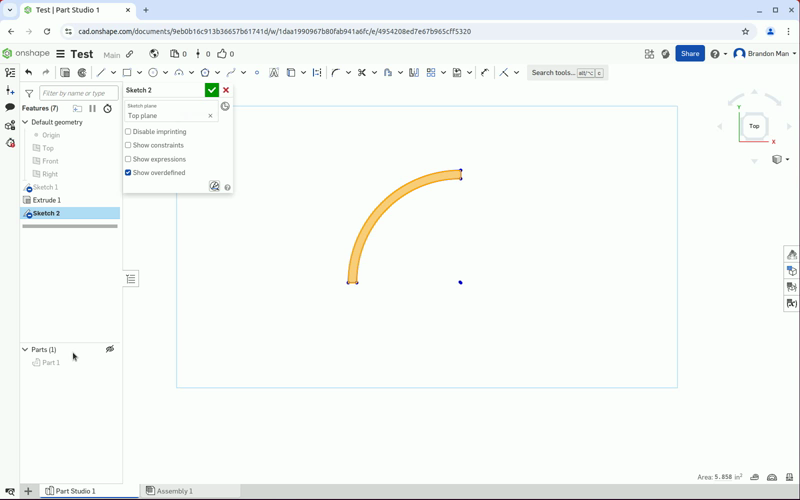
key(shift+e)
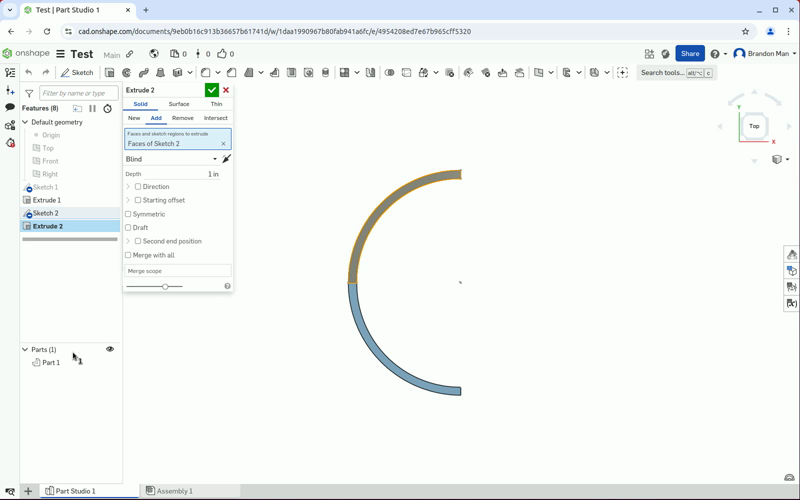
mouse_move(143, 106)
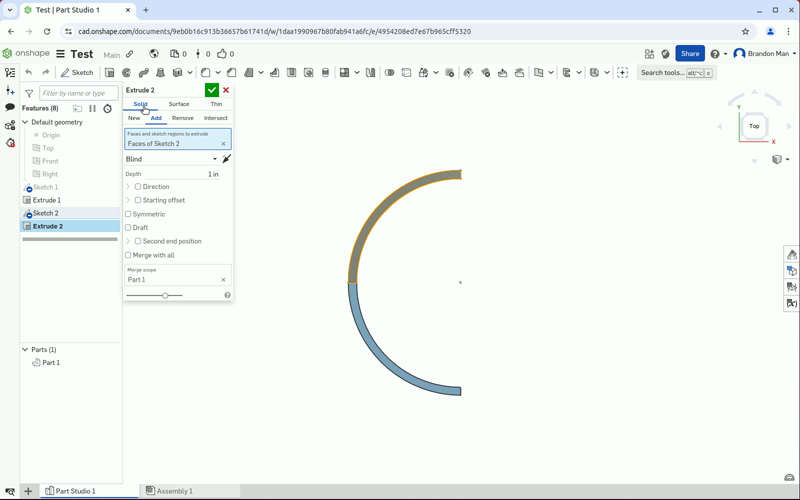
click(143, 106)
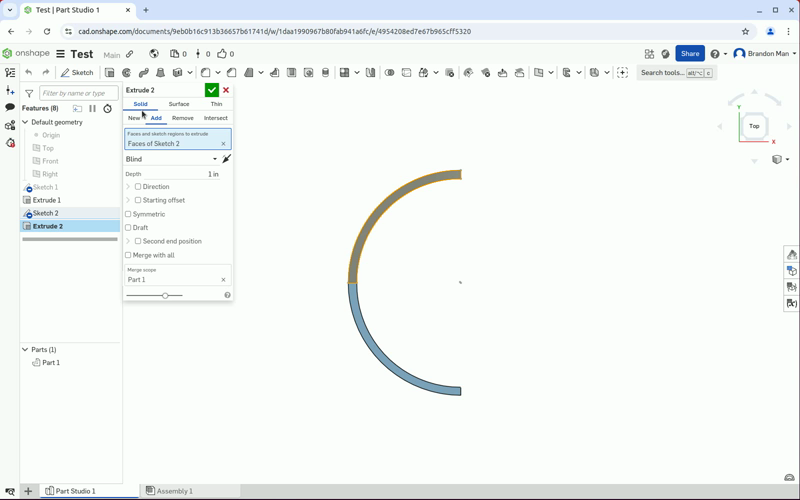
mouse_move(137, 120)
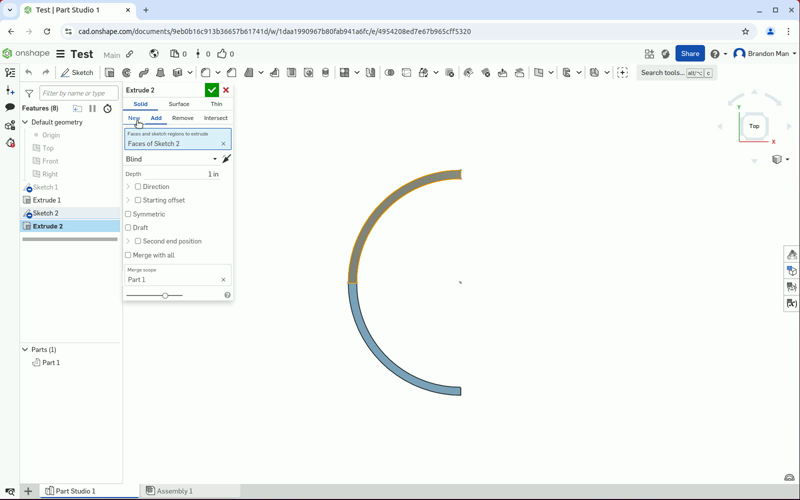
click(137, 120)
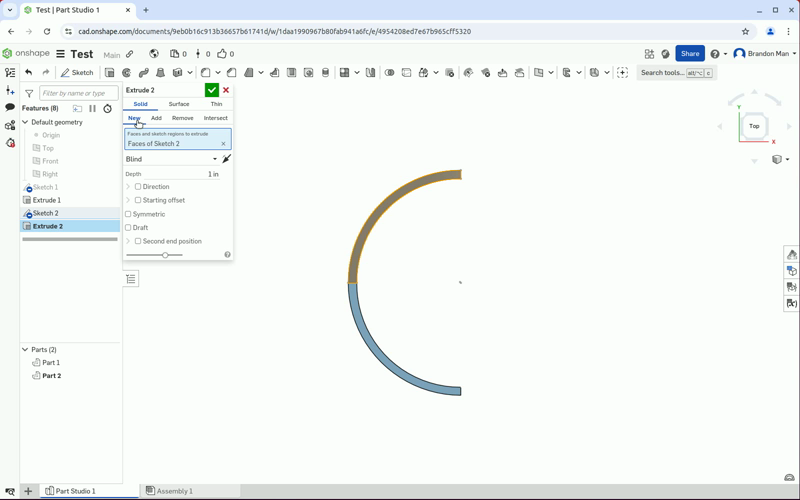
key(tab, 4)
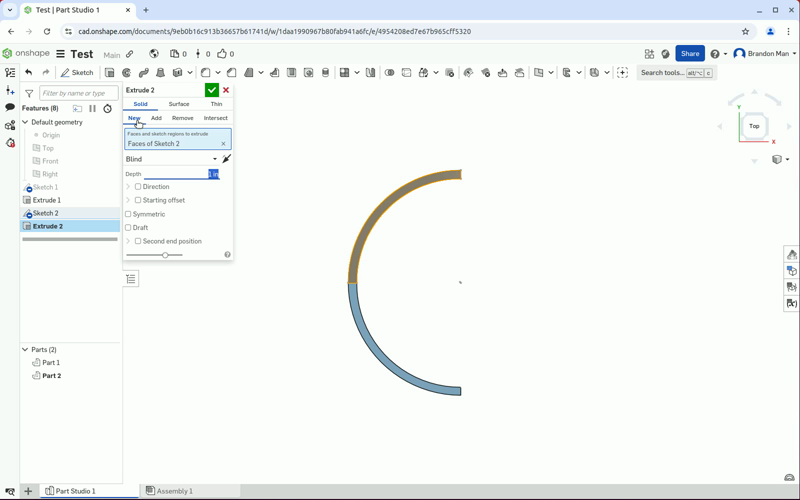
text(0.227)
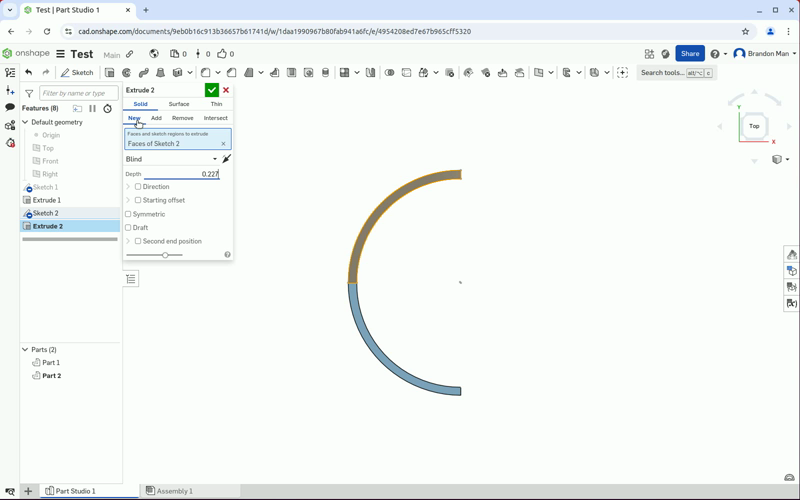
key(enter)
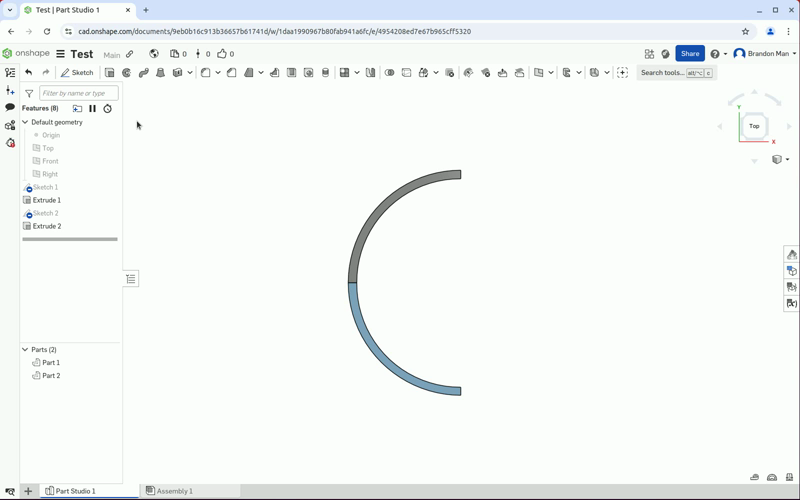
key(shift+h)
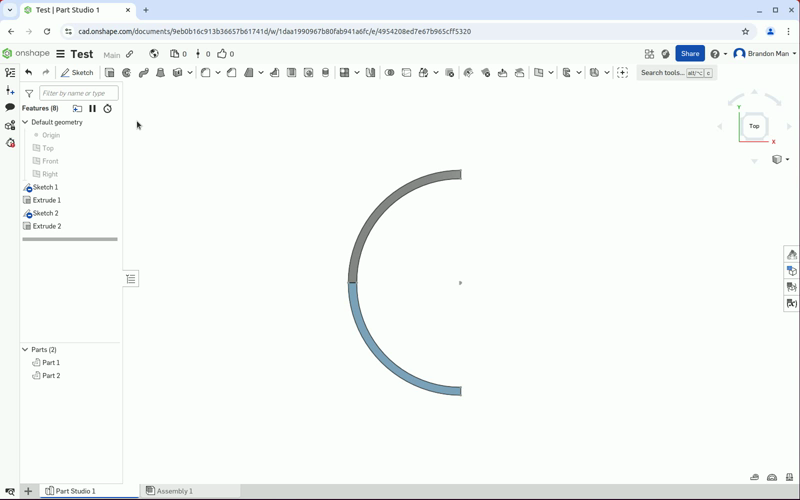
key(shift+h)
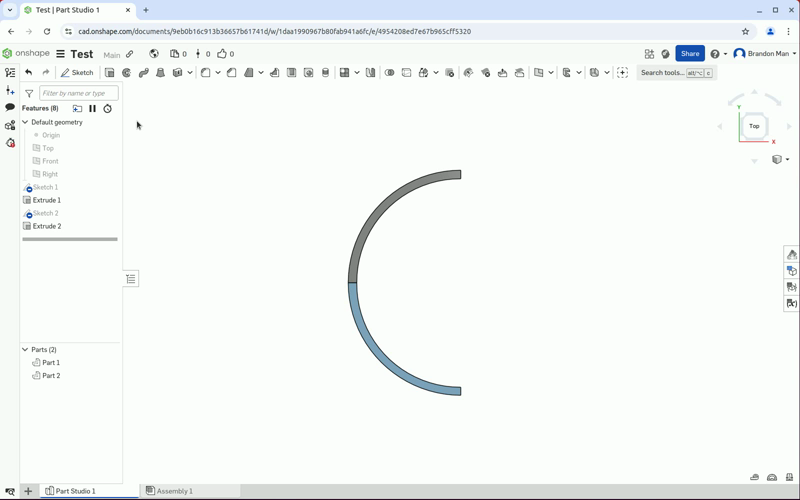
mouse_move(73, 189)
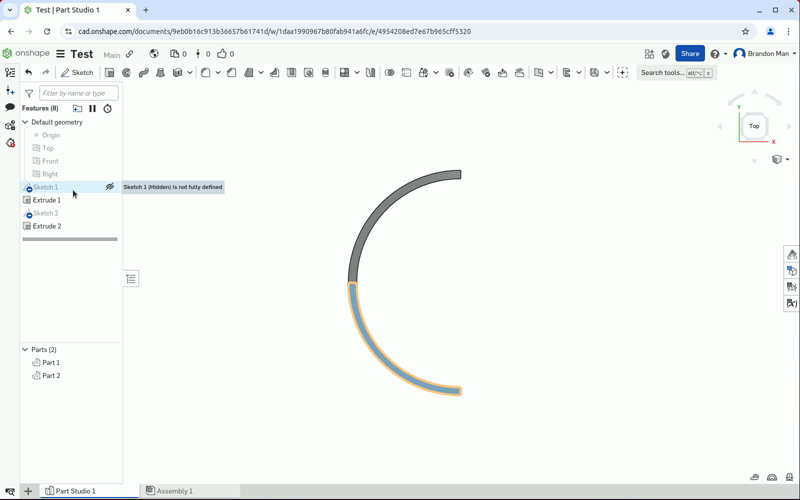
click(73, 189)
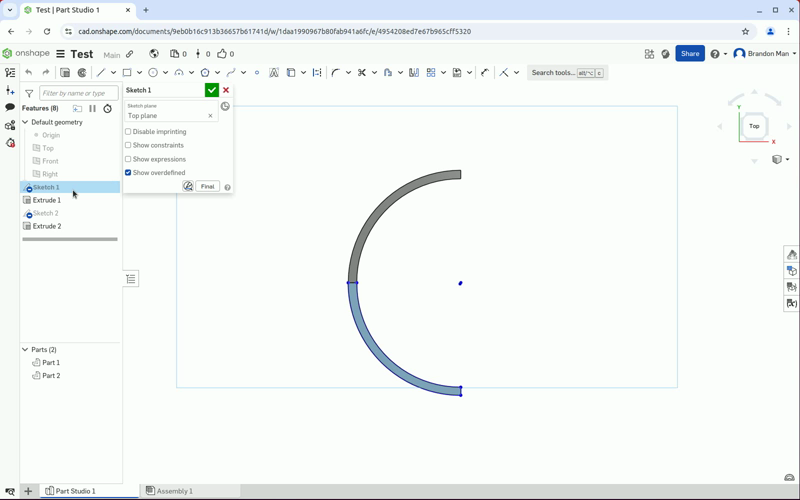
mouse_move(229, 92)
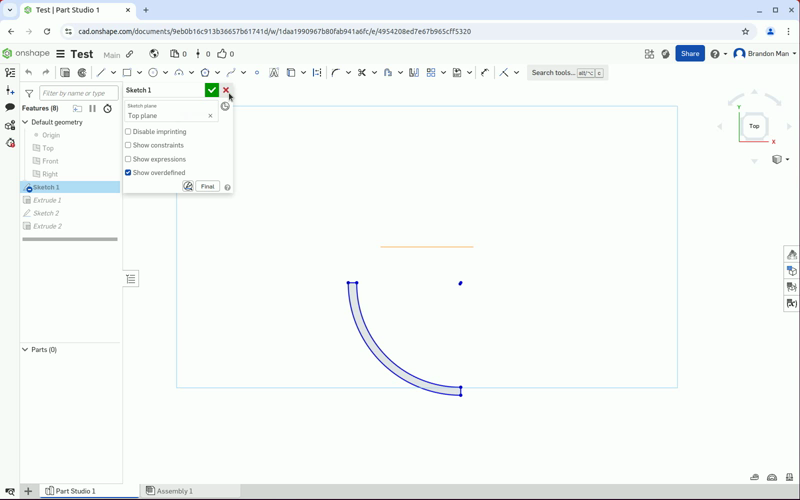
click(229, 92)
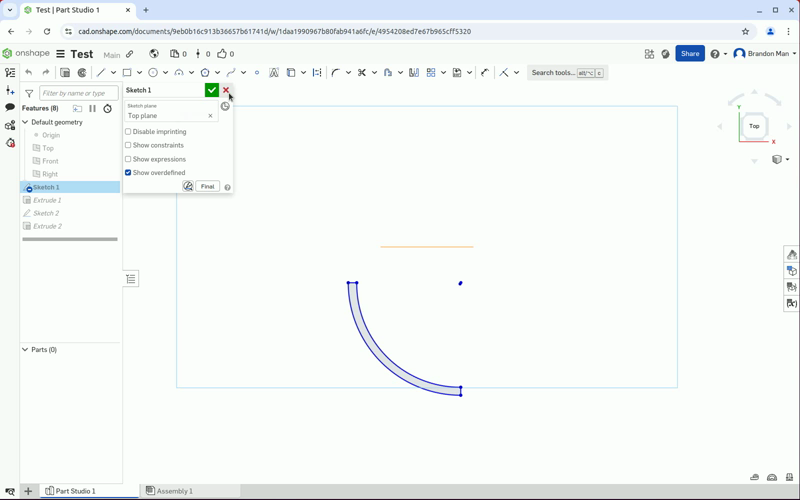
key(shift+s)
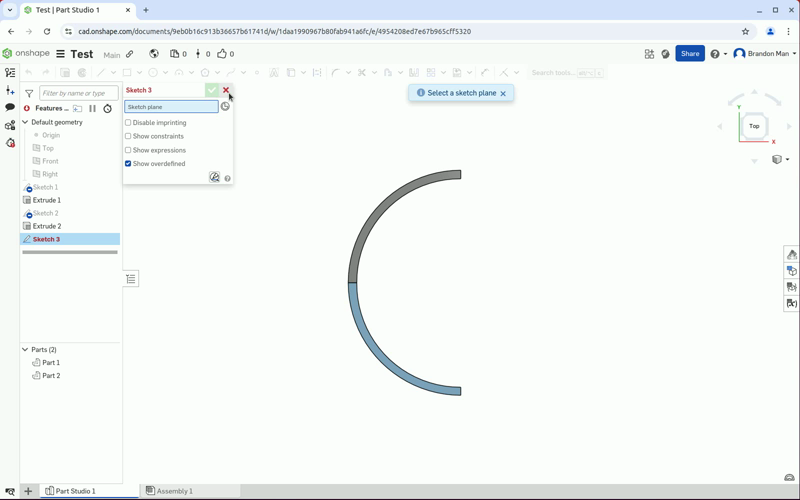
mouse_move(73, 150)
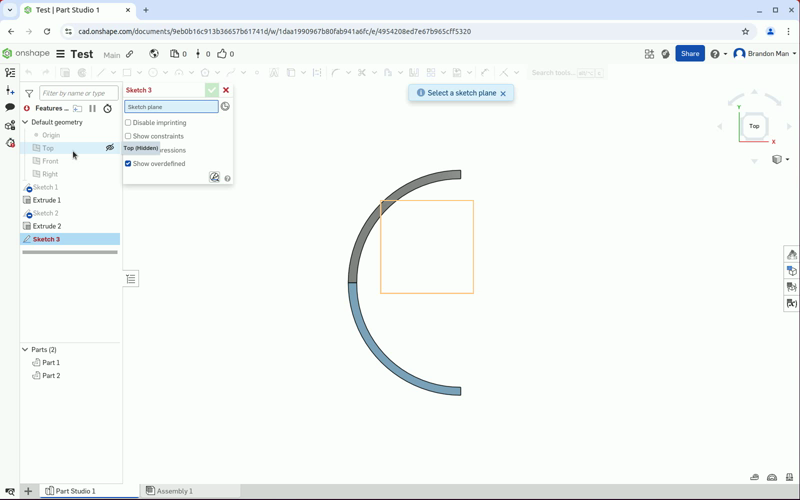
click(73, 150)
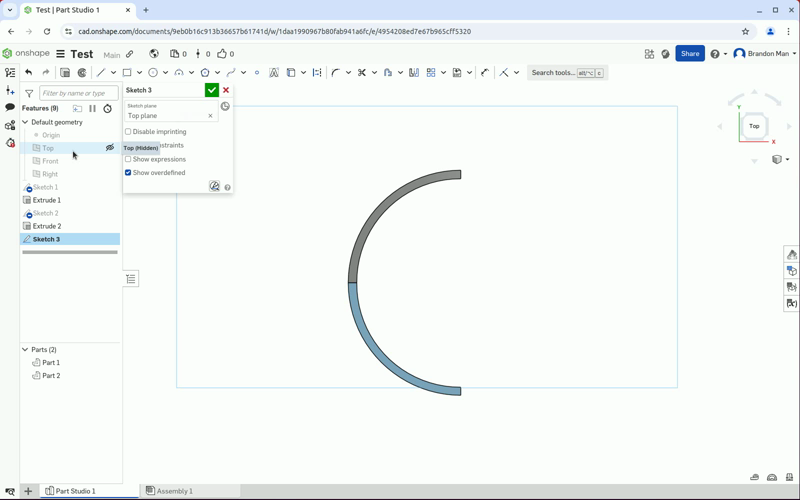
mouse_move(73, 352)
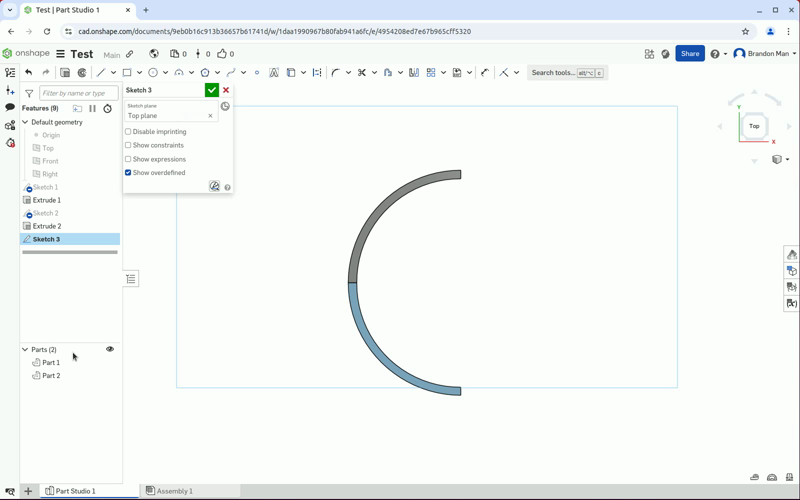
key(y)
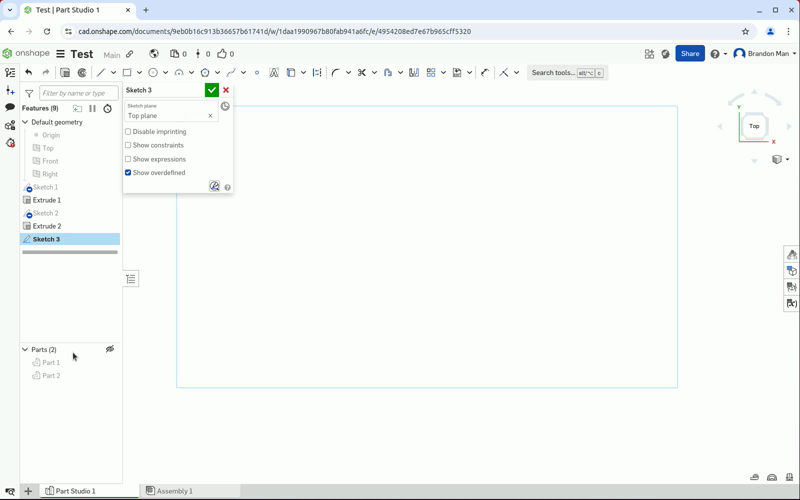
key(a)
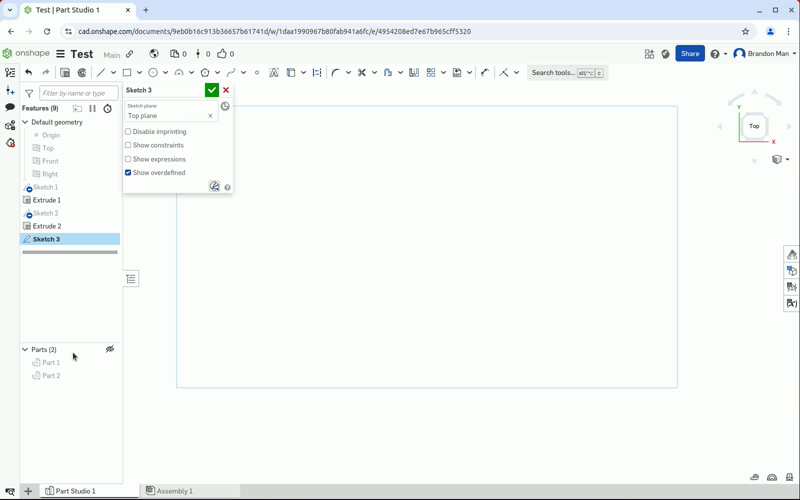
key_down(shift)
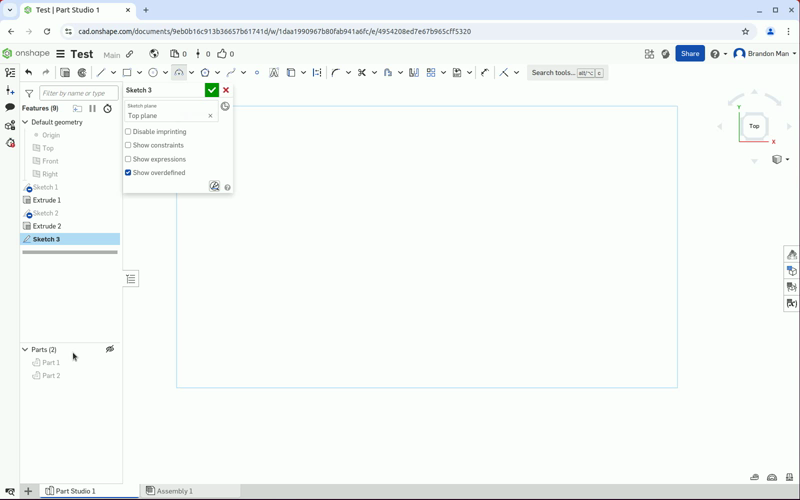
mouse_move(460, 178)
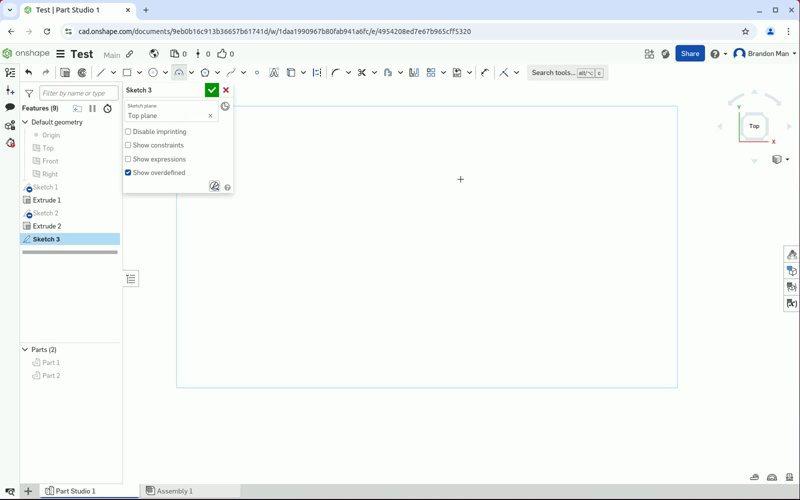
click(460, 178)
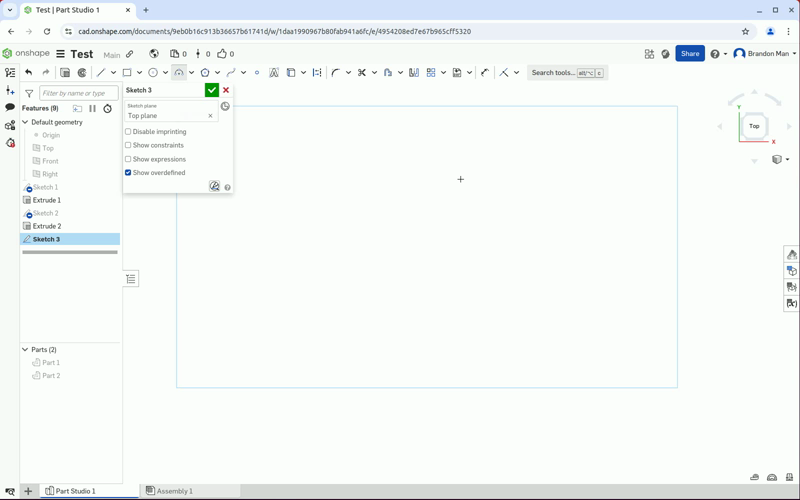
key_up(shift)
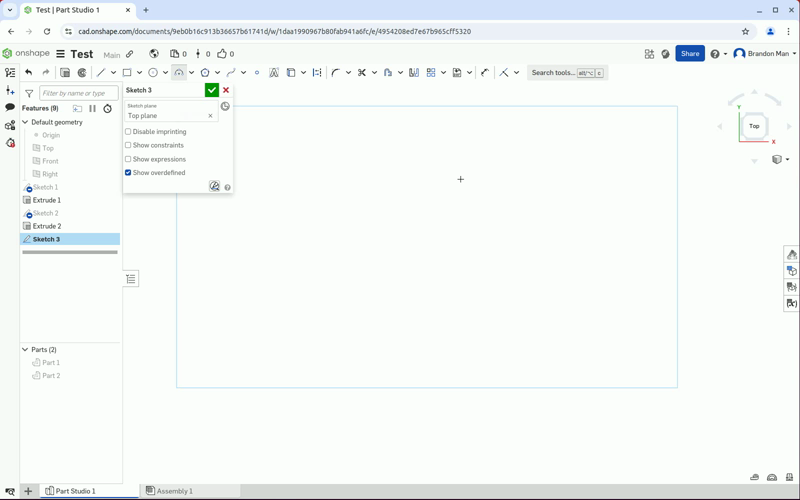
key_down(shift)
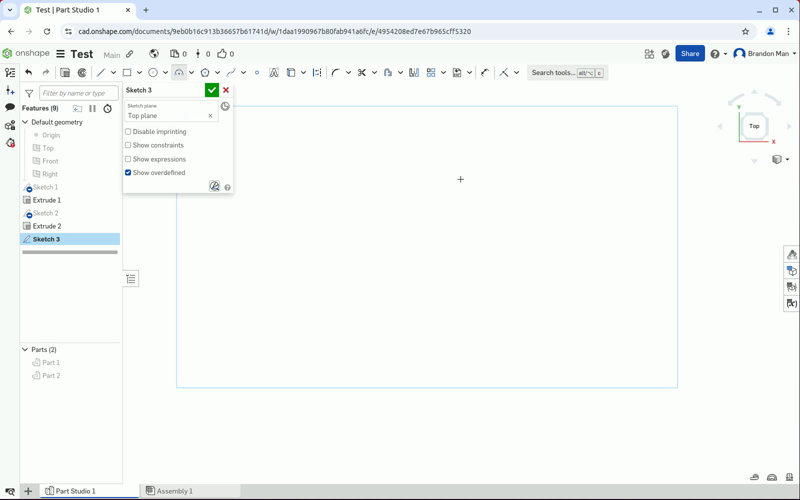
mouse_move(564, 282)
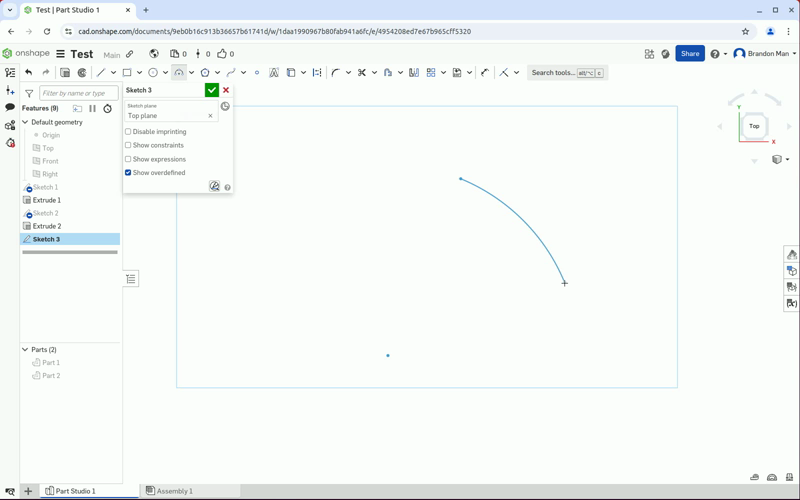
click(564, 282)
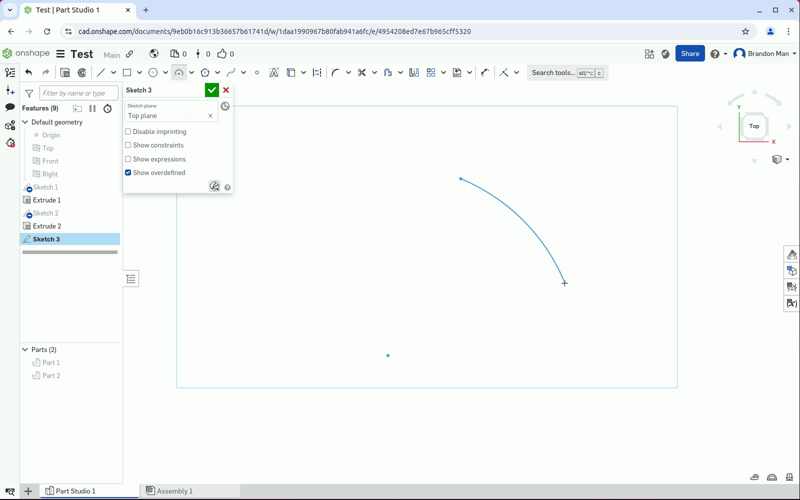
mouse_move(534, 209)
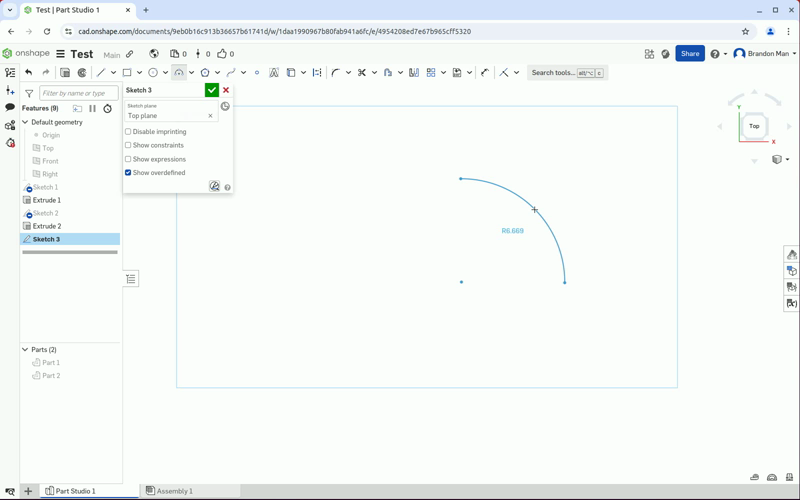
click(534, 209)
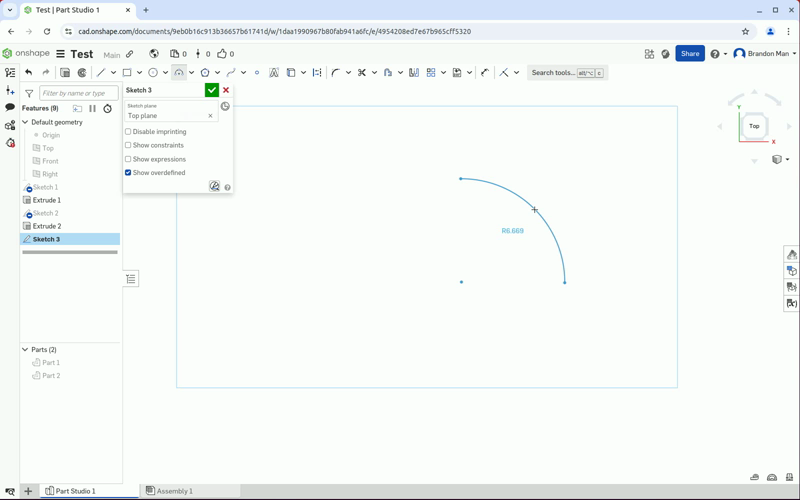
key_up(shift)
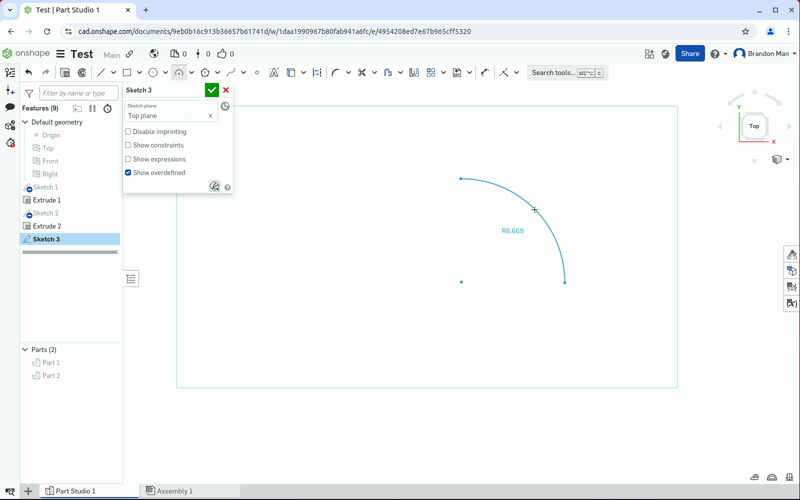
key(esc)
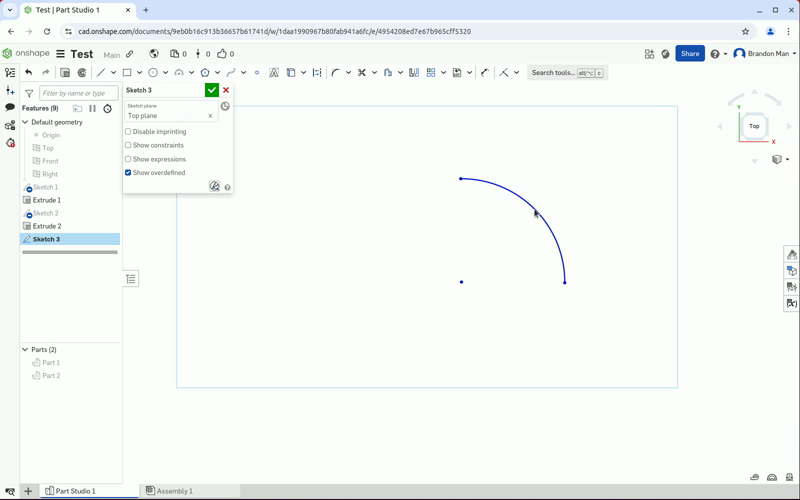
key(l)
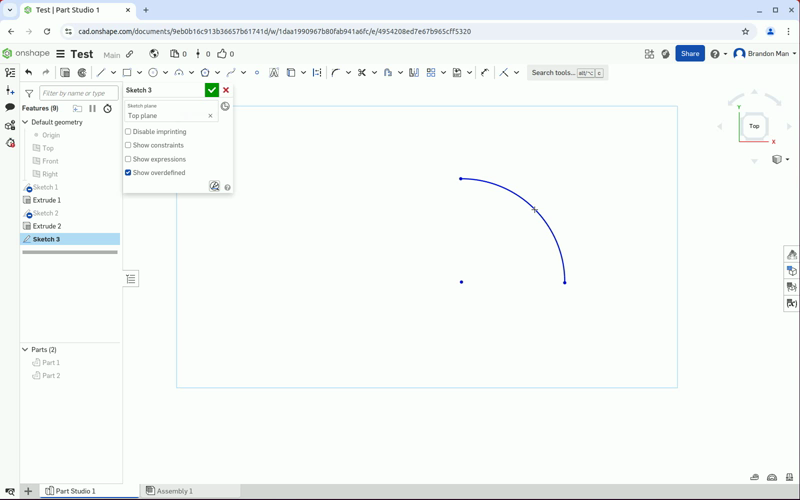
mouse_move(564, 282)
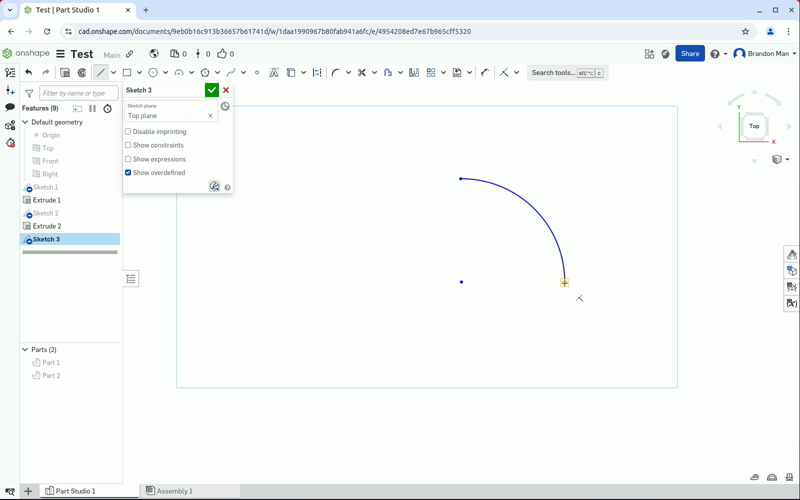
click(564, 282)
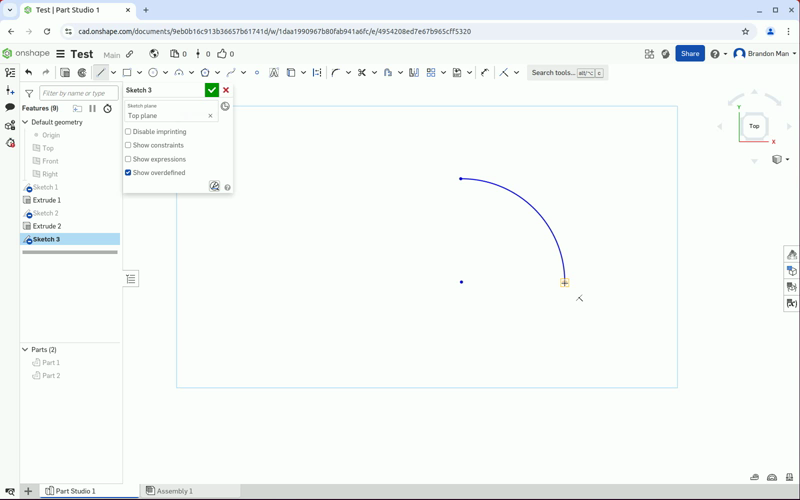
key_down(shift)
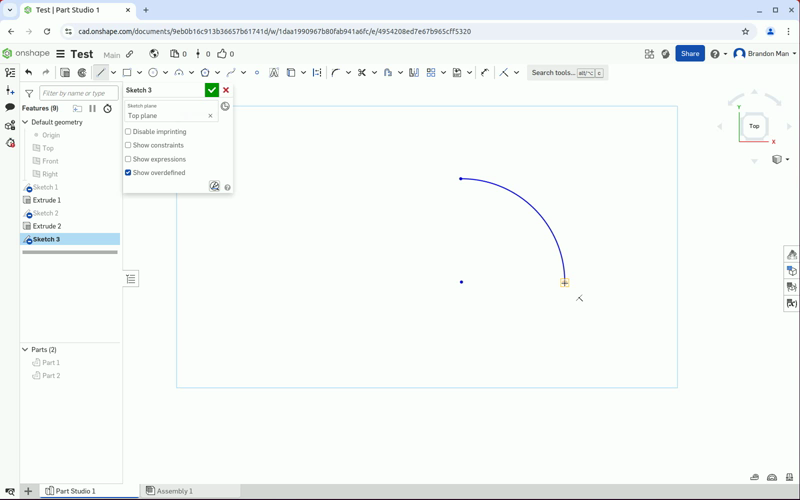
mouse_move(589, 282)
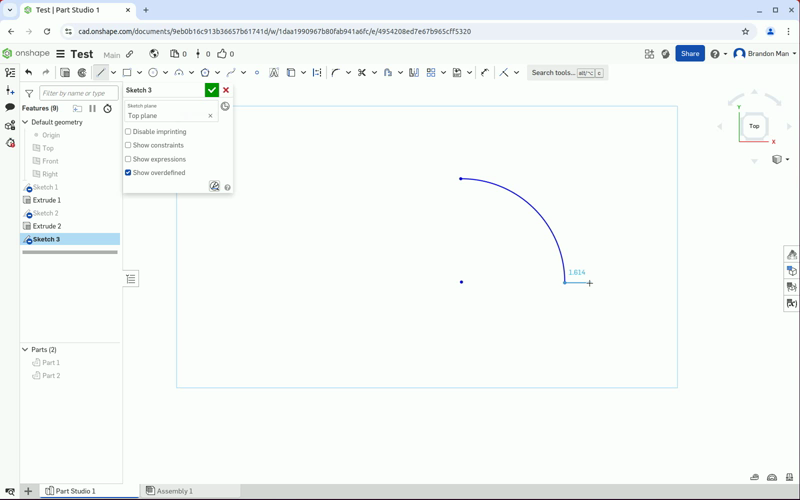
mouse_move(573, 282)
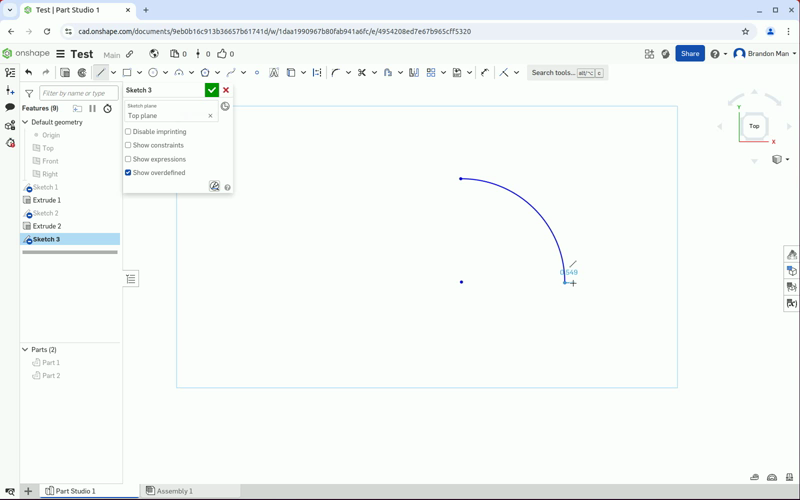
click(573, 282)
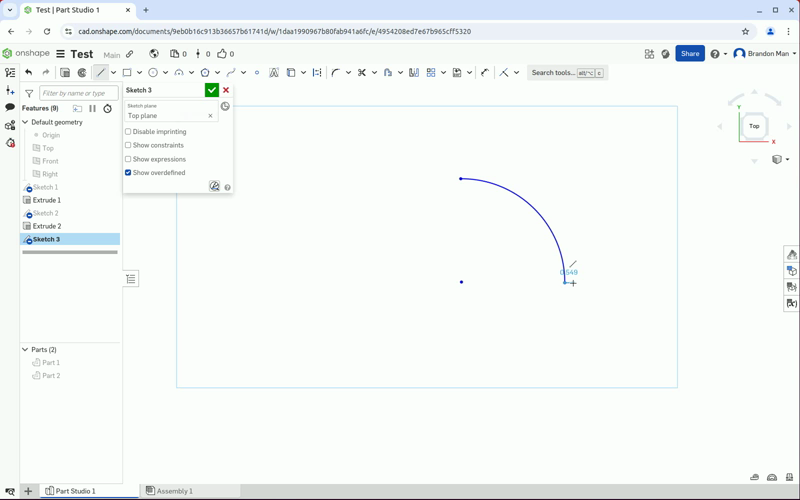
key_up(shift)
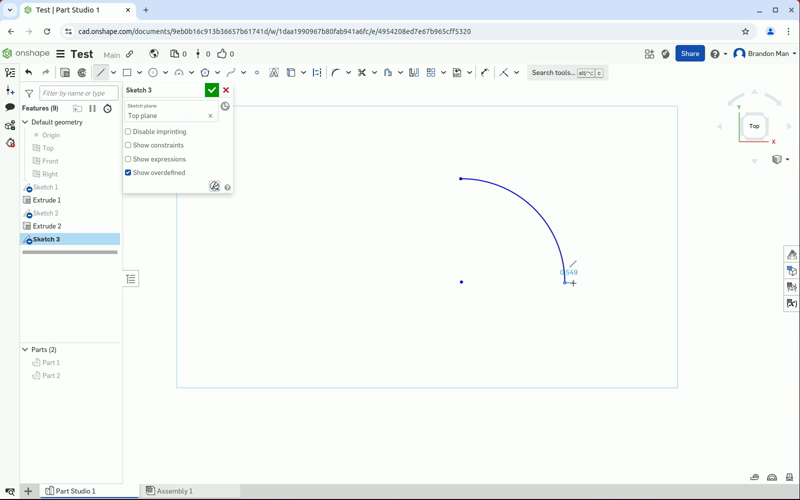
key(esc)
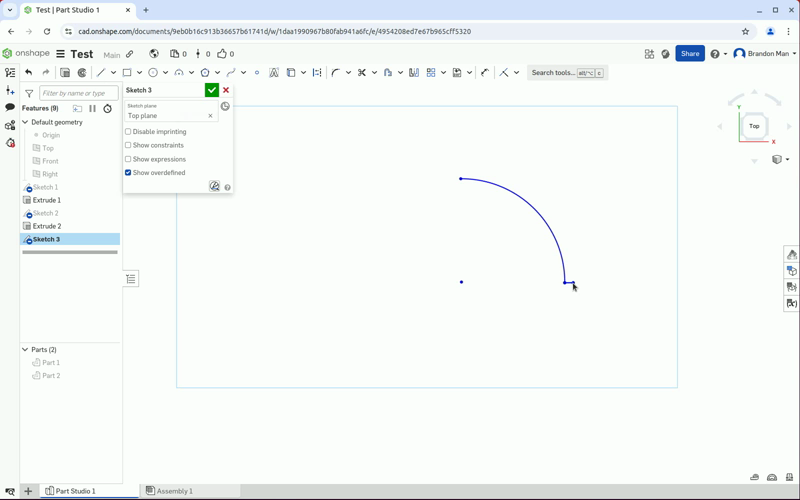
key(a)
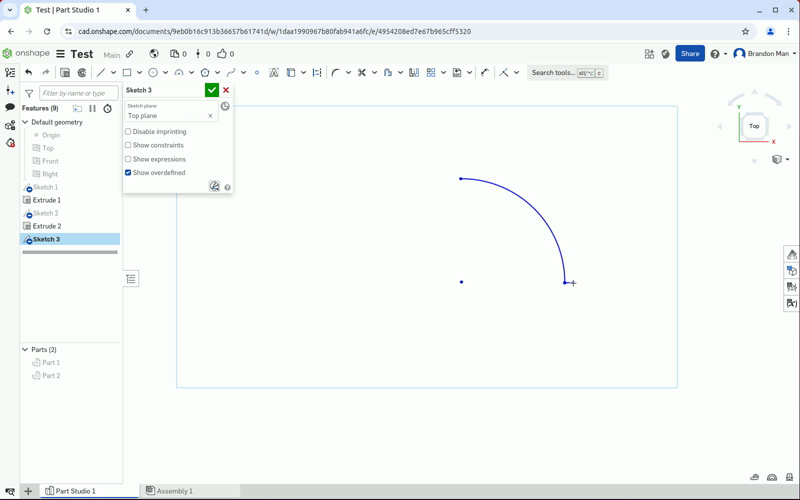
mouse_move(573, 282)
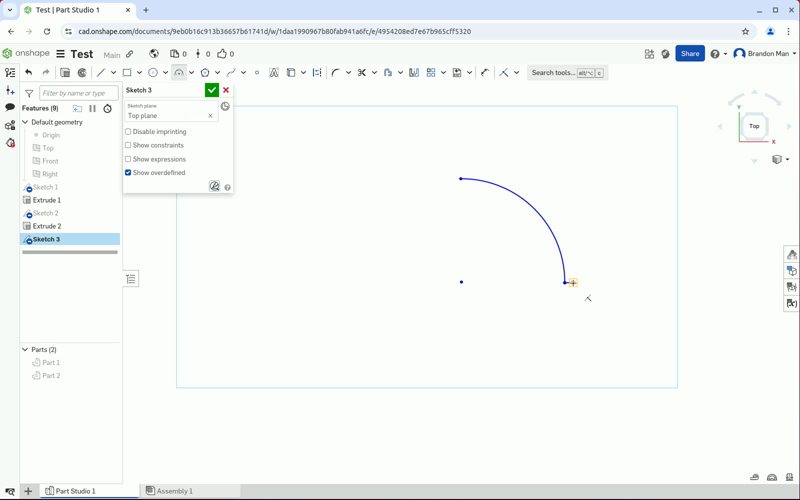
click(573, 282)
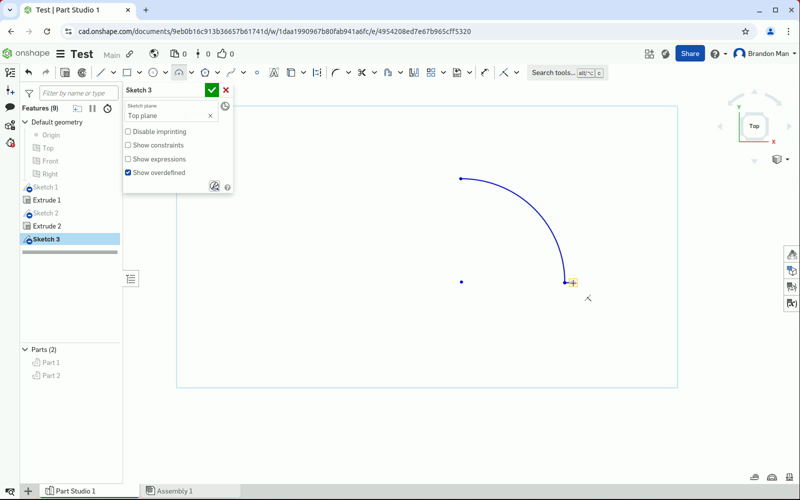
key_down(shift)
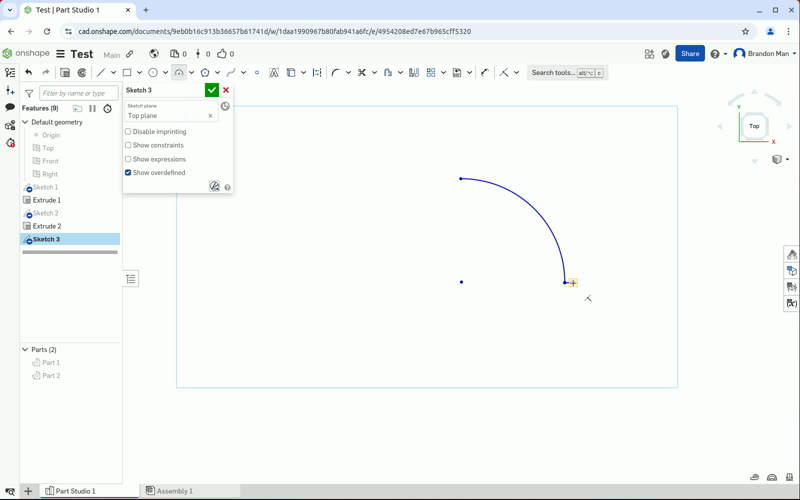
mouse_move(460, 170)
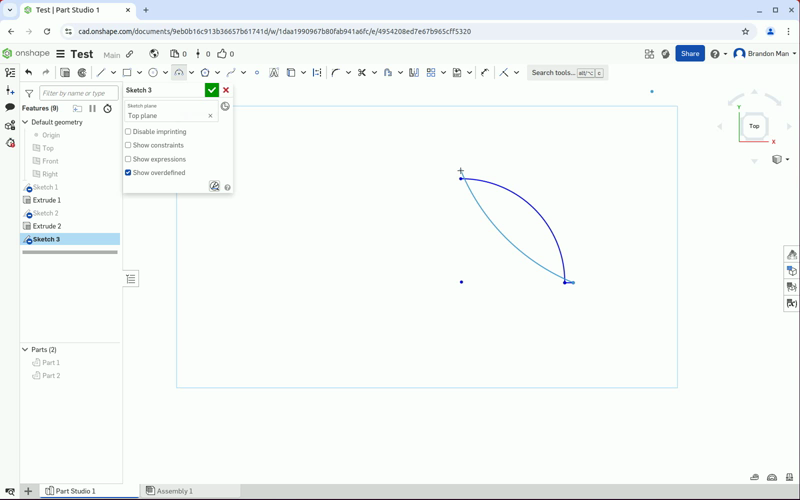
click(460, 170)
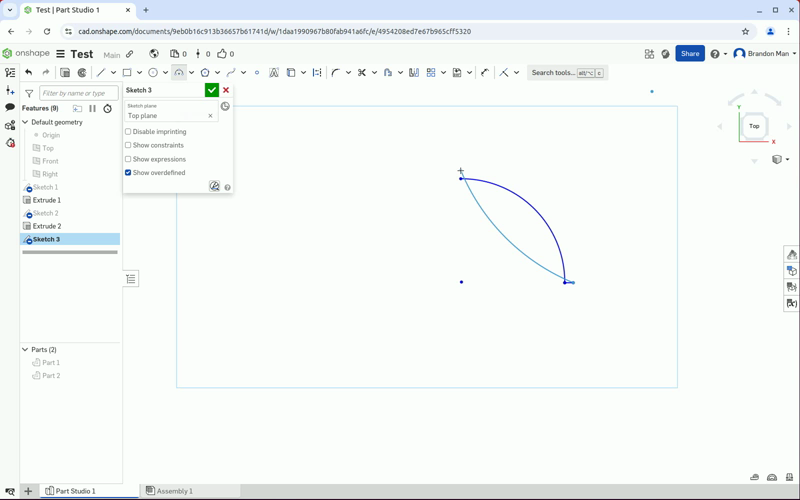
mouse_move(540, 203)
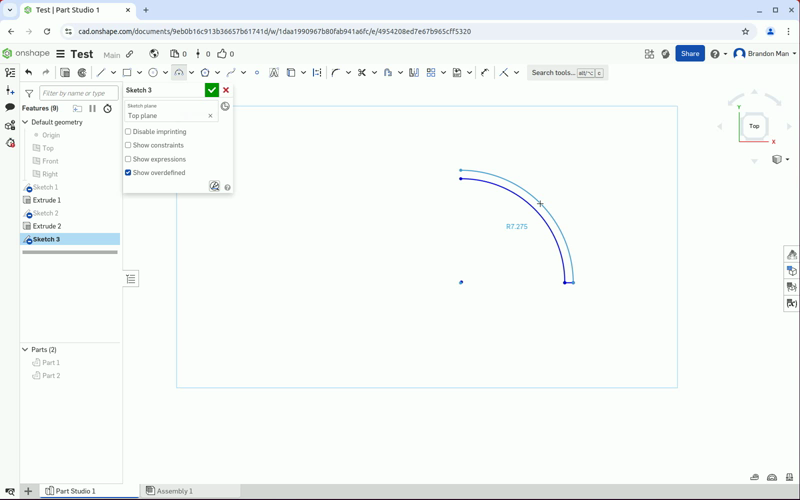
click(540, 203)
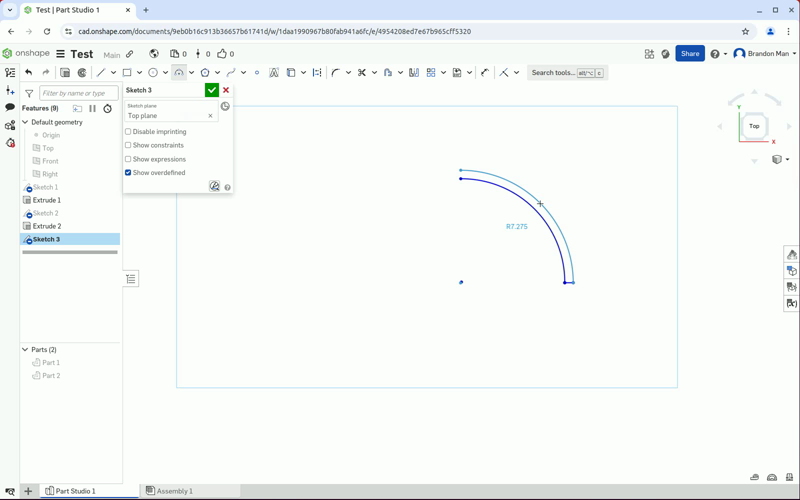
key_up(shift)
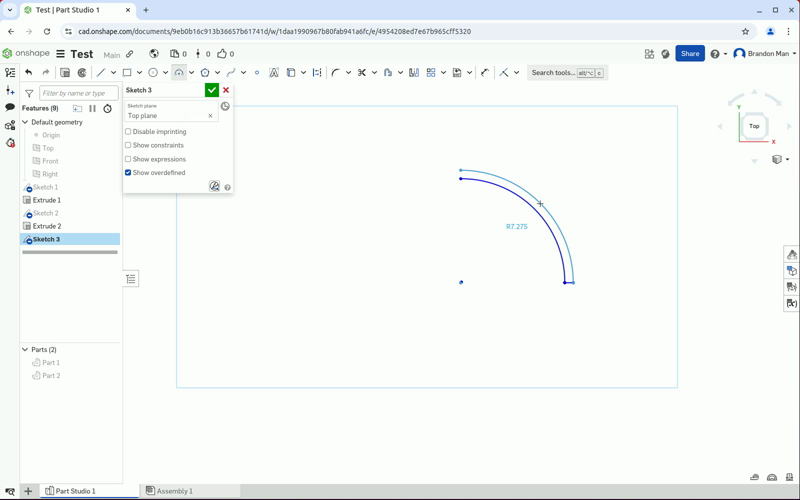
key(esc)
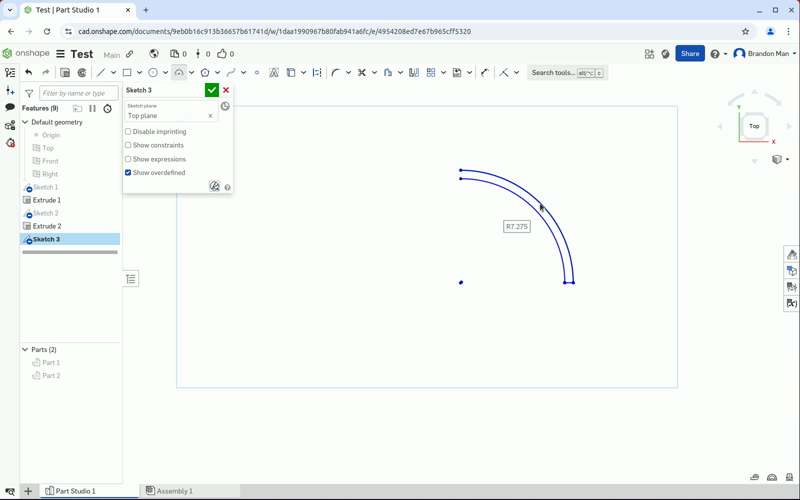
key(l)
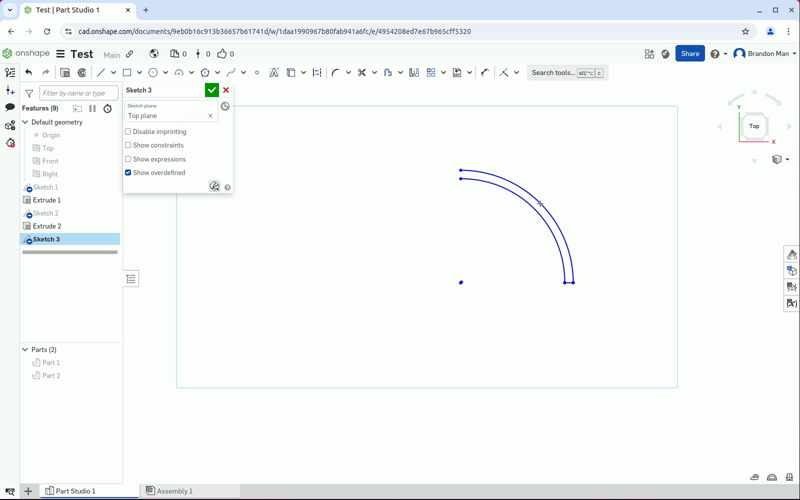
mouse_move(460, 170)
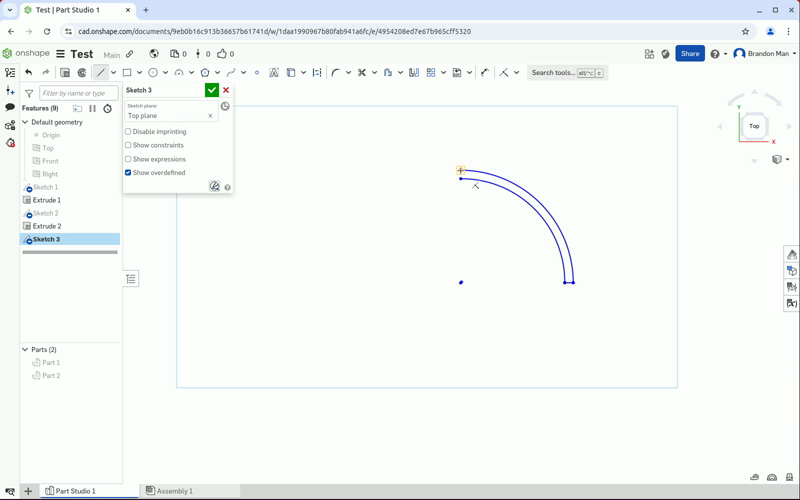
click(460, 170)
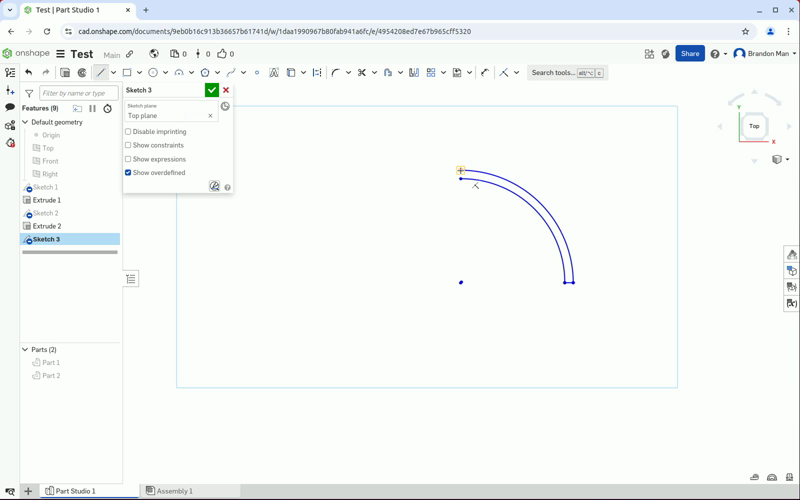
mouse_move(490, 170)
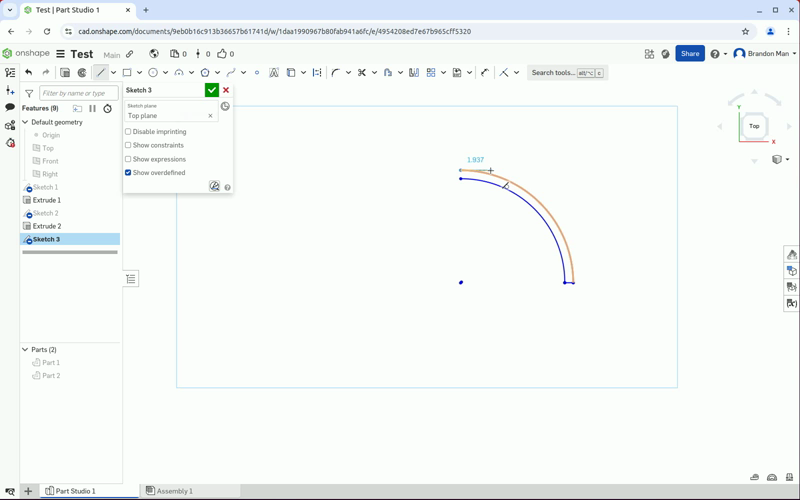
key_down(shift)
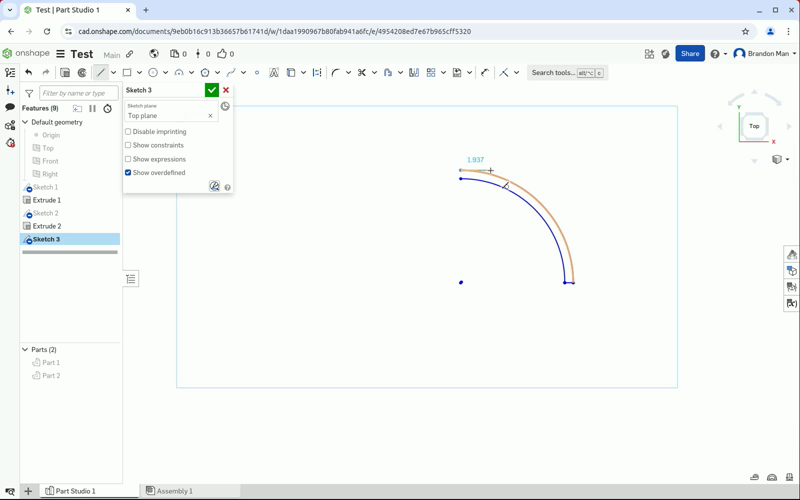
mouse_move(460, 178)
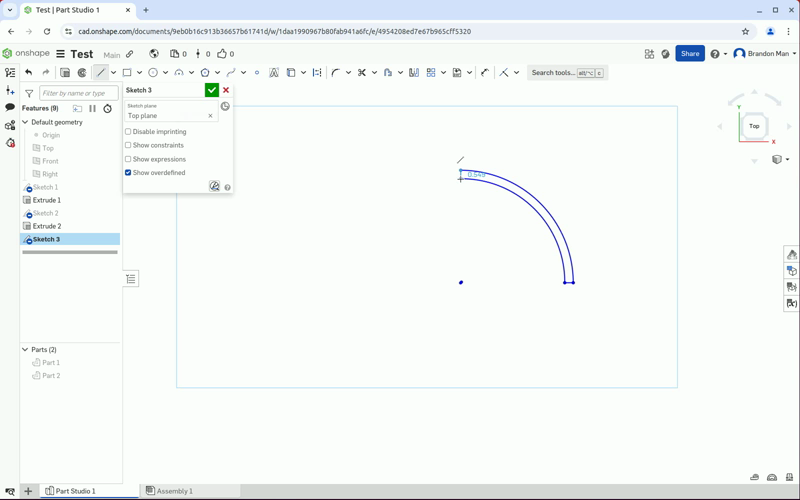
key_up(shift)
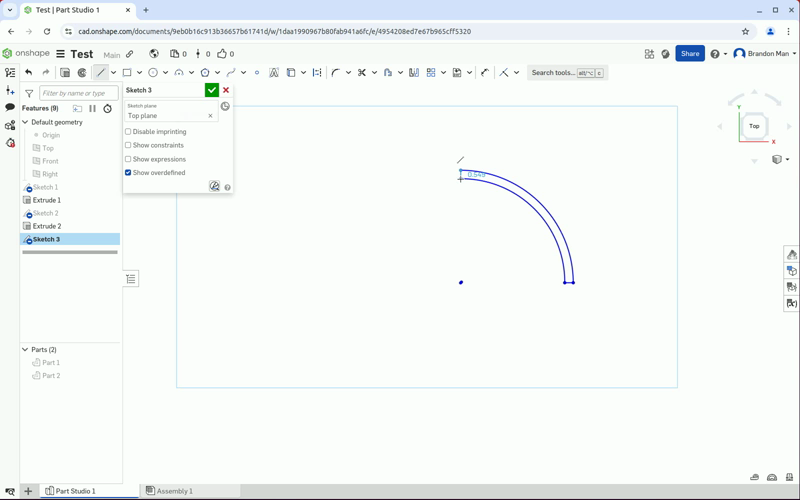
click(460, 178)
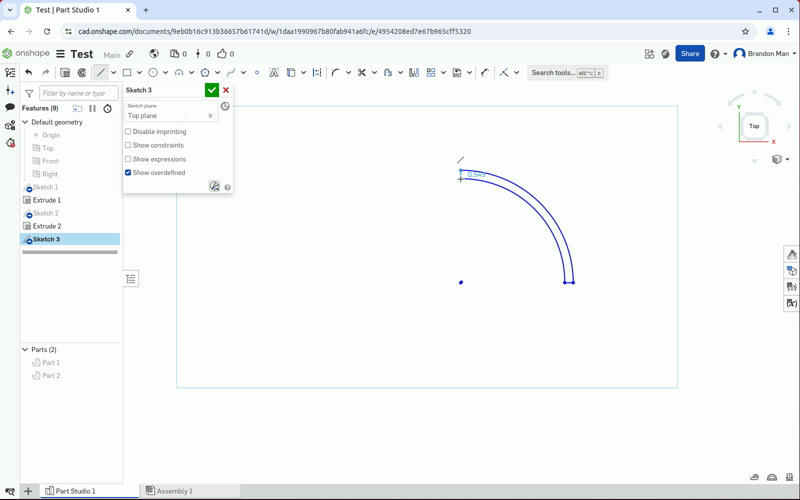
key(esc)
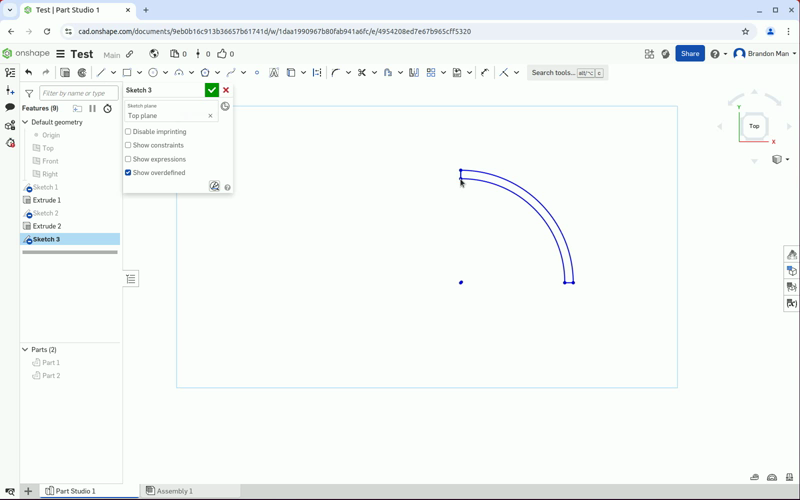
mouse_move(512, 187)
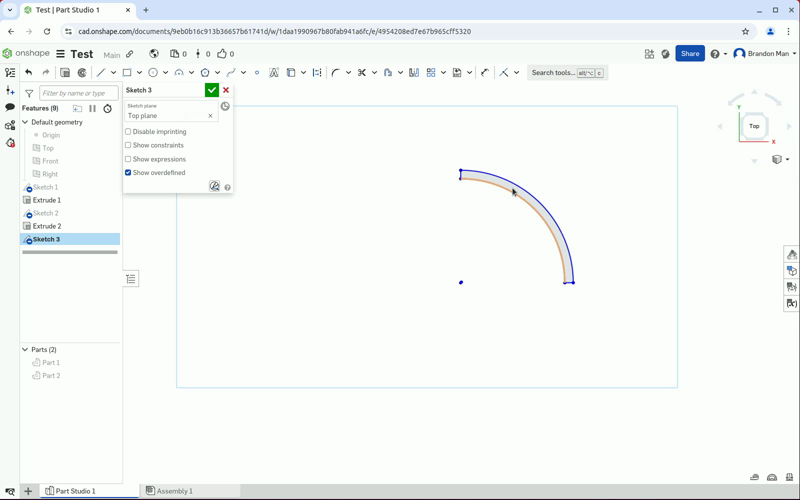
scroll(6)
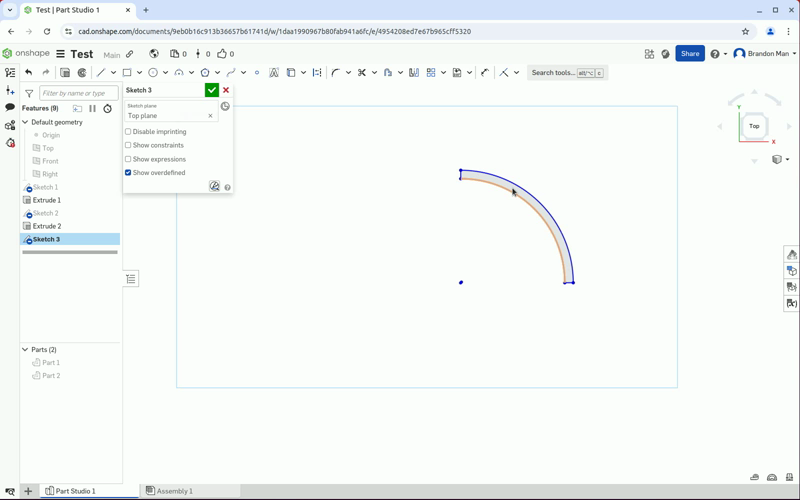
scroll(6)
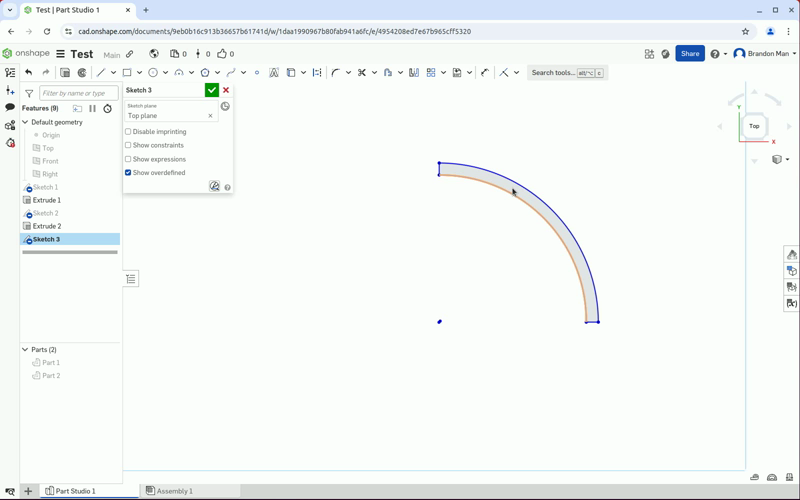
scroll(6)
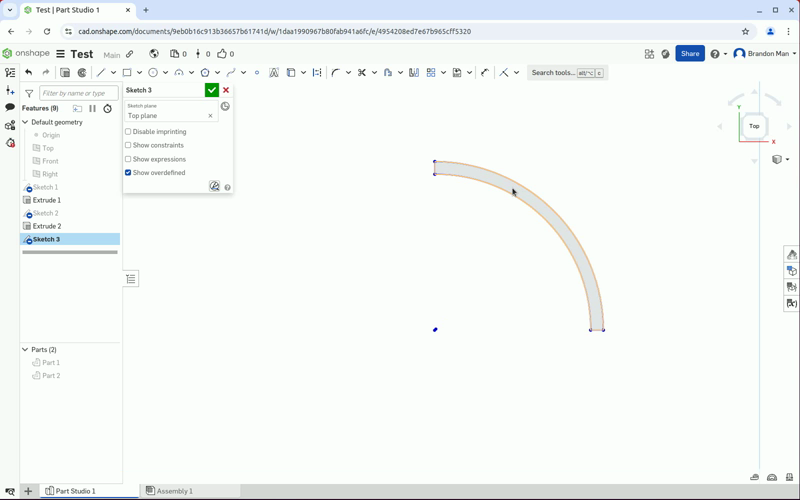
scroll(6)
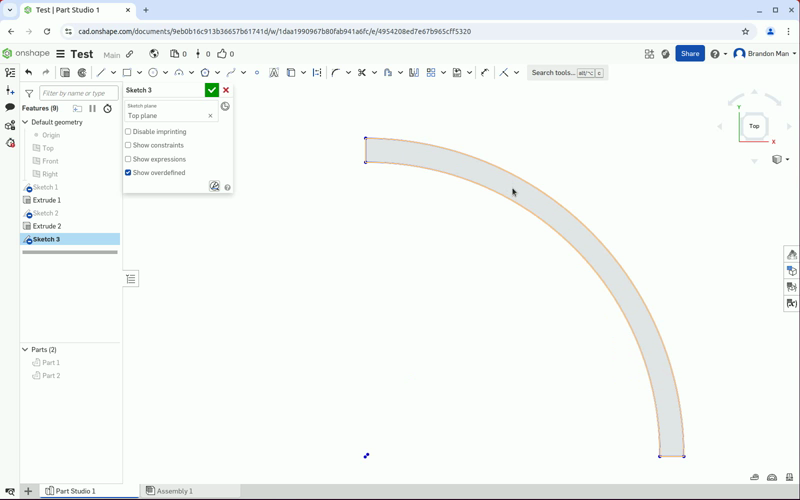
scroll(6)
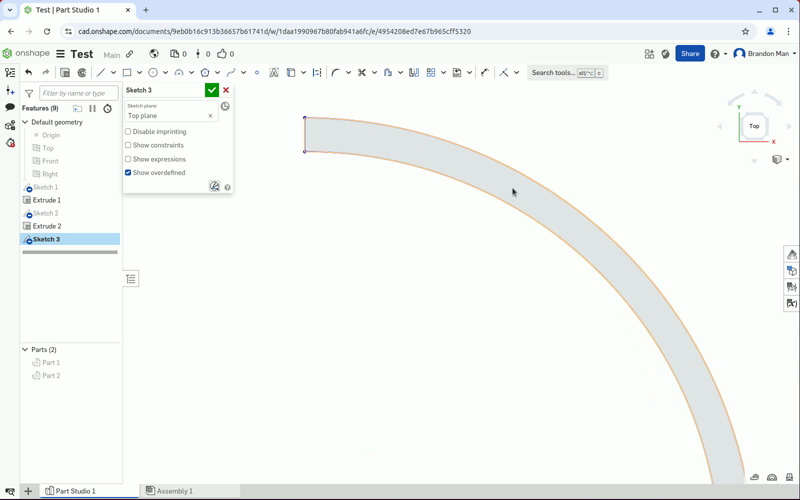
scroll(6)
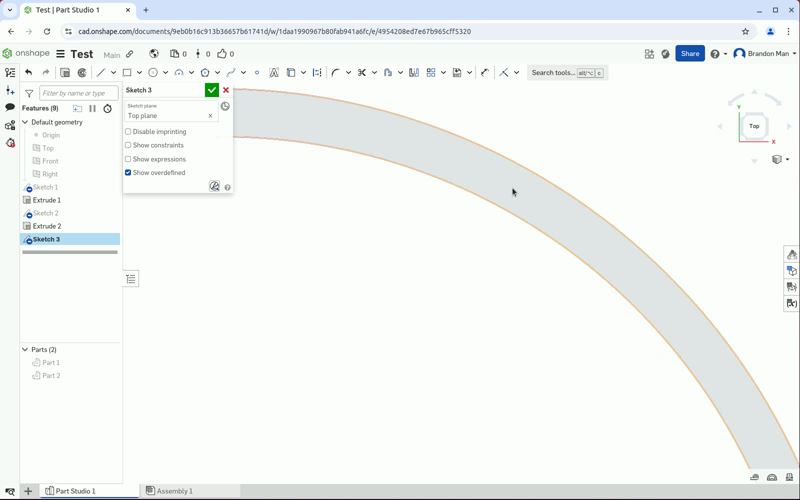
scroll(6)
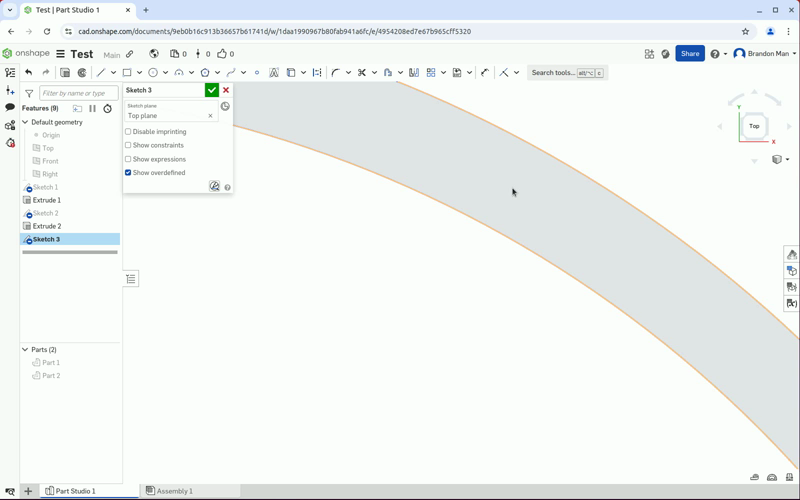
click(512, 187)
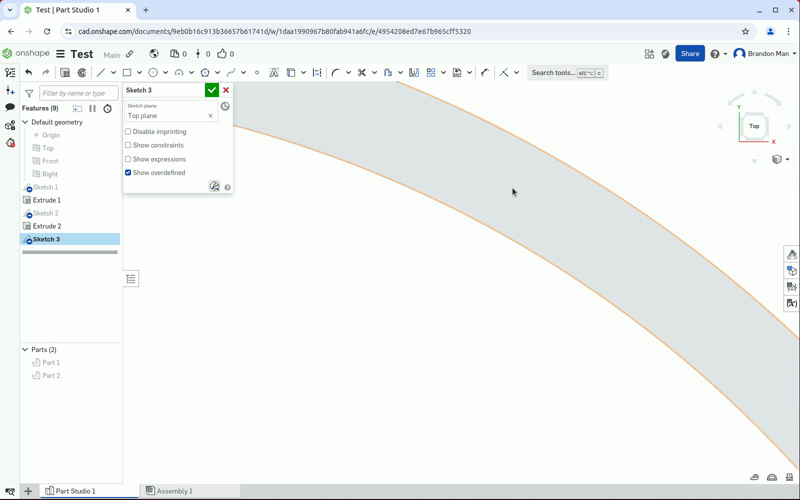
scroll(-6)
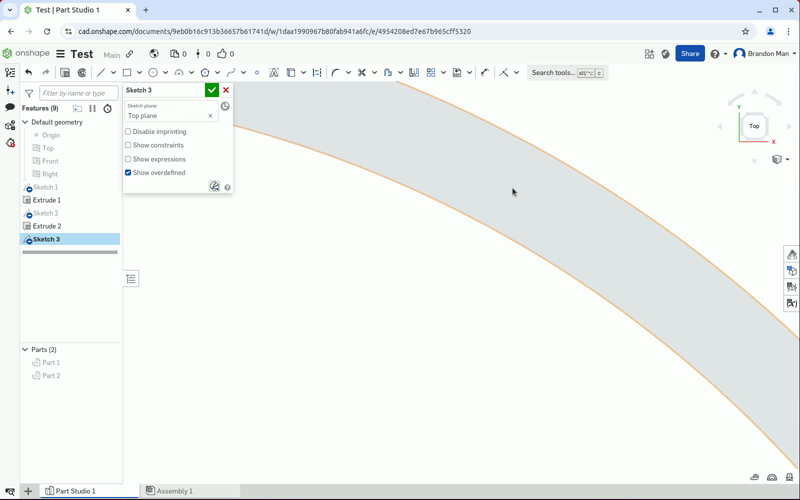
scroll(-6)
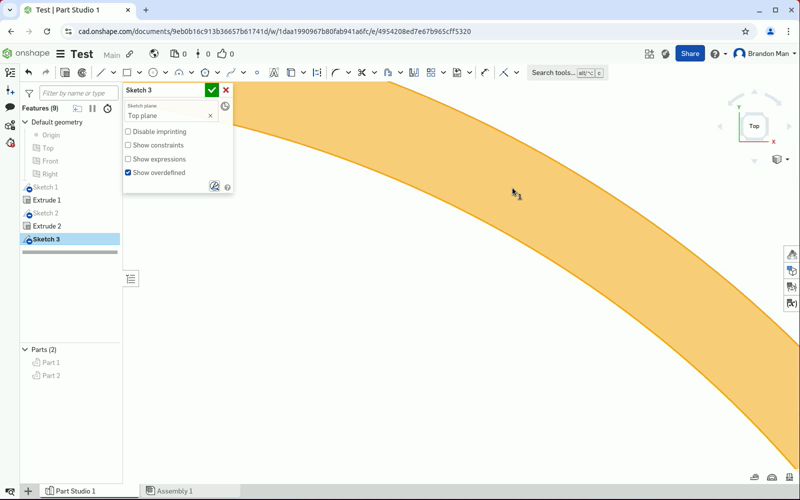
scroll(-6)
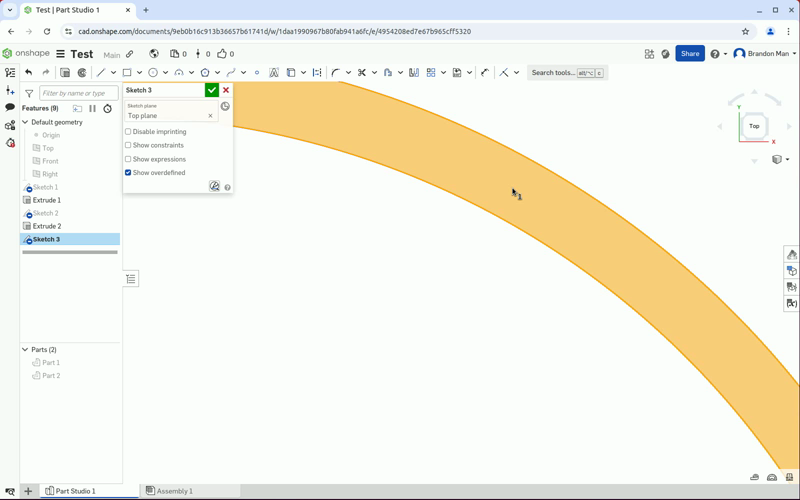
scroll(-6)
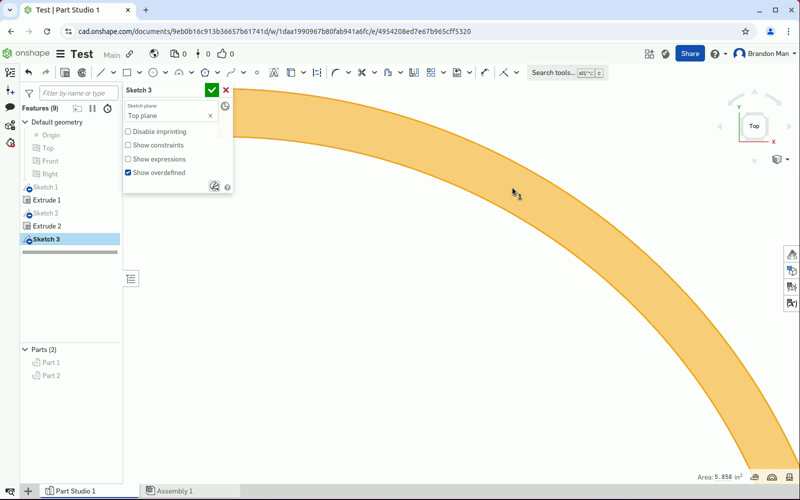
scroll(-6)
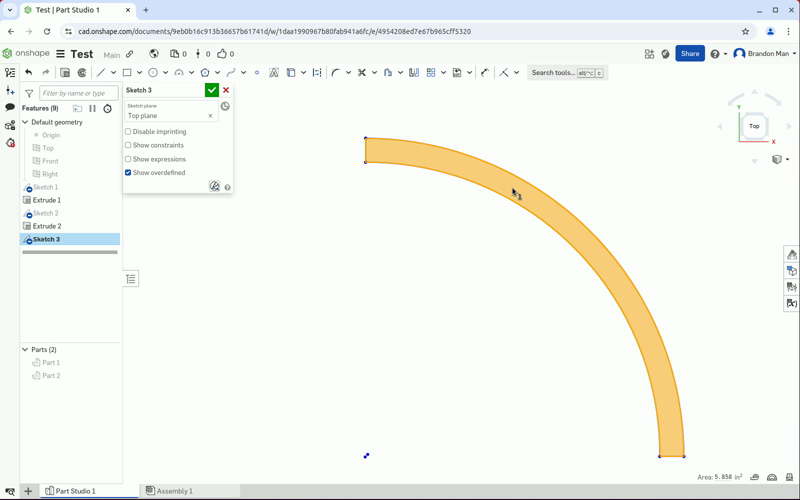
scroll(-6)
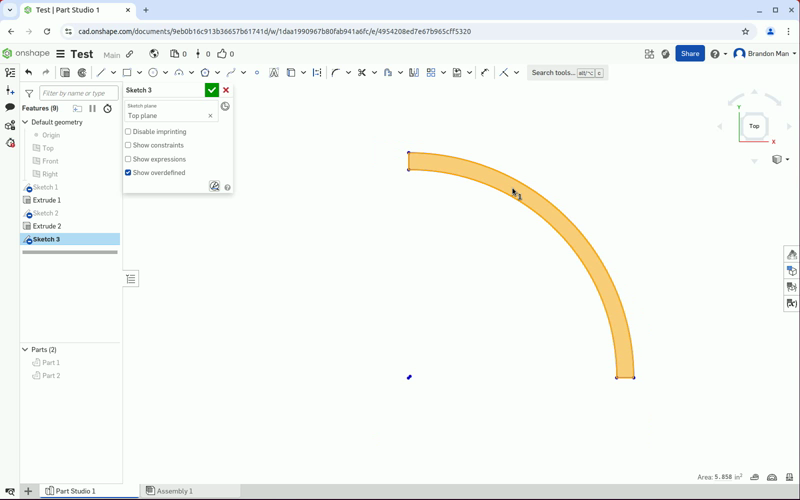
scroll(-6)
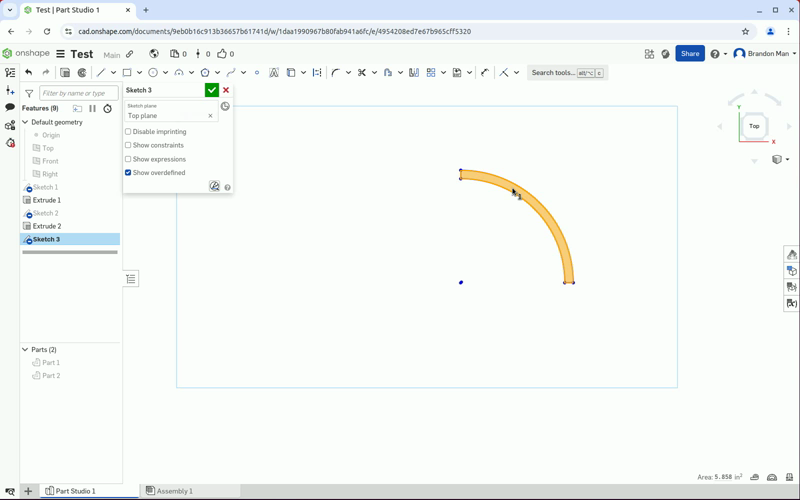
mouse_move(73, 352)
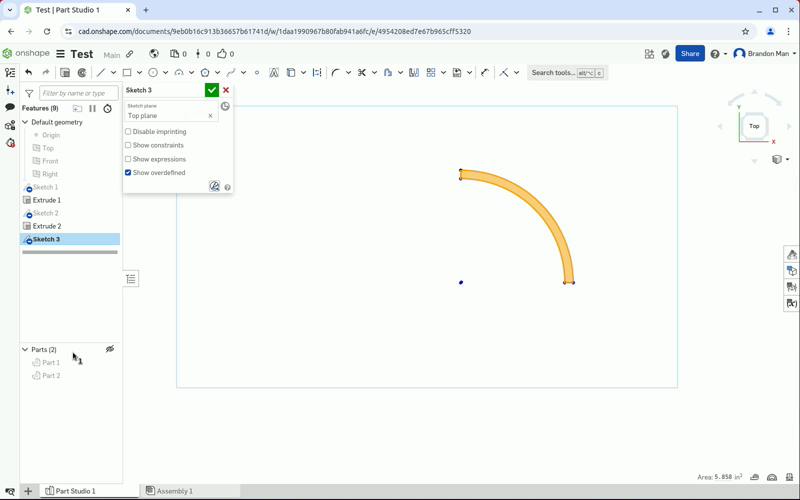
key(shift+y)
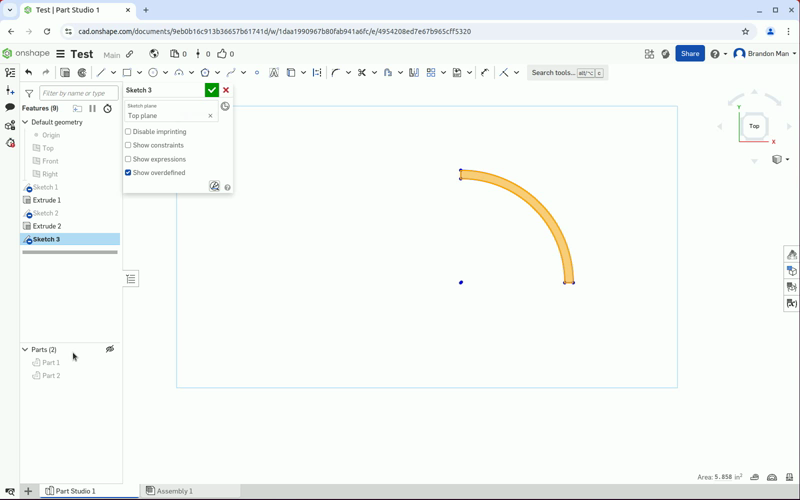
key(shift+e)
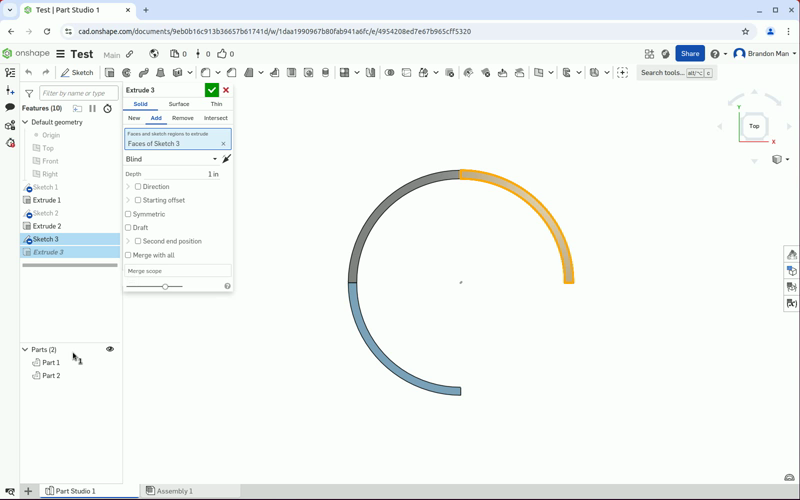
mouse_move(143, 106)
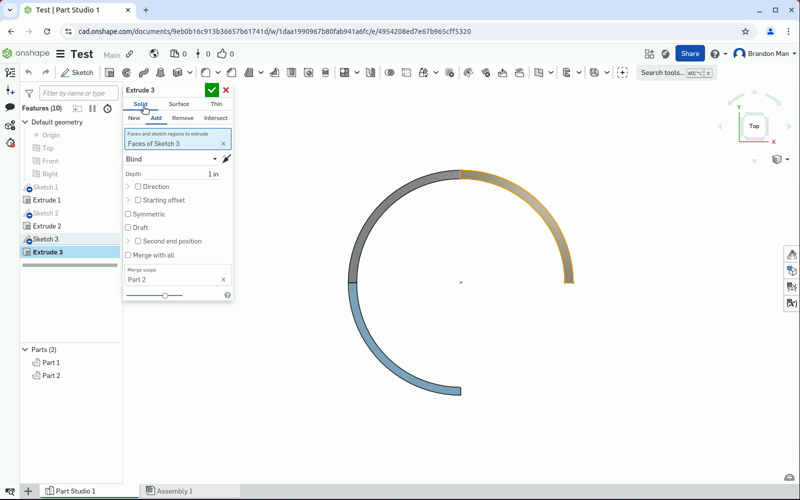
click(143, 106)
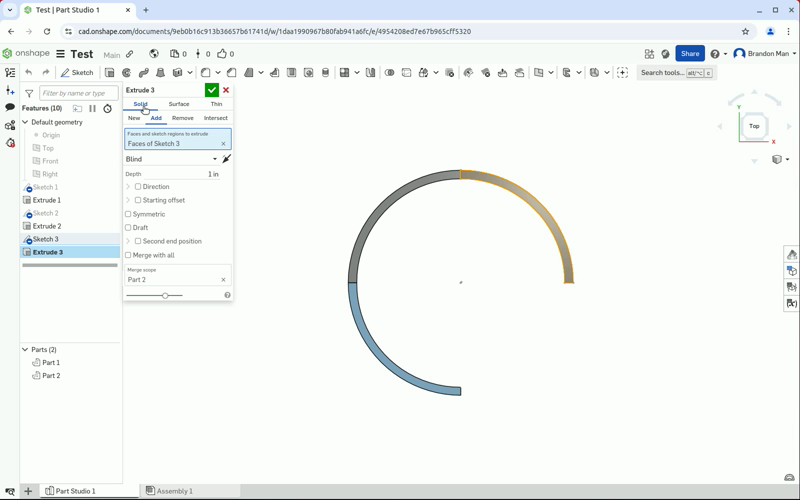
mouse_move(137, 120)
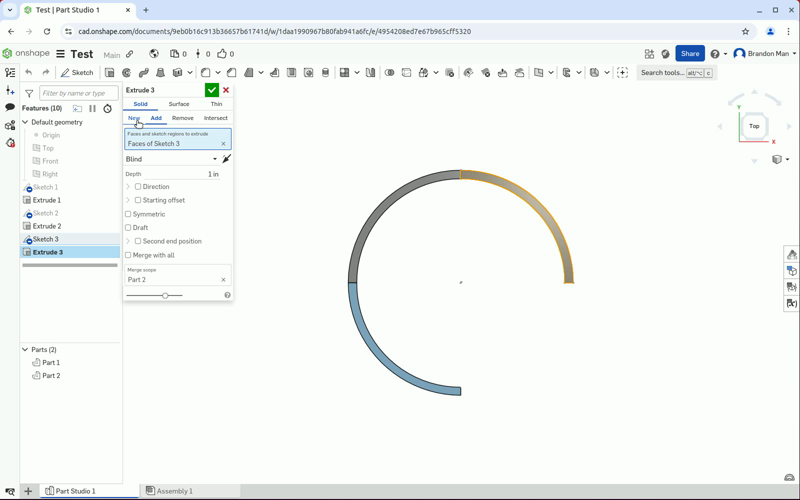
click(137, 120)
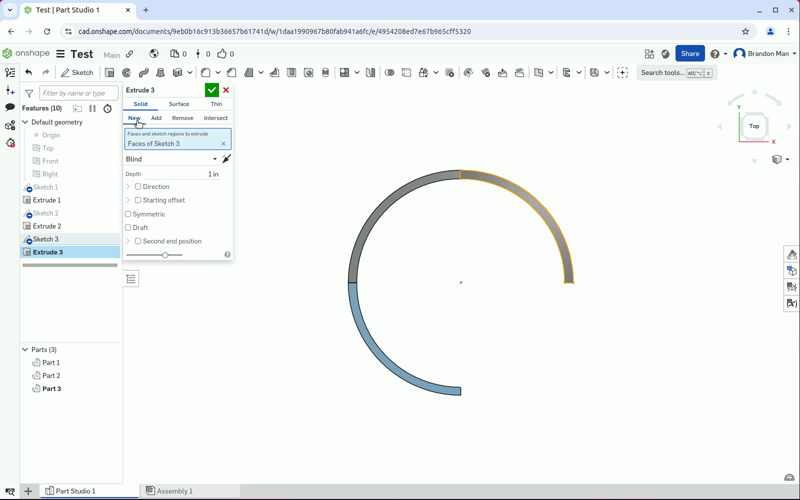
key(tab, 4)
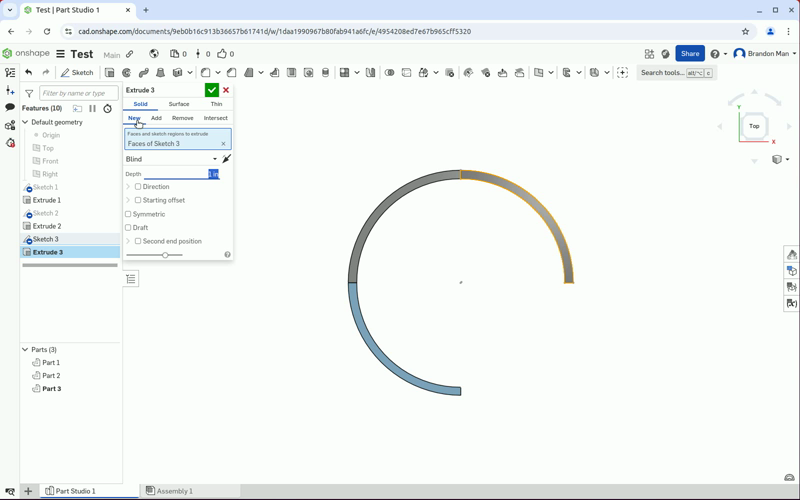
text(0.227)
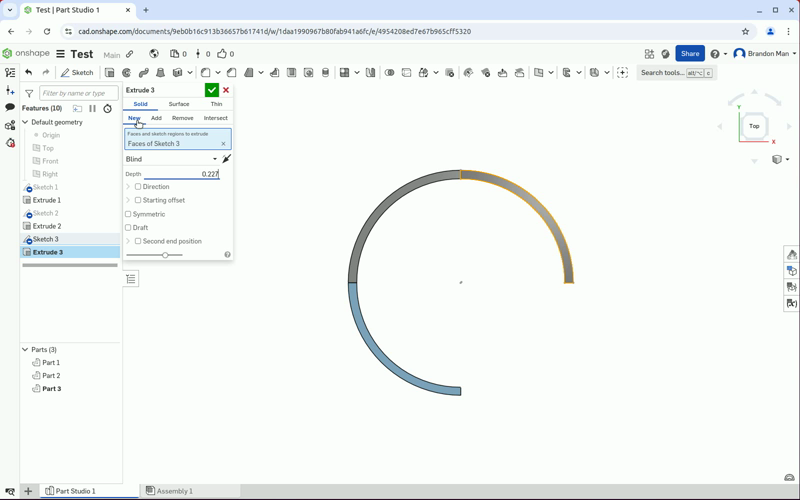
key(enter)
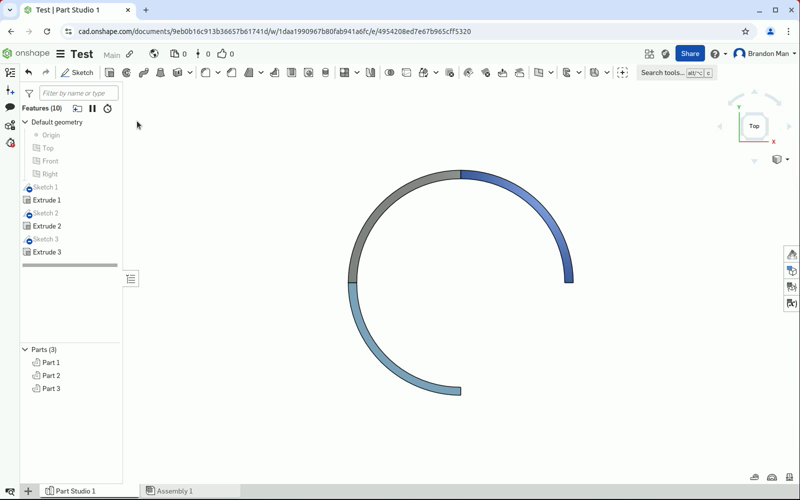
key(shift+h)
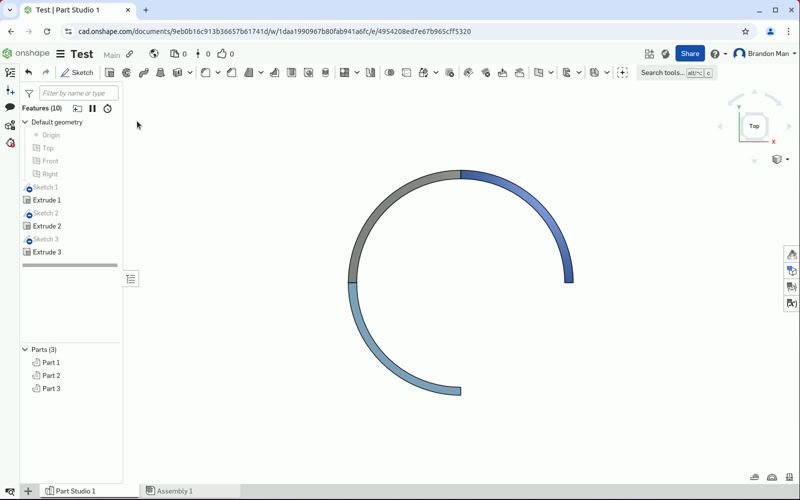
key(shift+h)
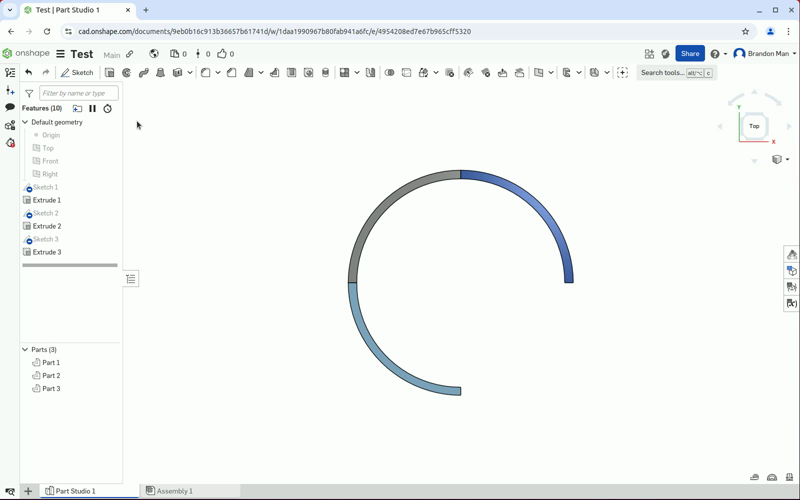
mouse_move(73, 189)
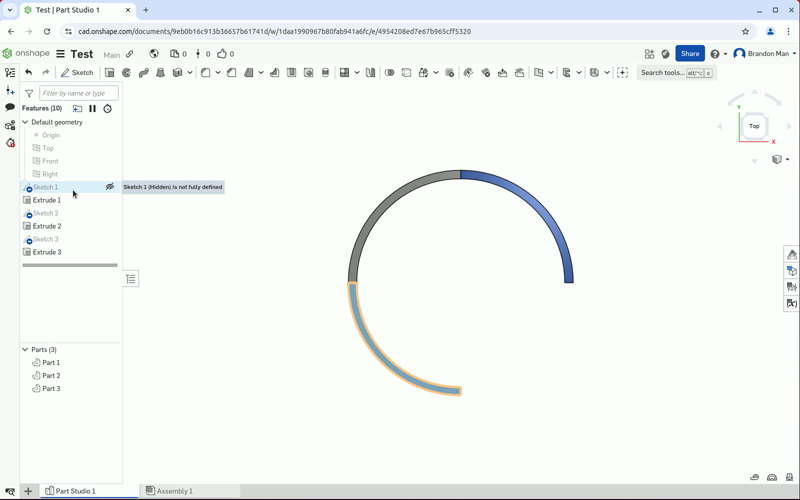
click(73, 189)
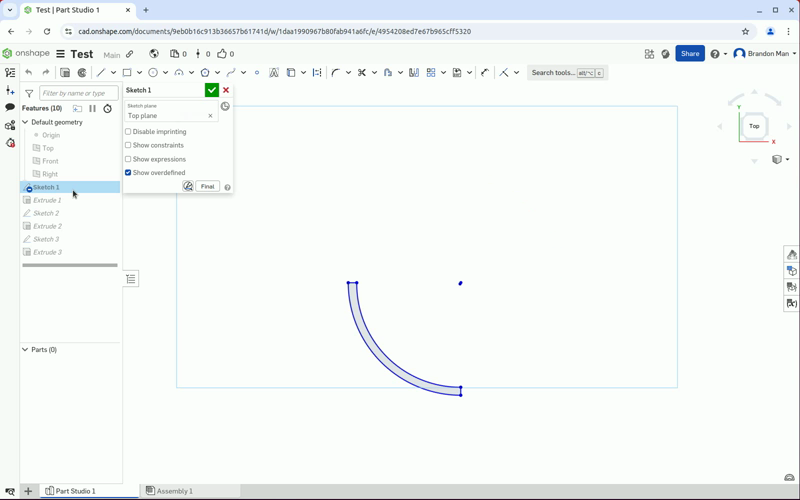
mouse_move(229, 92)
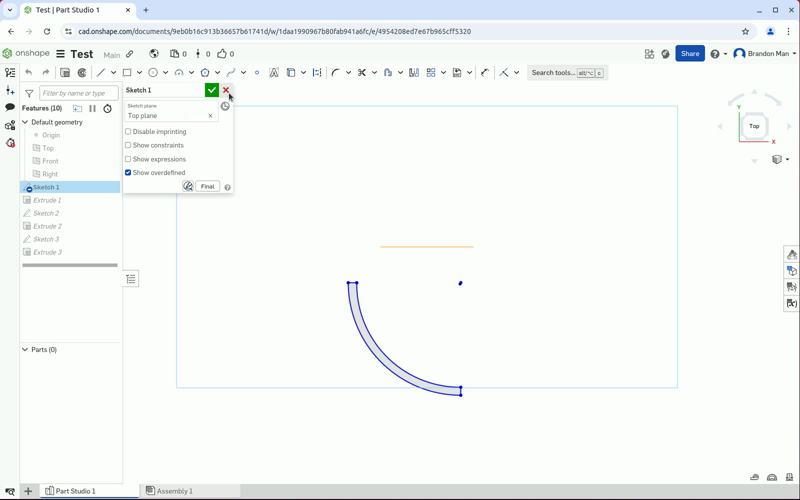
click(229, 92)
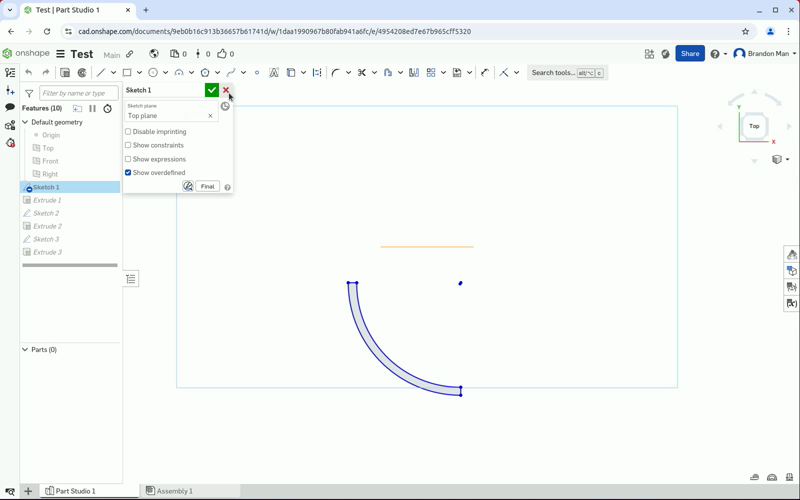
key(shift+s)
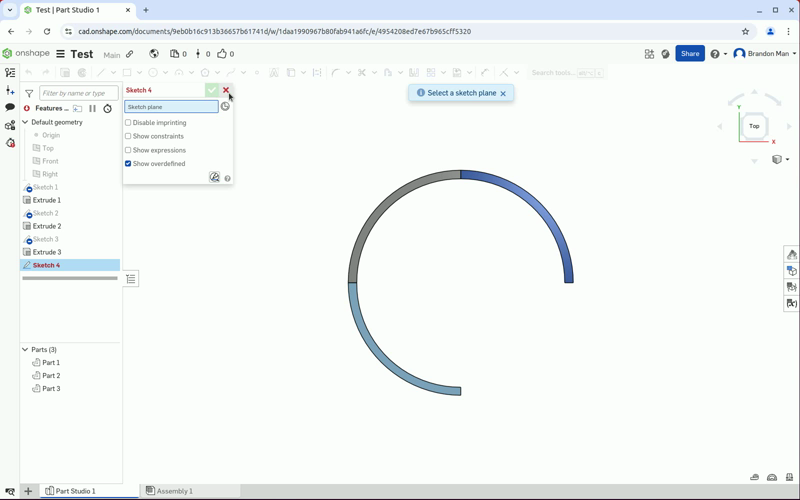
mouse_move(73, 150)
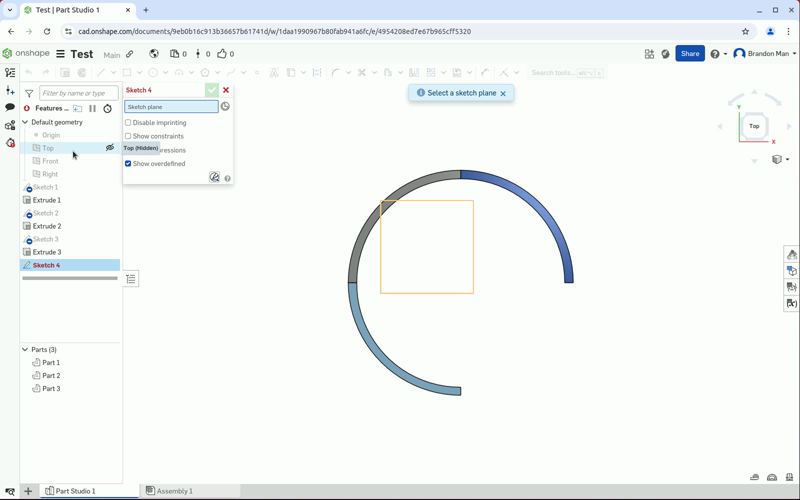
click(73, 150)
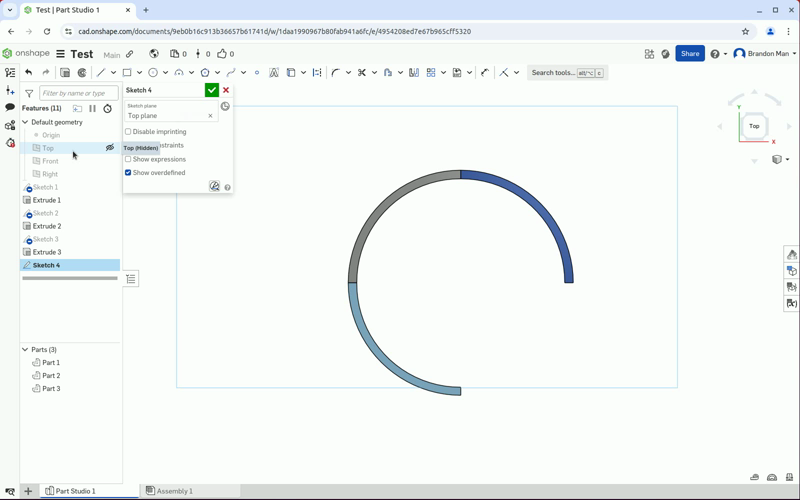
mouse_move(73, 352)
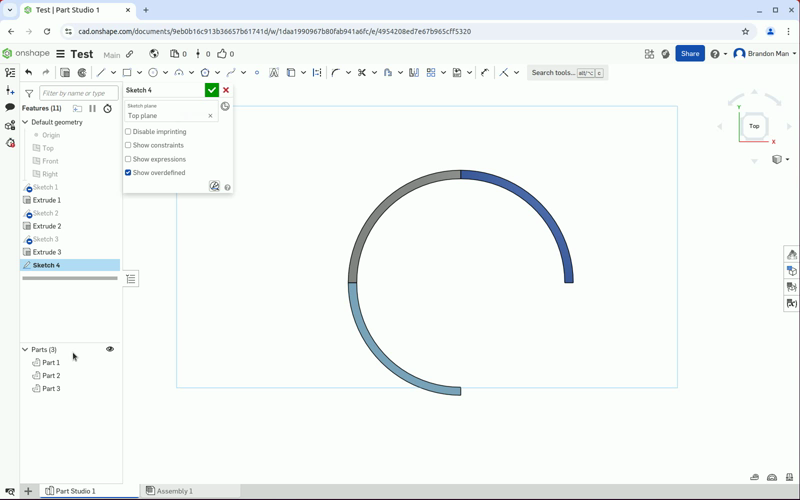
key(y)
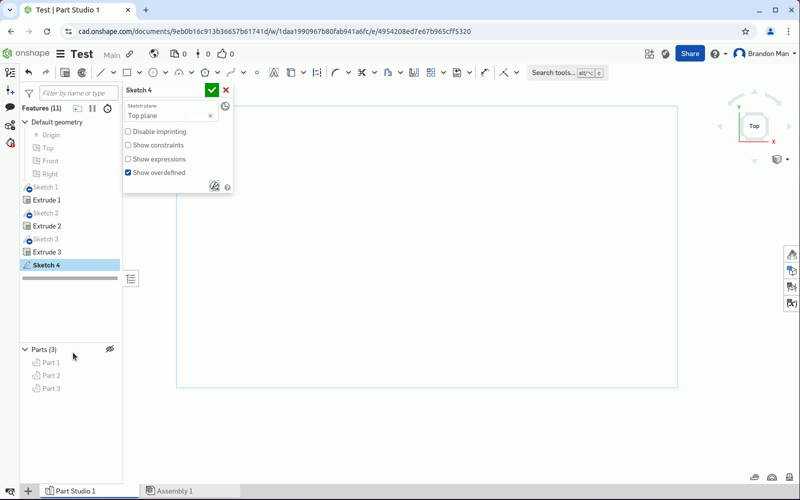
key(a)
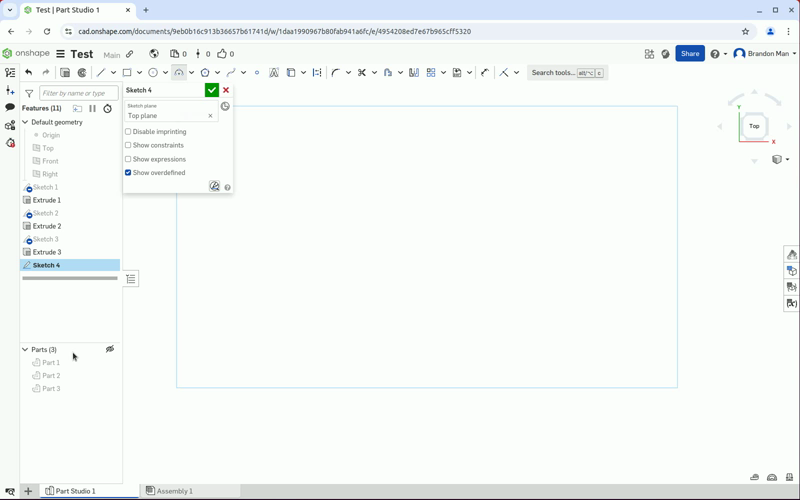
key_down(shift)
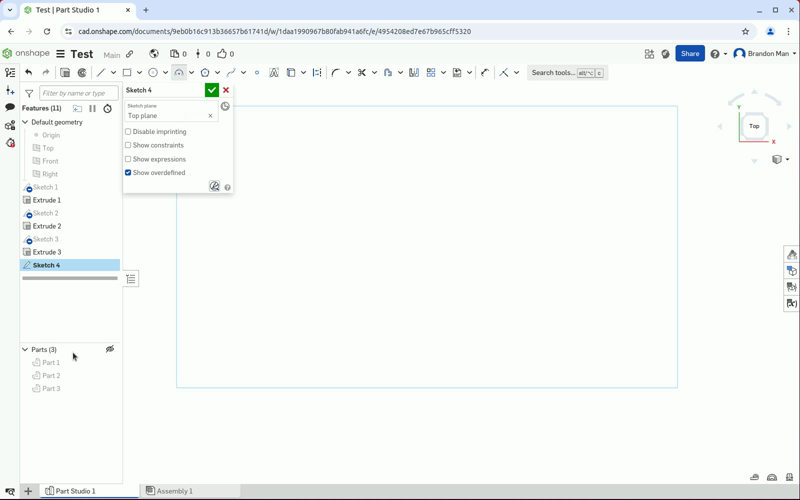
mouse_move(460, 395)
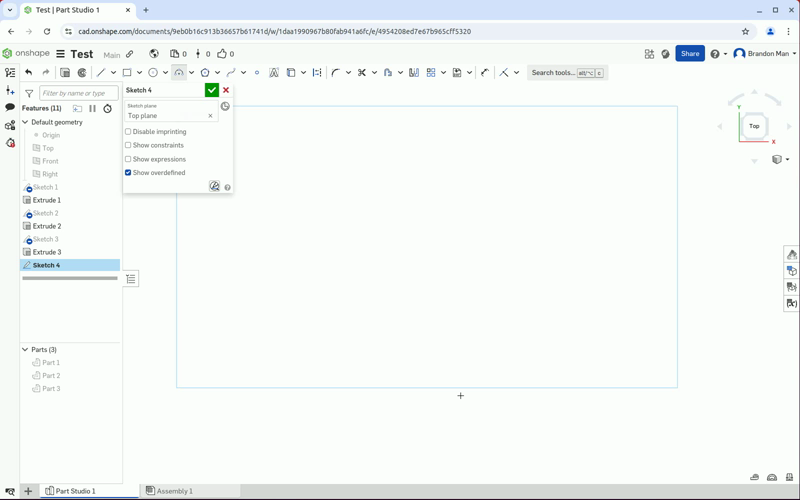
click(460, 395)
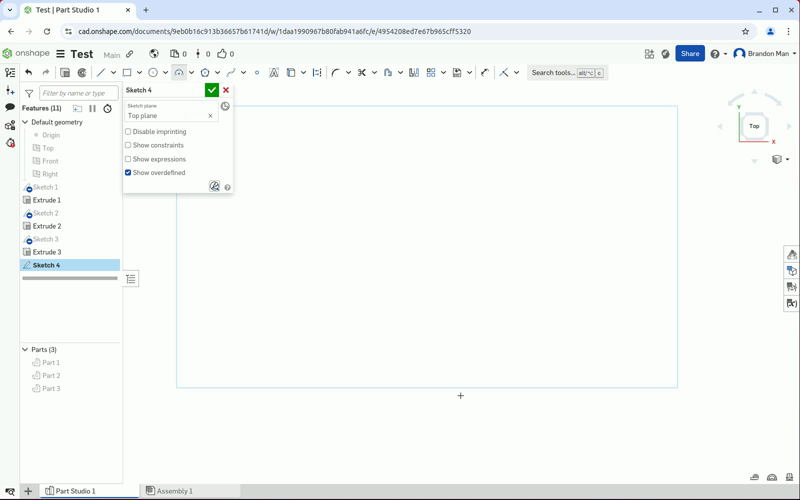
key_up(shift)
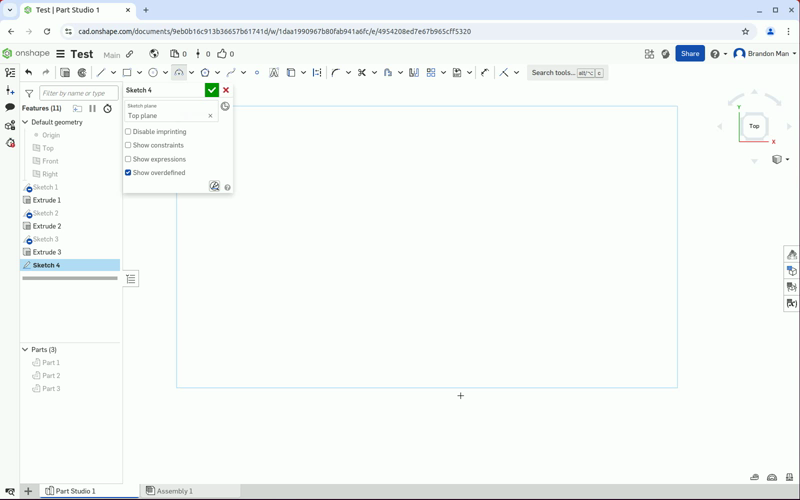
key_down(shift)
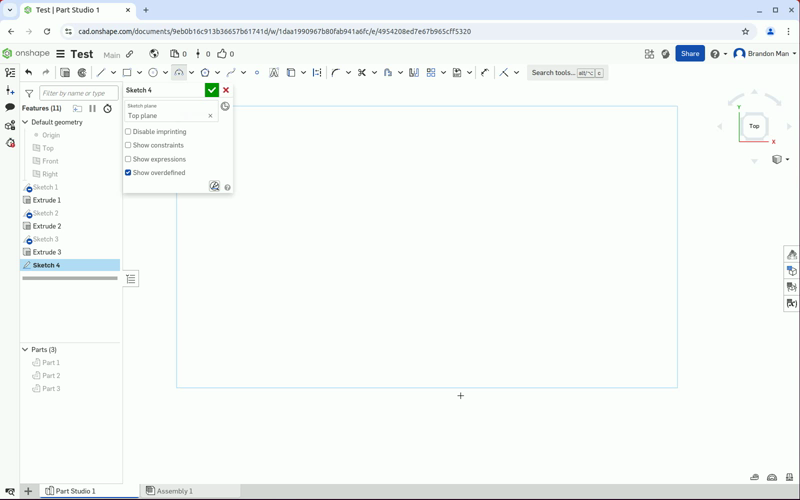
mouse_move(573, 282)
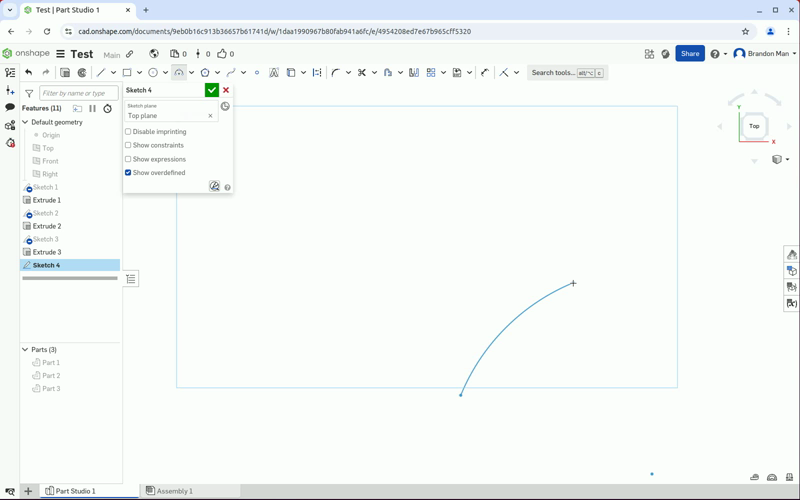
click(573, 282)
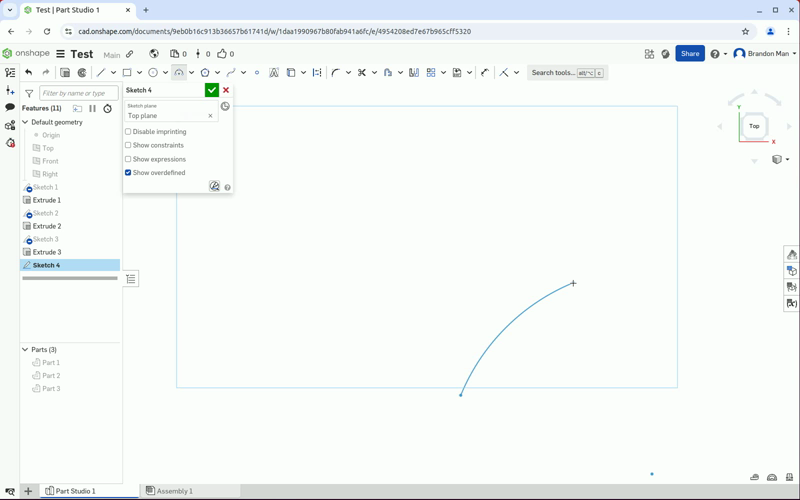
mouse_move(540, 362)
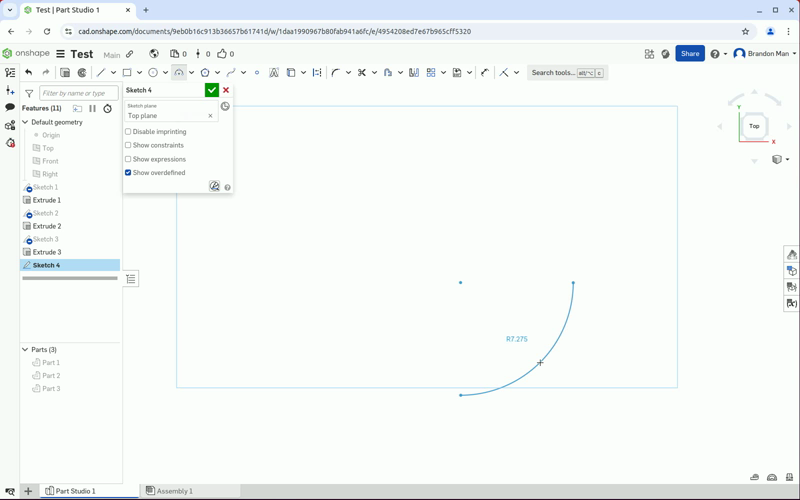
click(540, 362)
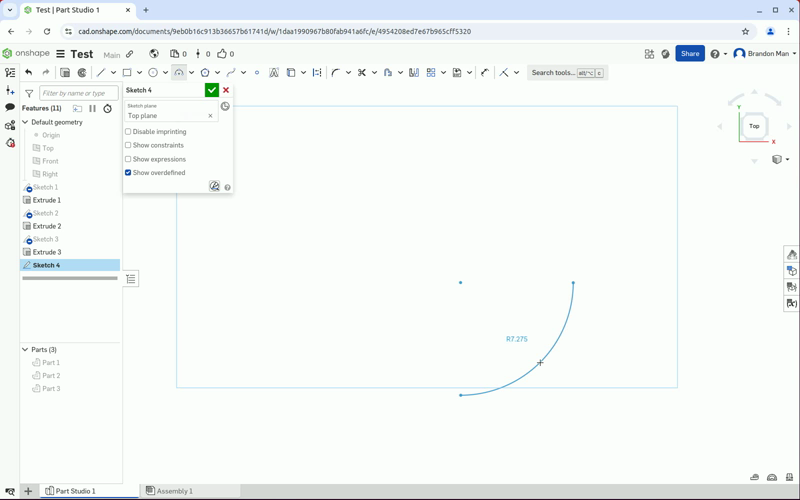
key_up(shift)
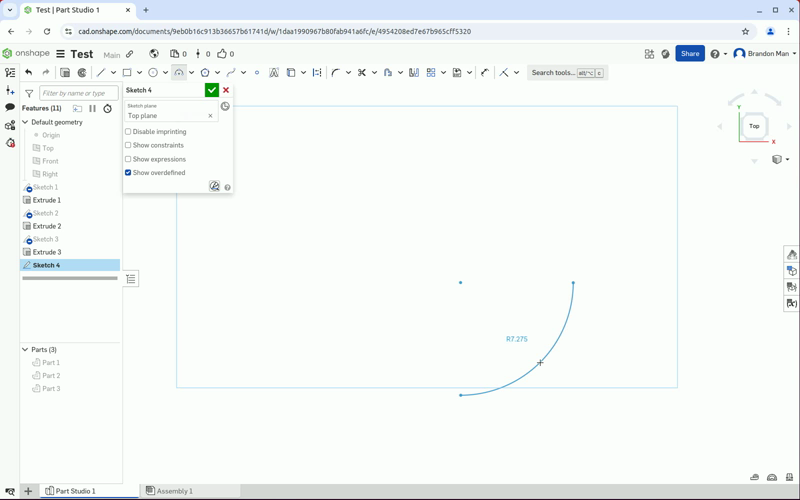
key(esc)
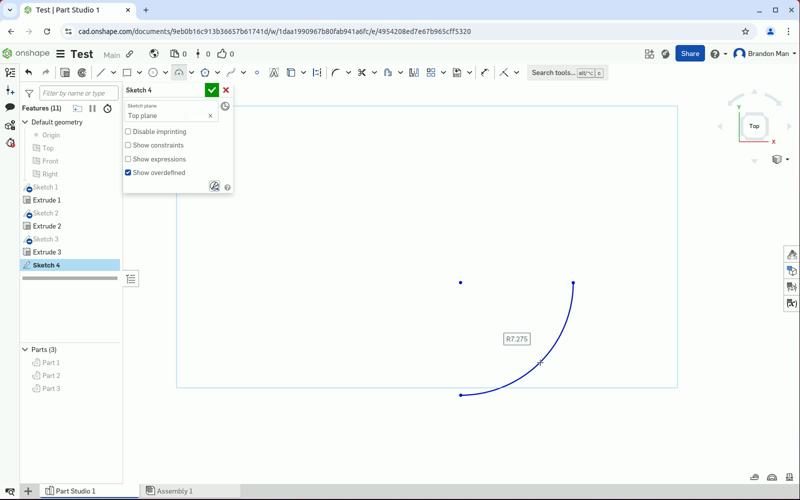
key(l)
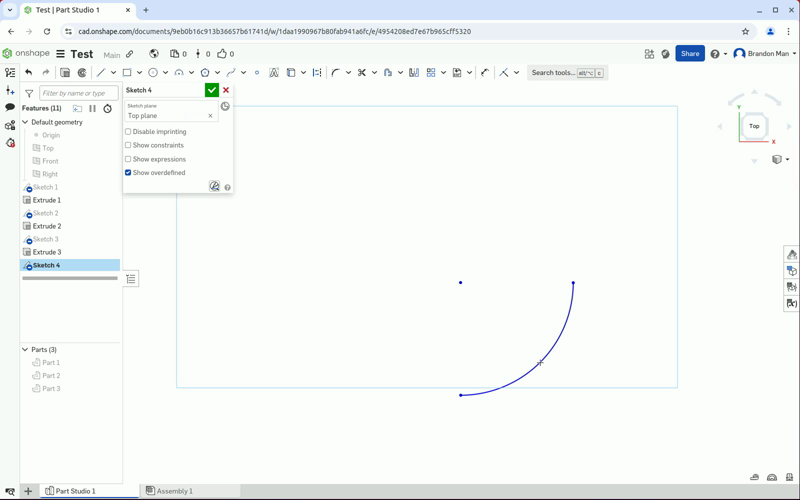
mouse_move(573, 282)
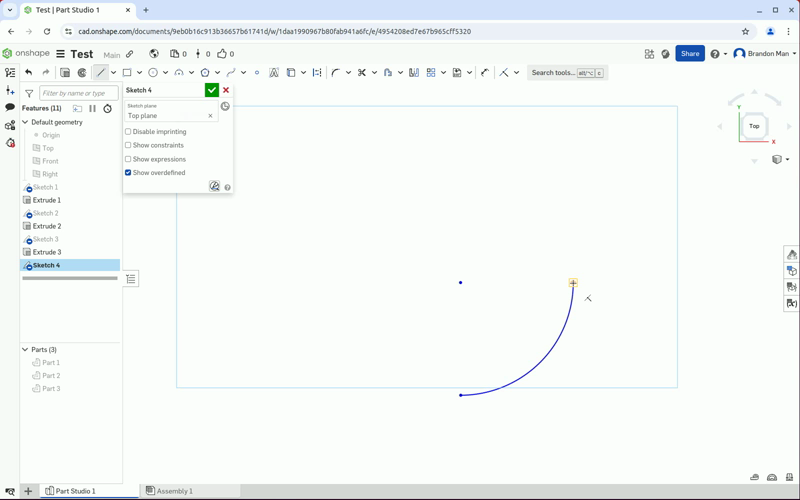
click(573, 282)
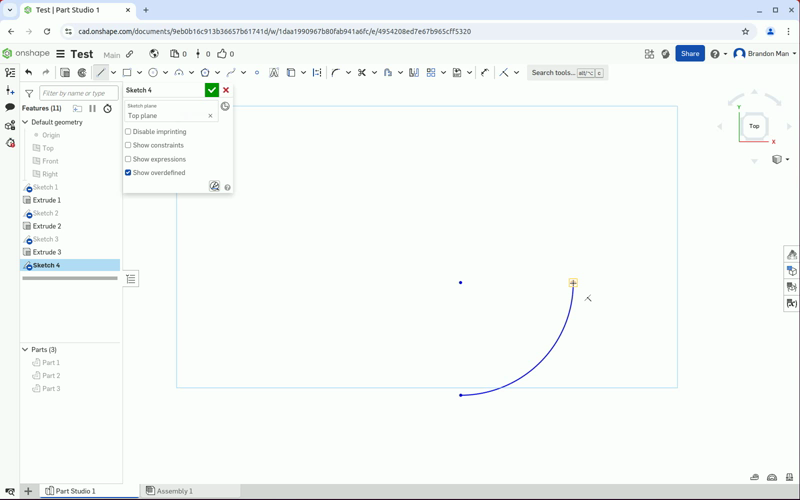
key_down(shift)
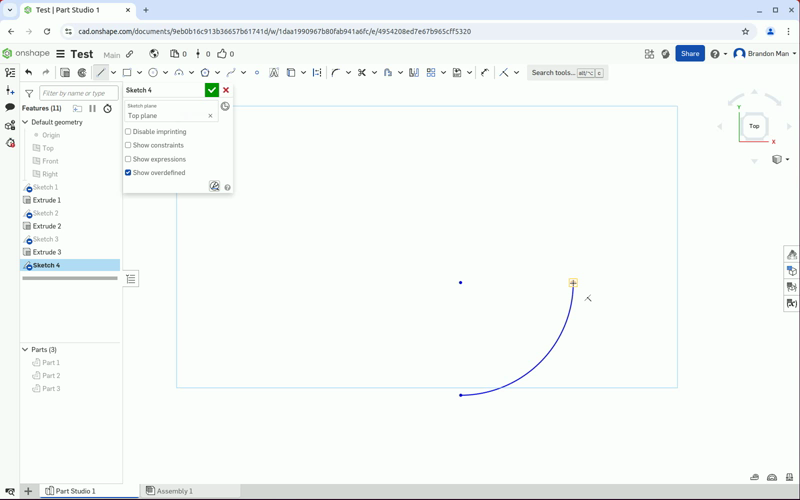
mouse_move(589, 282)
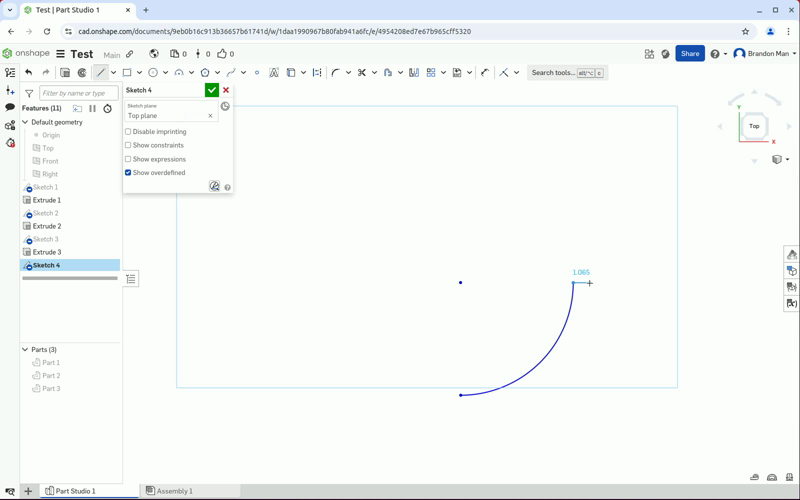
mouse_move(564, 282)
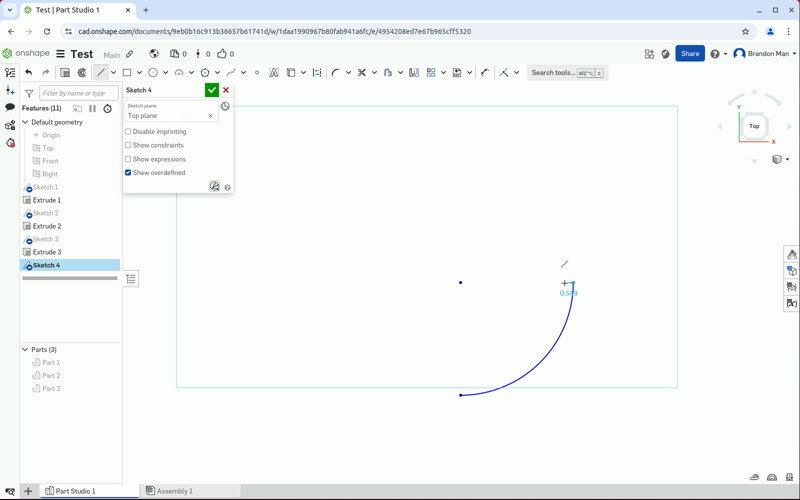
click(564, 282)
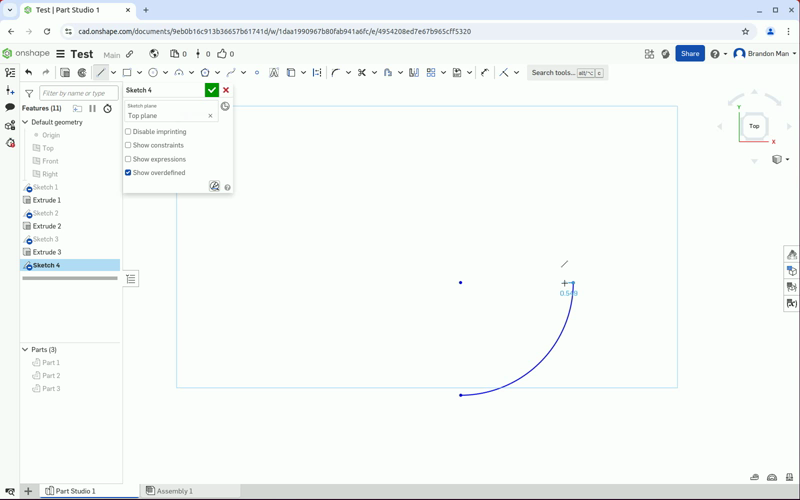
key_up(shift)
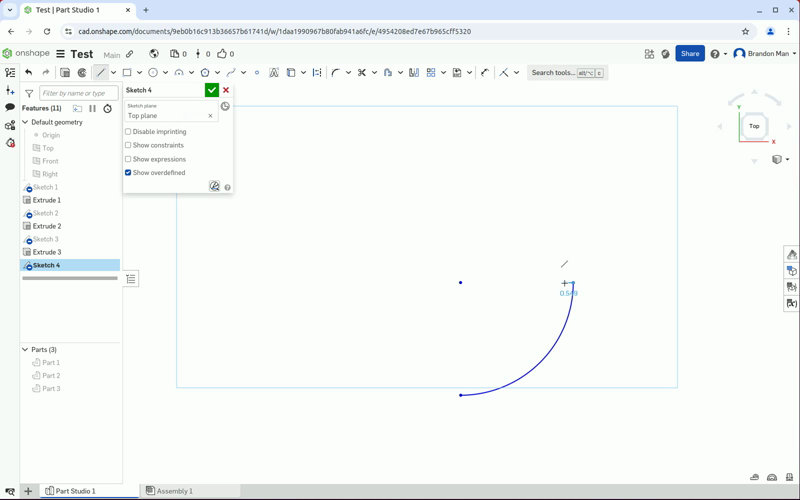
key(esc)
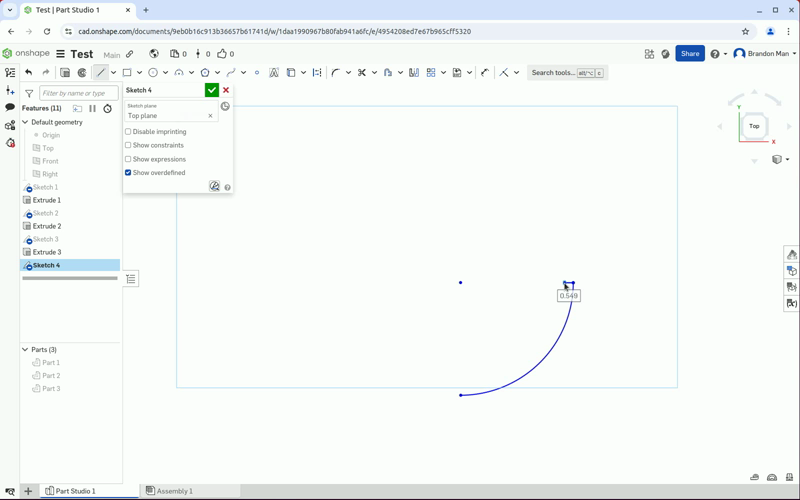
key(a)
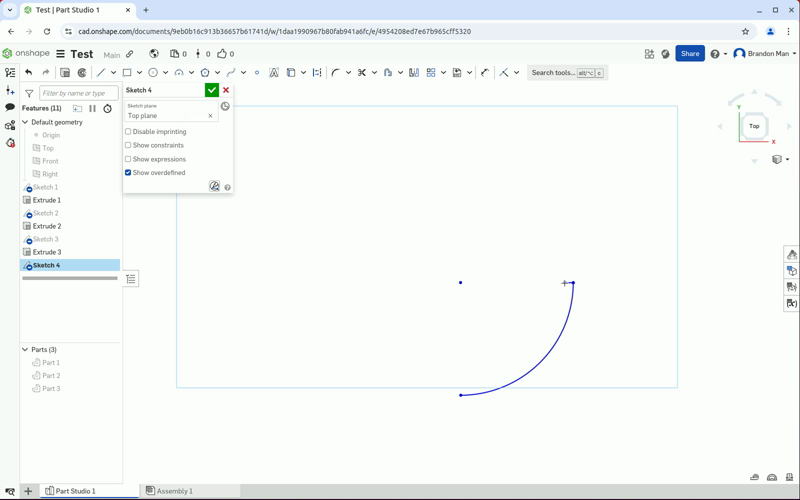
mouse_move(564, 282)
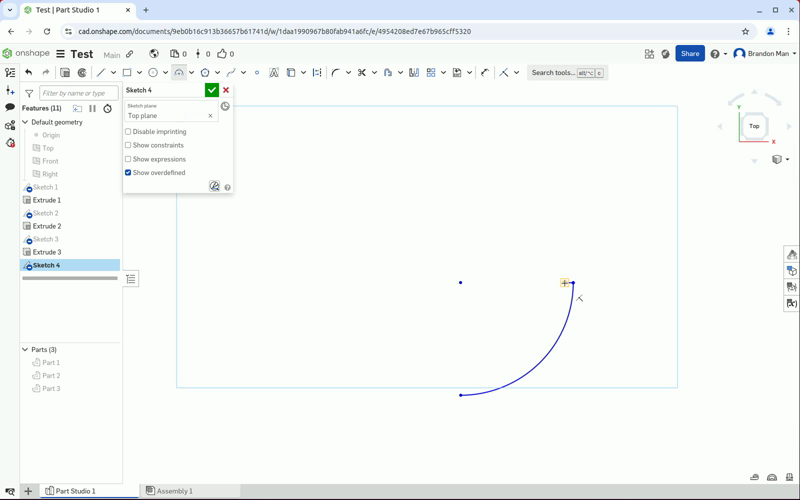
click(564, 282)
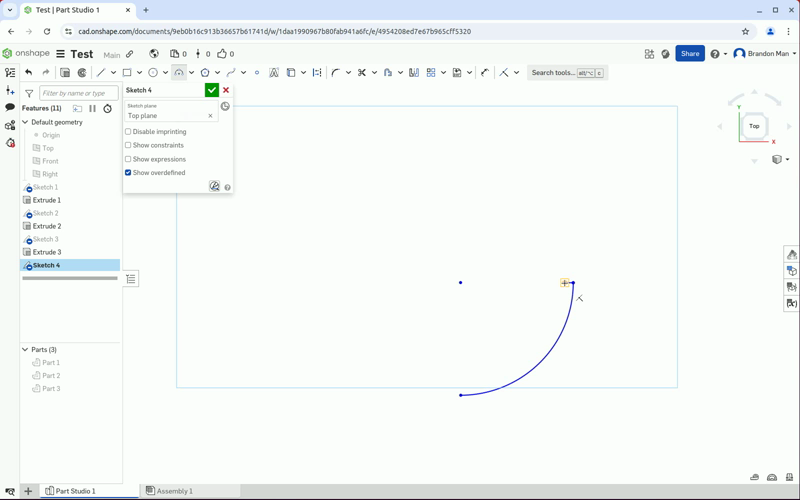
key_down(shift)
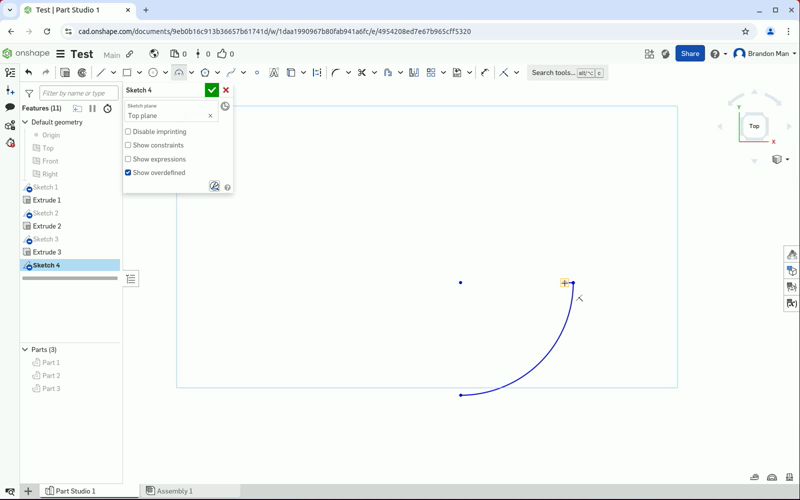
mouse_move(460, 387)
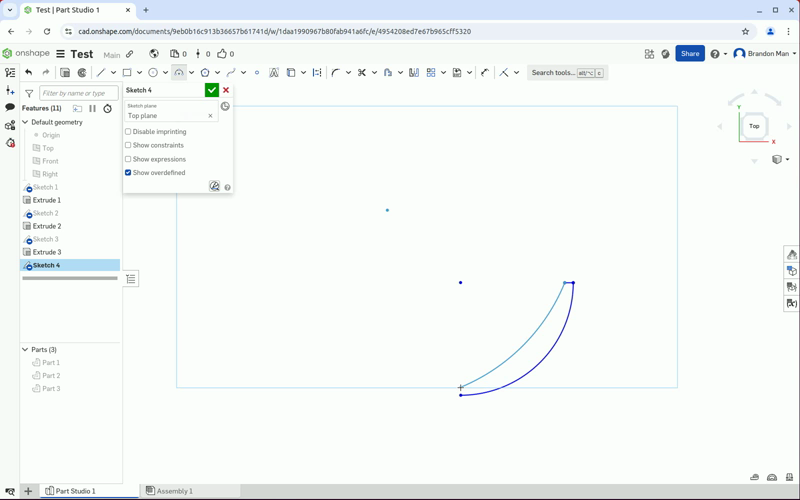
click(460, 387)
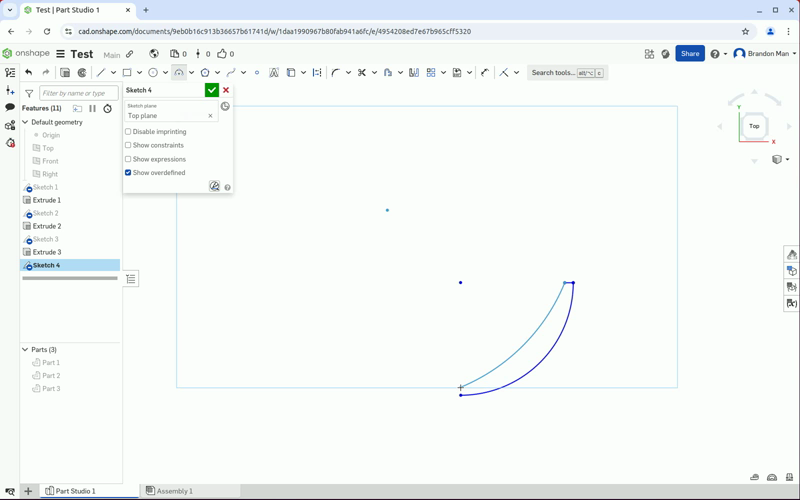
mouse_move(534, 356)
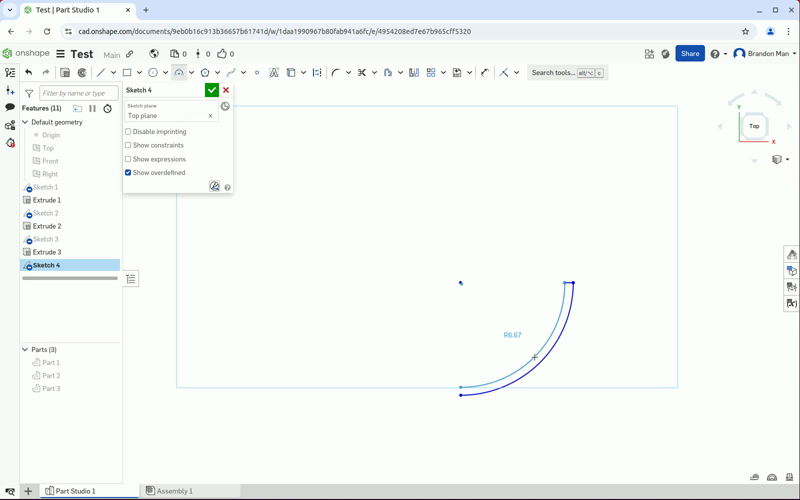
click(534, 356)
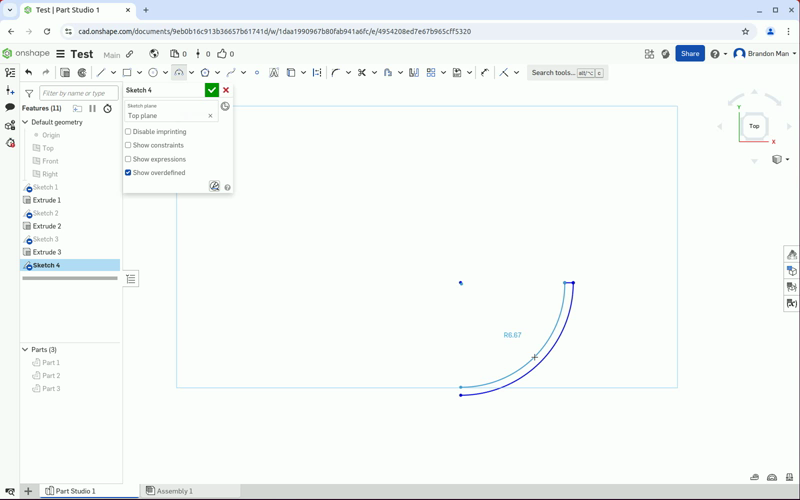
key_up(shift)
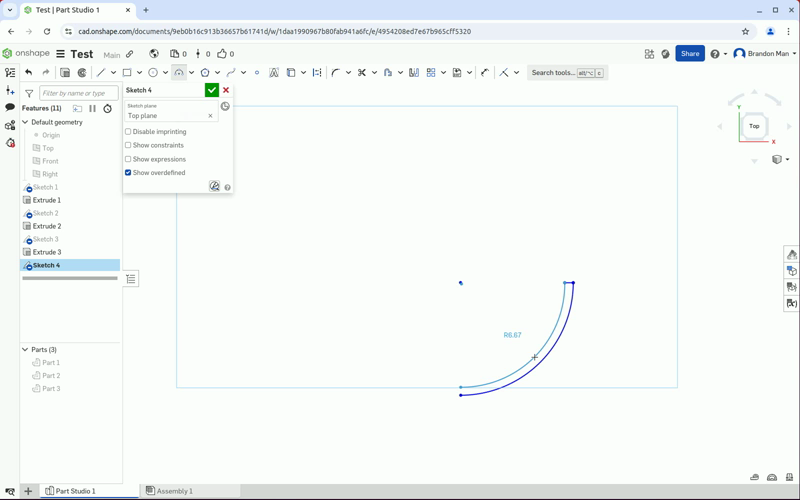
key(esc)
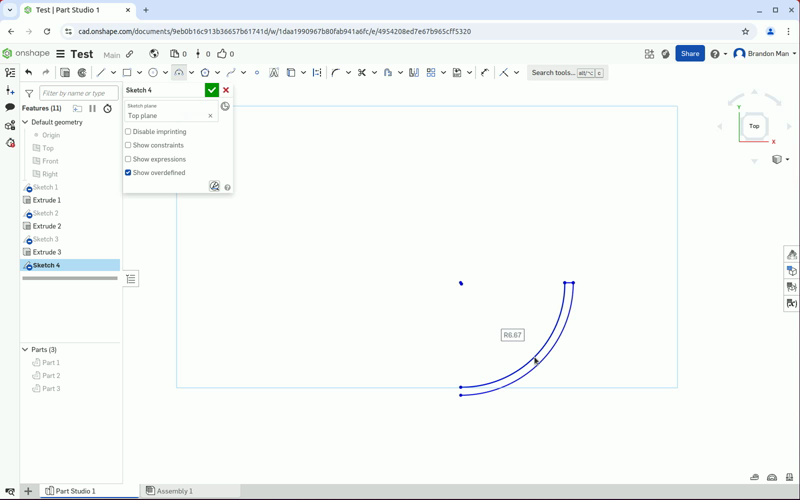
key(l)
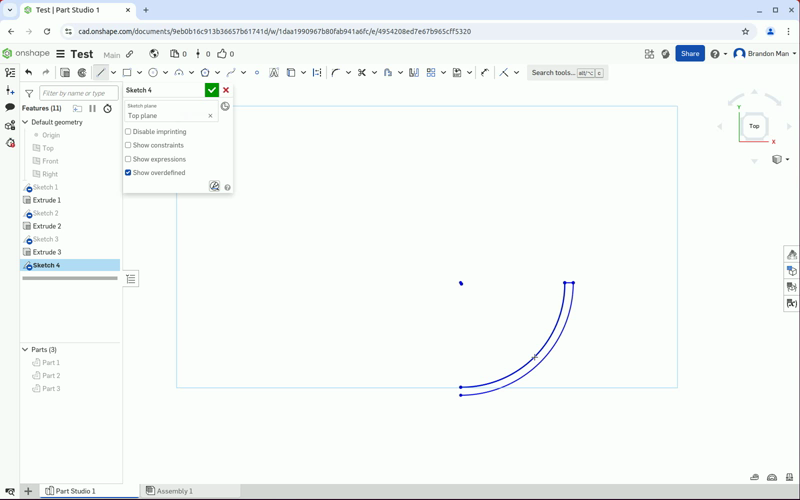
mouse_move(460, 387)
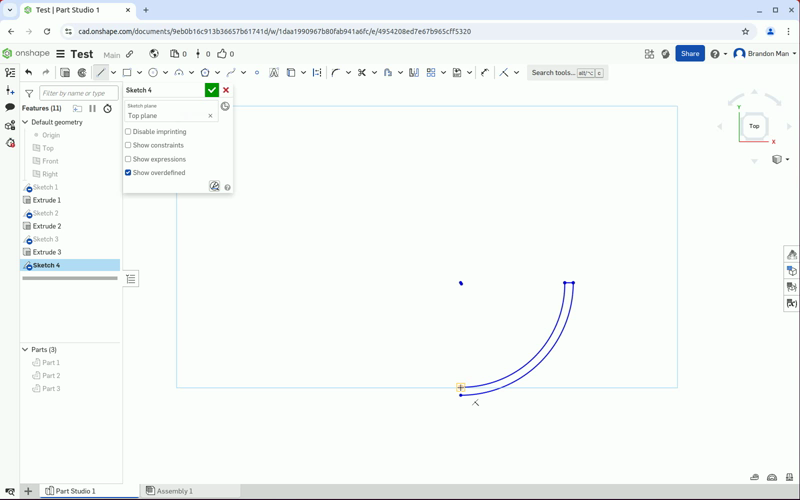
click(460, 387)
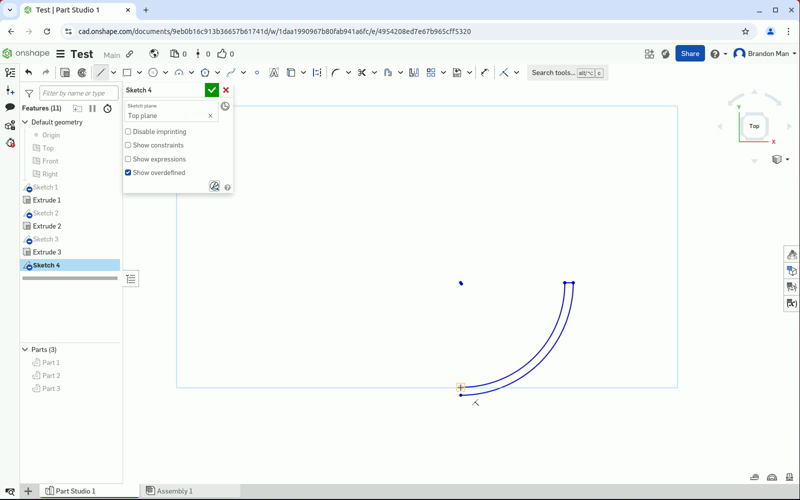
mouse_move(490, 387)
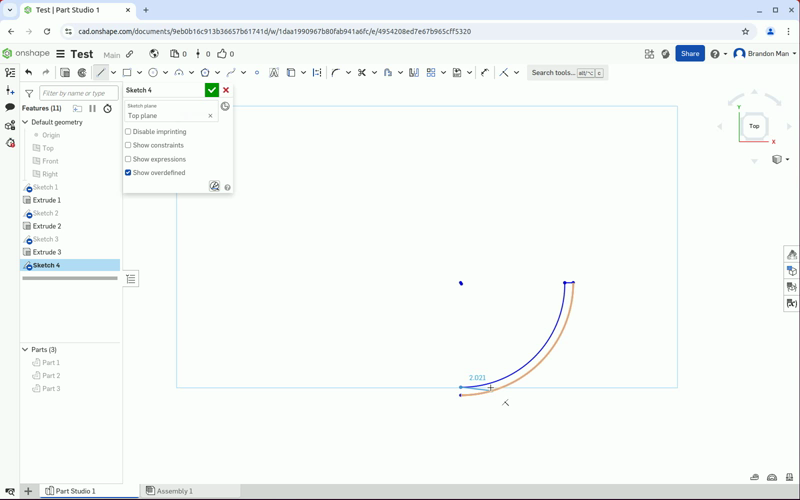
key_down(shift)
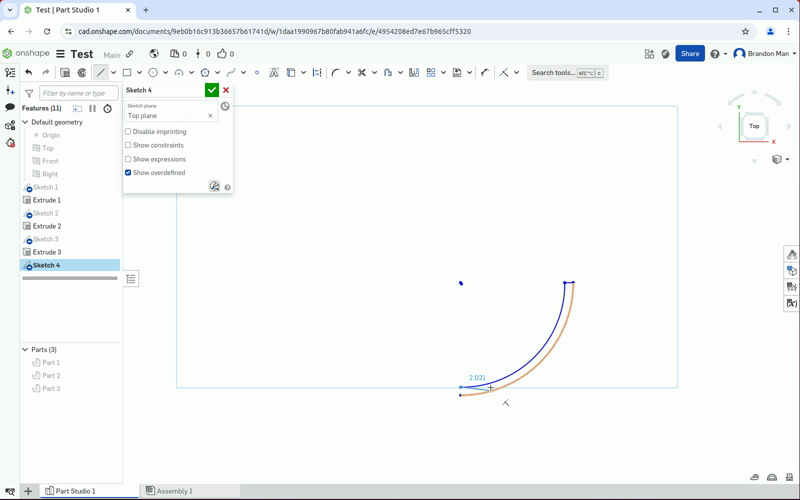
mouse_move(460, 395)
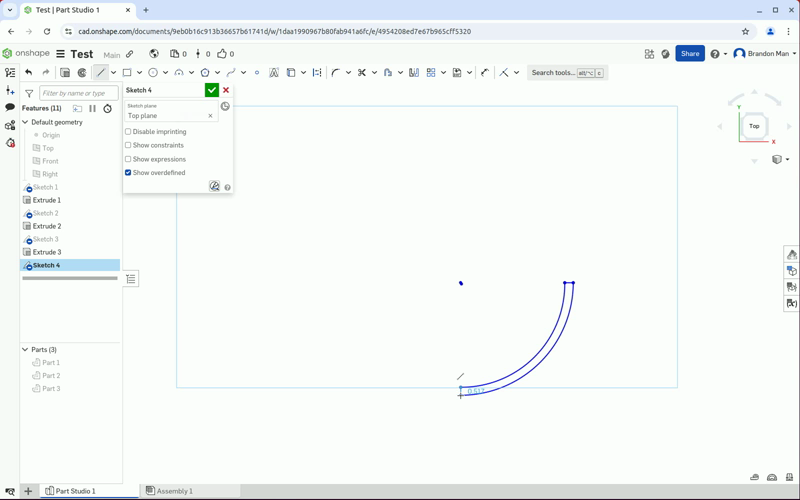
key_up(shift)
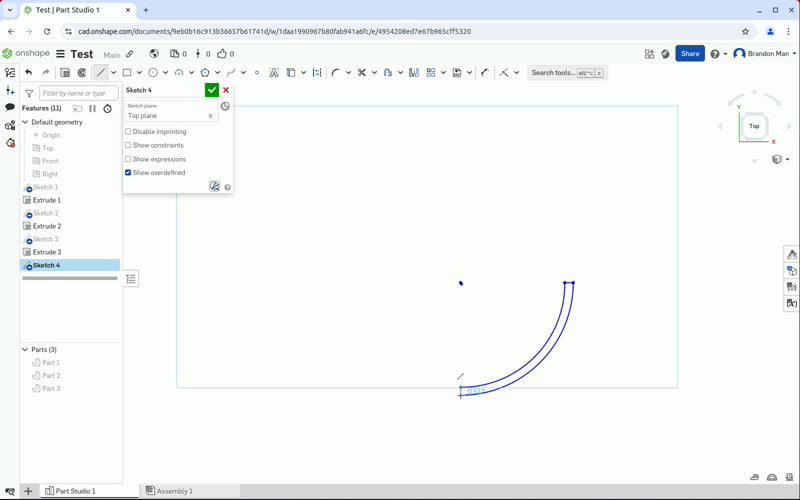
click(460, 395)
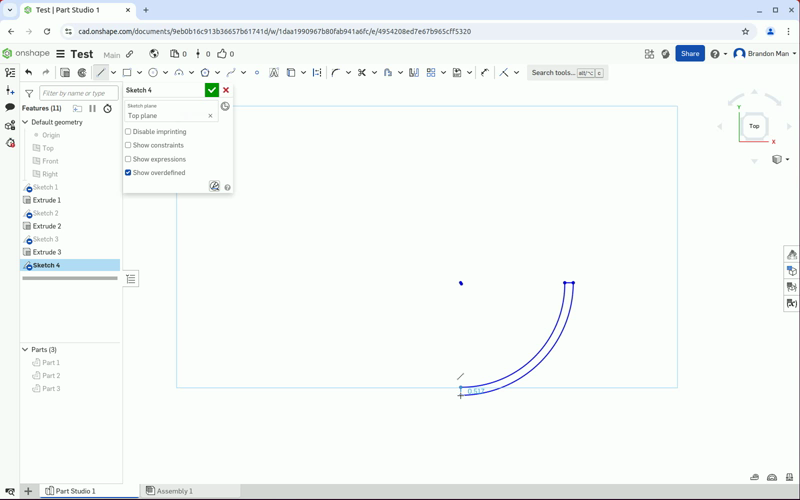
key(esc)
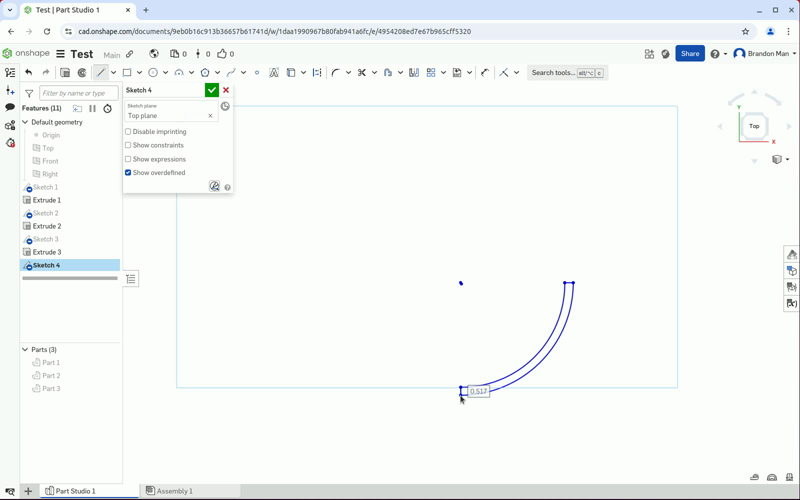
mouse_move(551, 337)
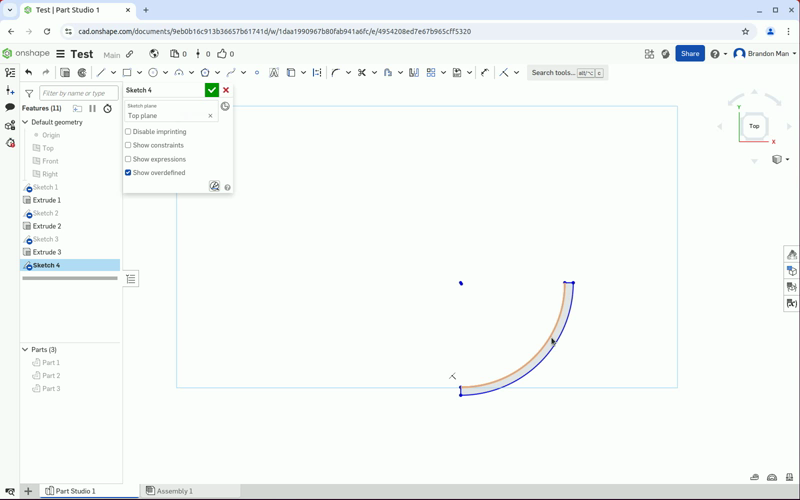
scroll(6)
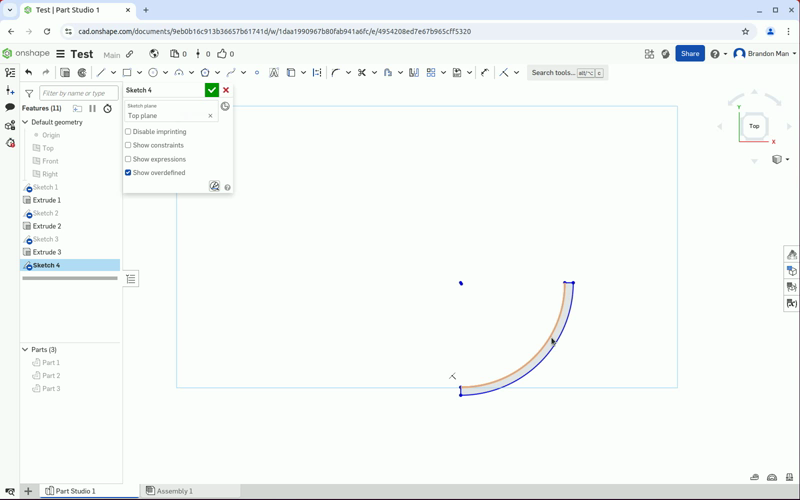
scroll(6)
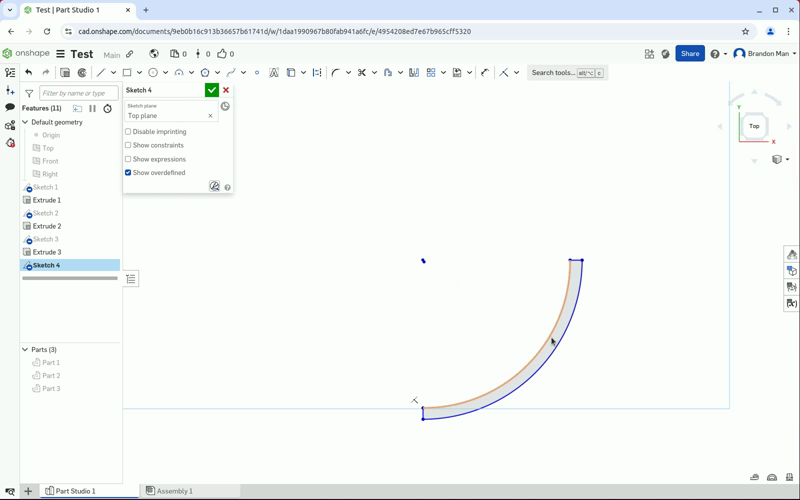
scroll(6)
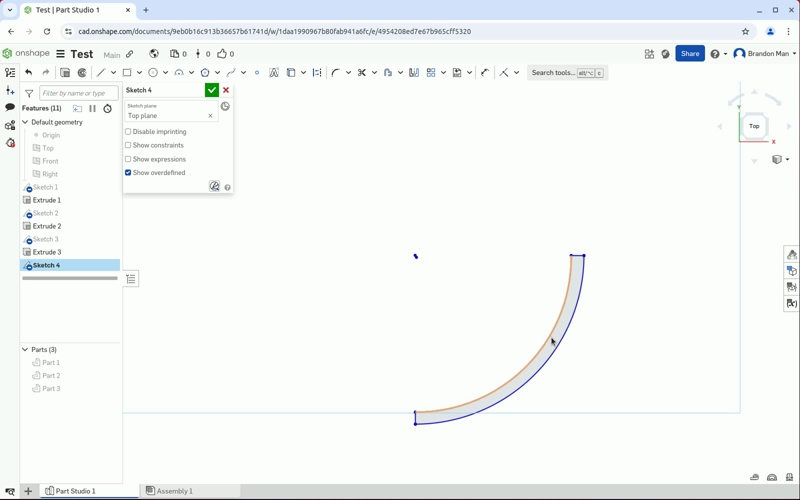
scroll(6)
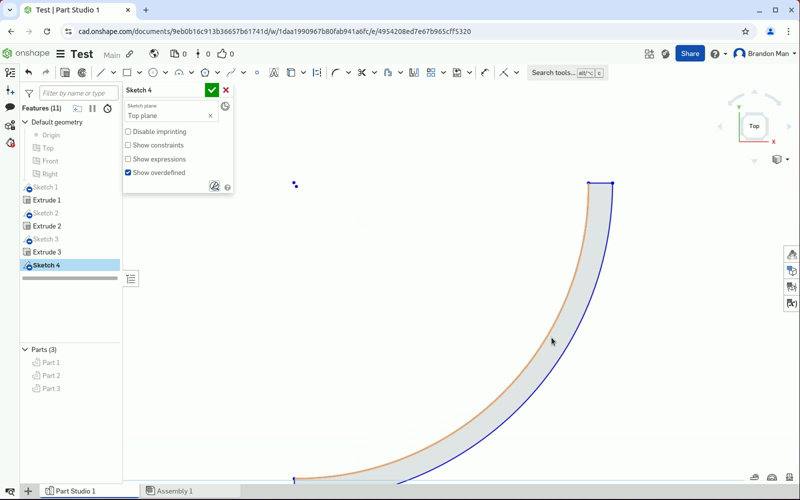
scroll(6)
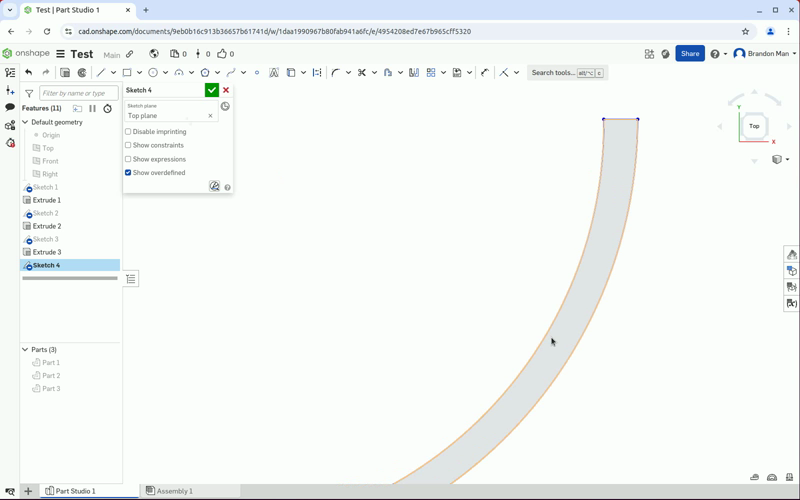
scroll(6)
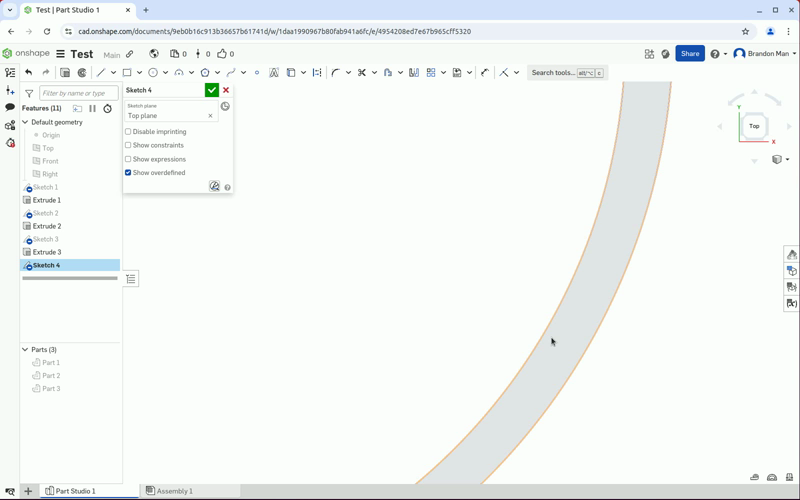
scroll(6)
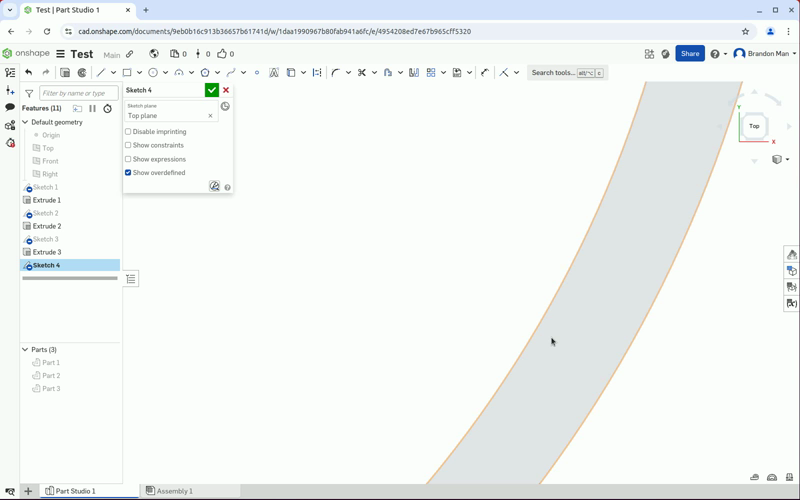
click(551, 337)
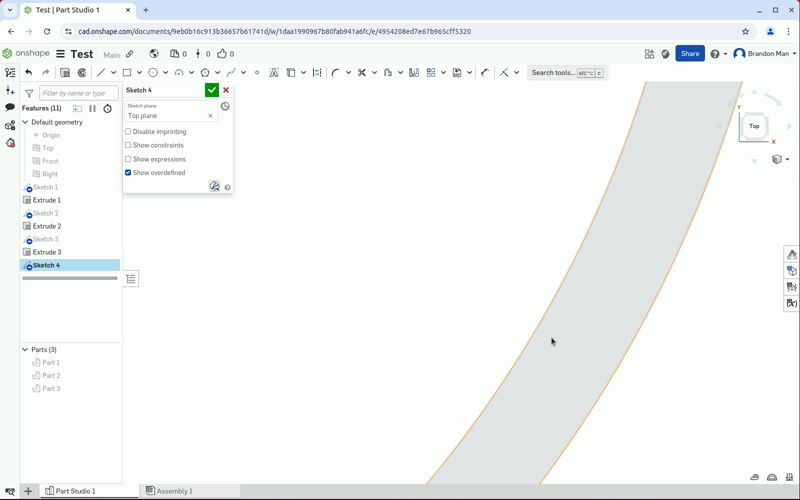
scroll(-6)
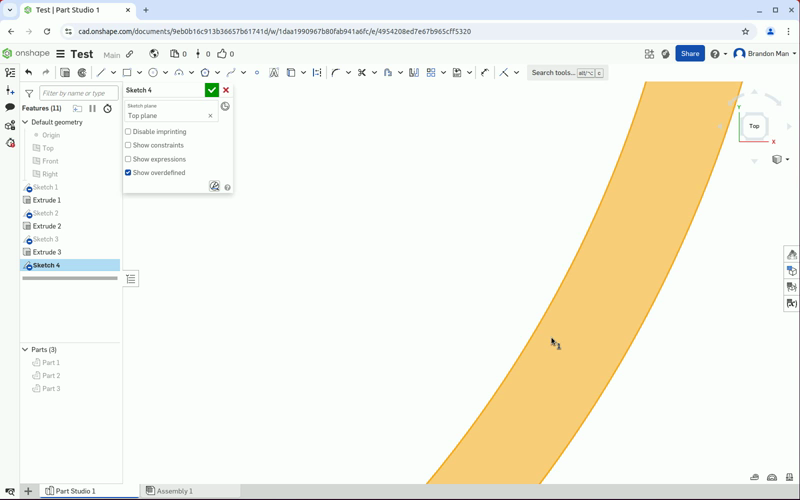
scroll(-6)
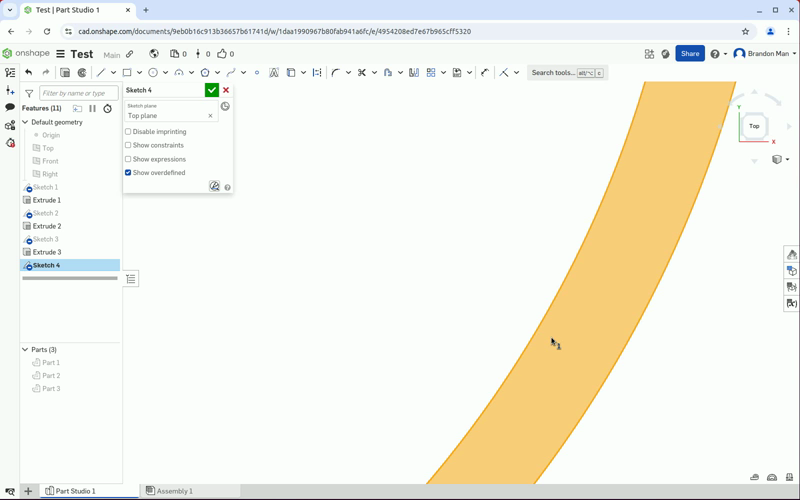
scroll(-6)
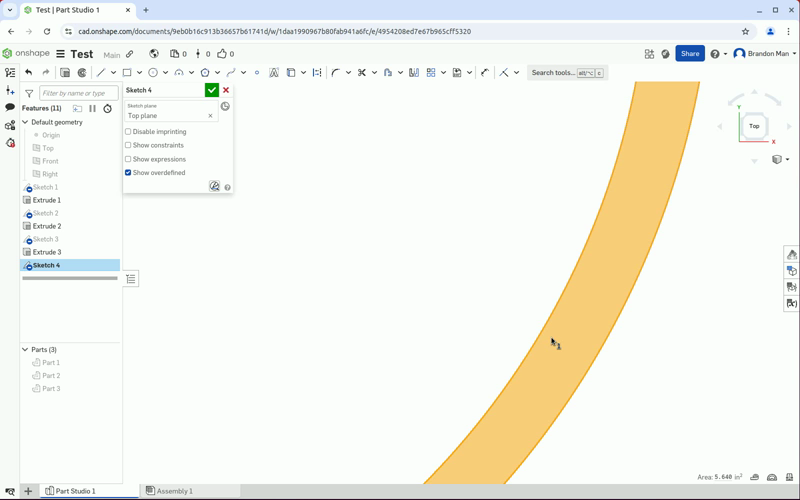
scroll(-6)
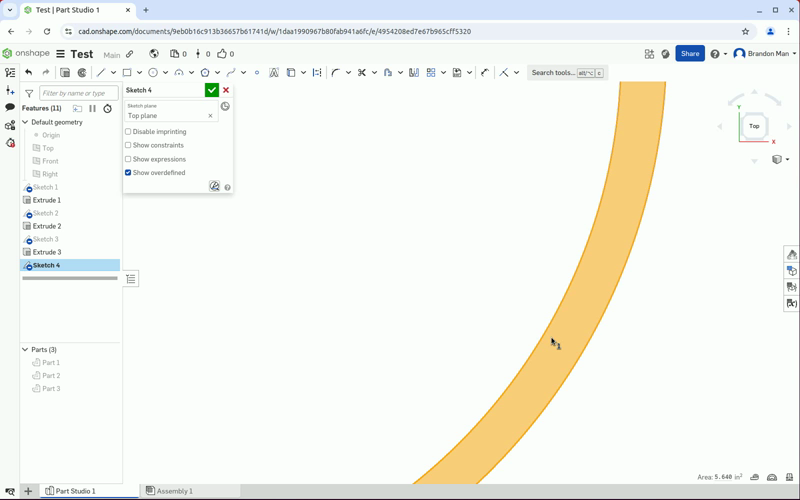
scroll(-6)
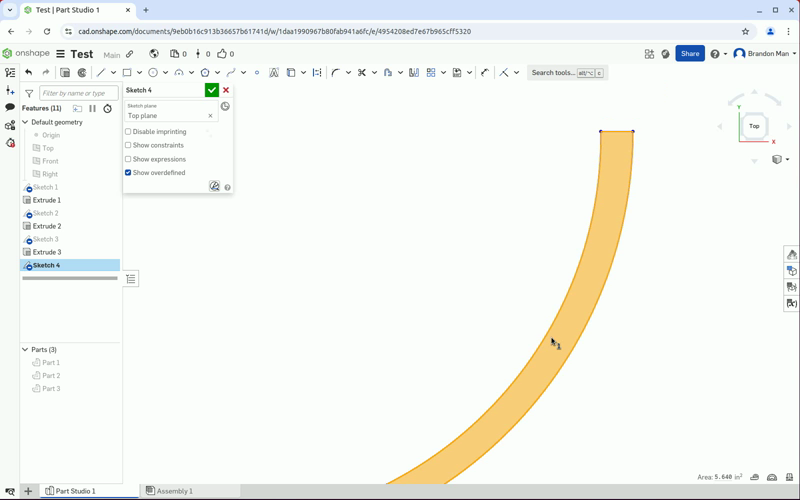
scroll(-6)
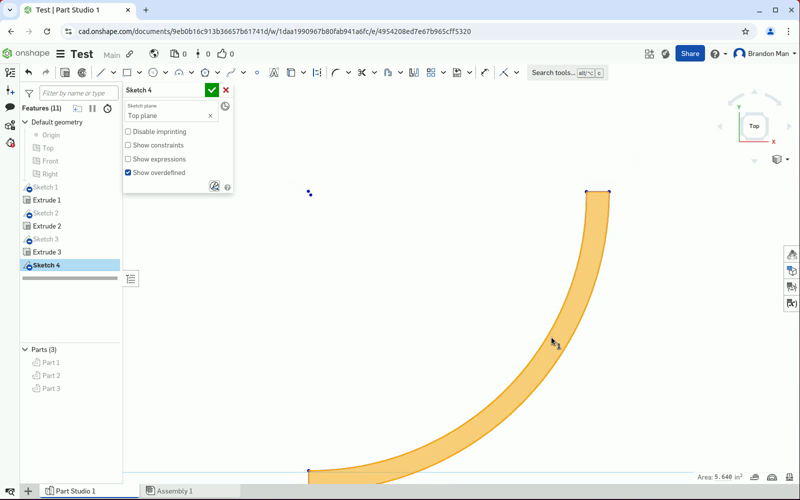
scroll(-6)
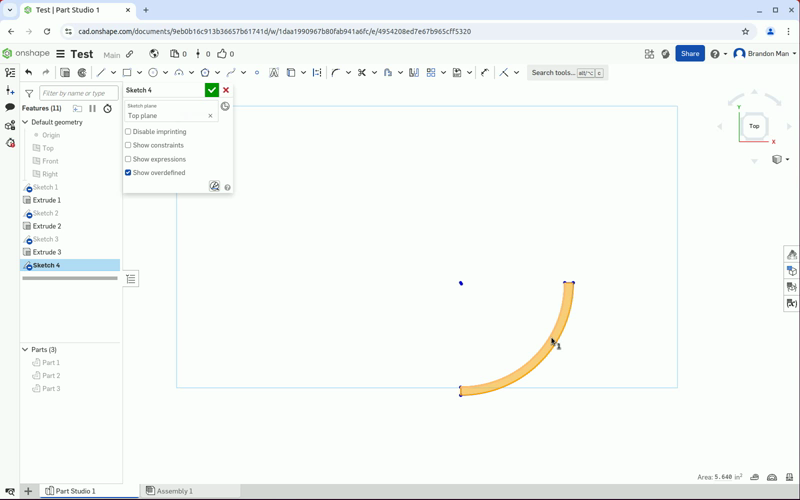
mouse_move(73, 352)
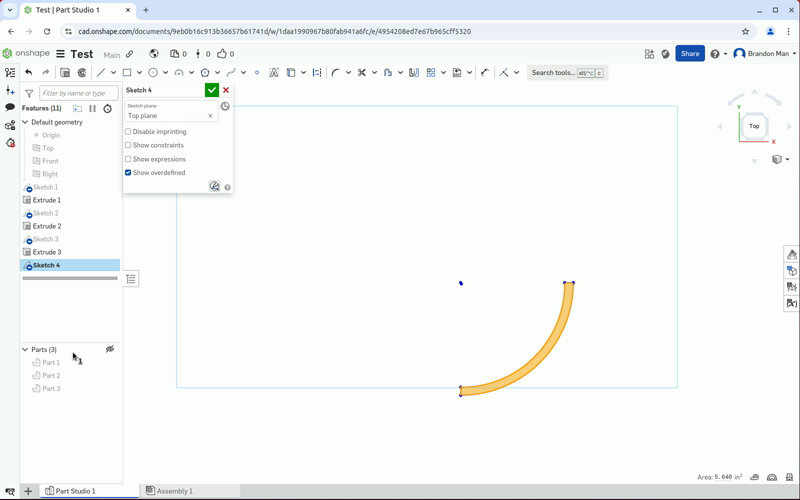
key(shift+y)
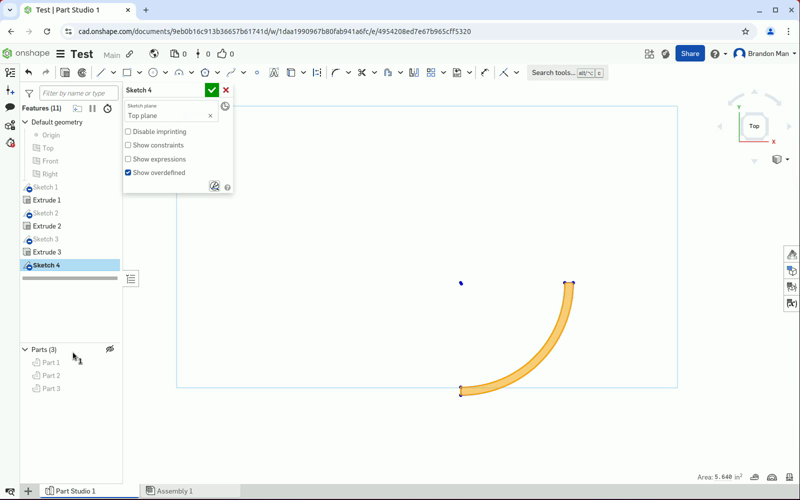
key(shift+e)
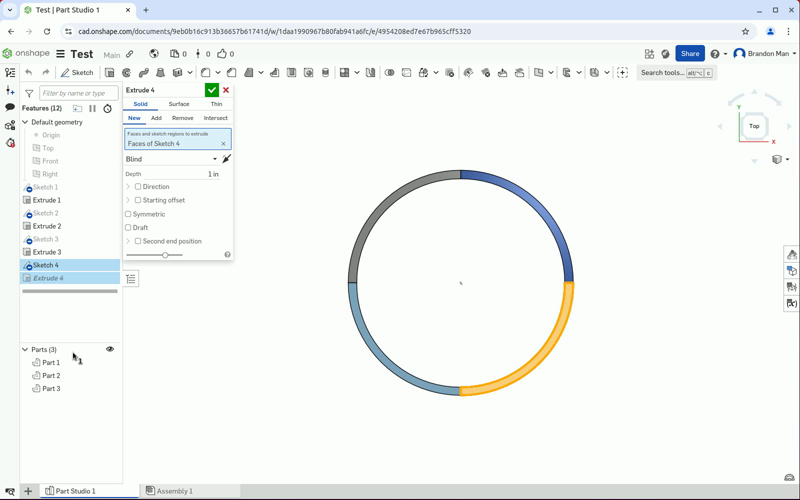
mouse_move(143, 106)
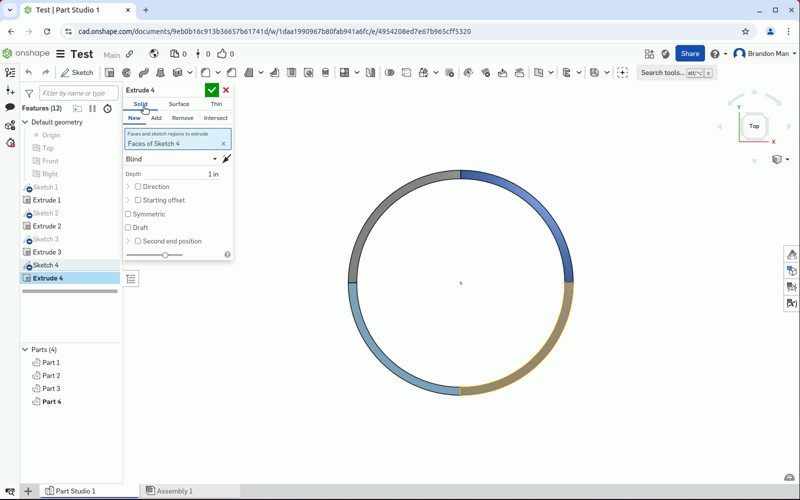
click(143, 106)
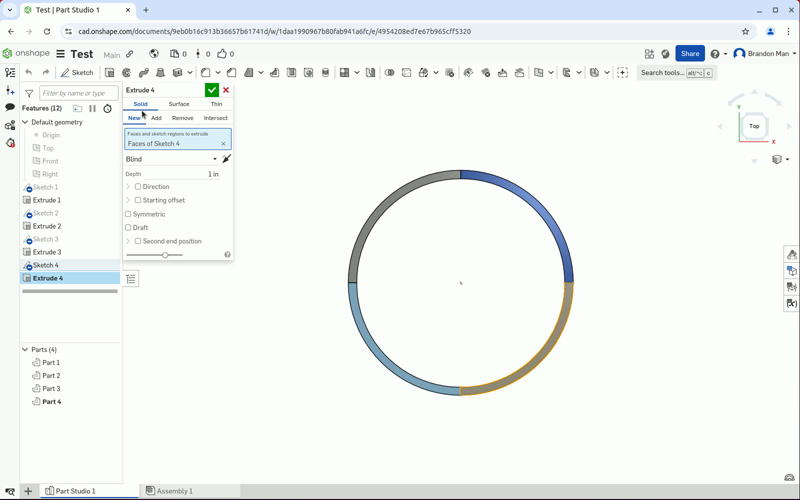
mouse_move(137, 120)
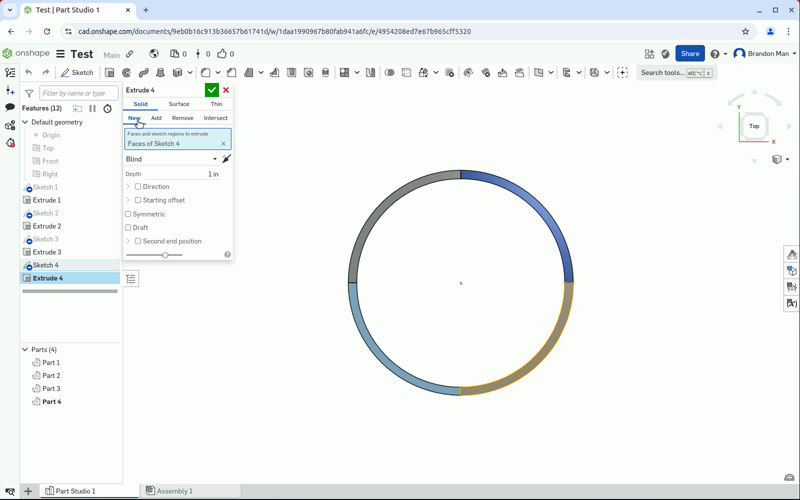
click(137, 120)
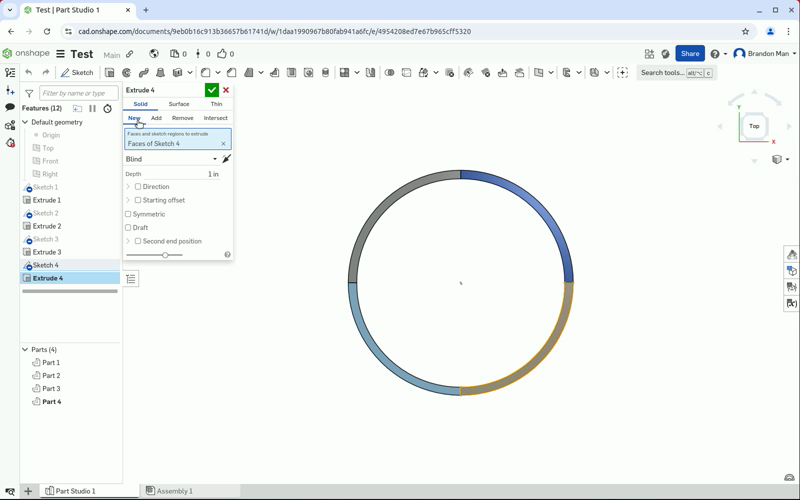
key(tab, 4)
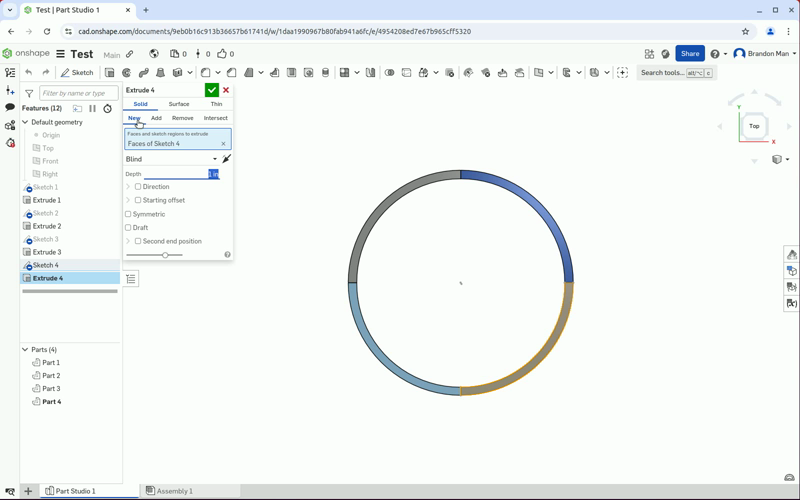
text(0.227)
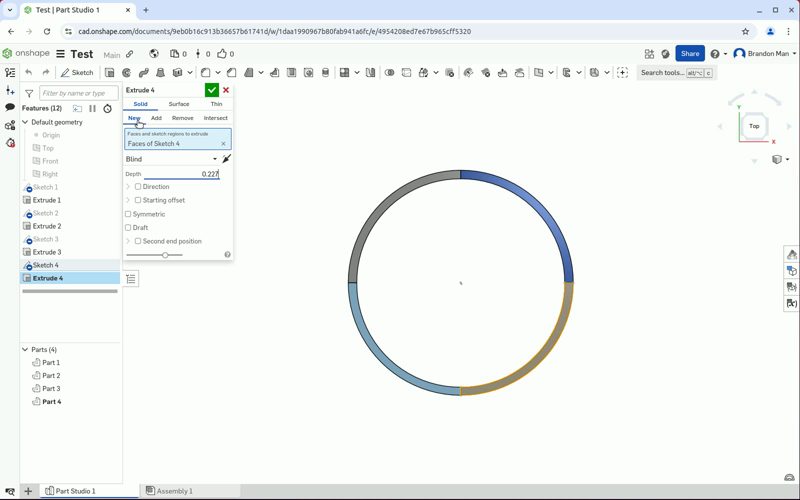
key(enter)
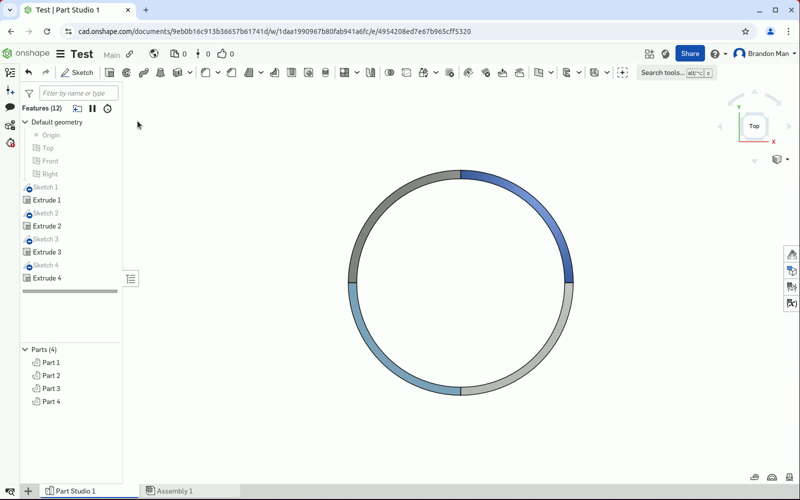
key(shift+h)
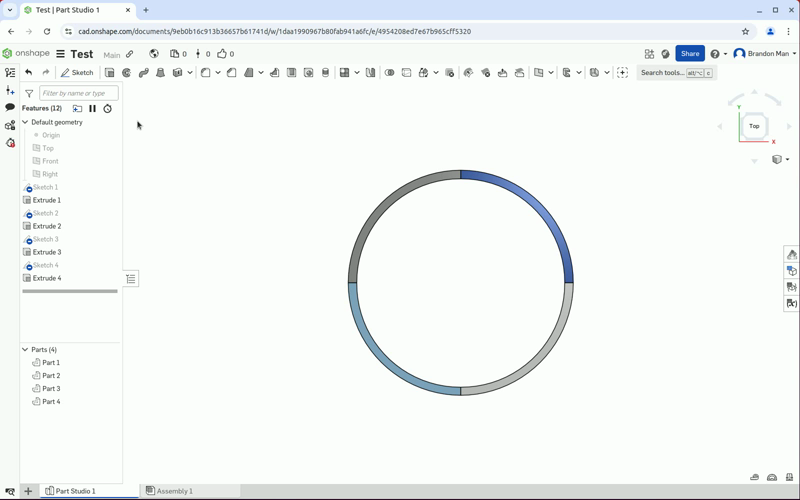
key(shift+h)
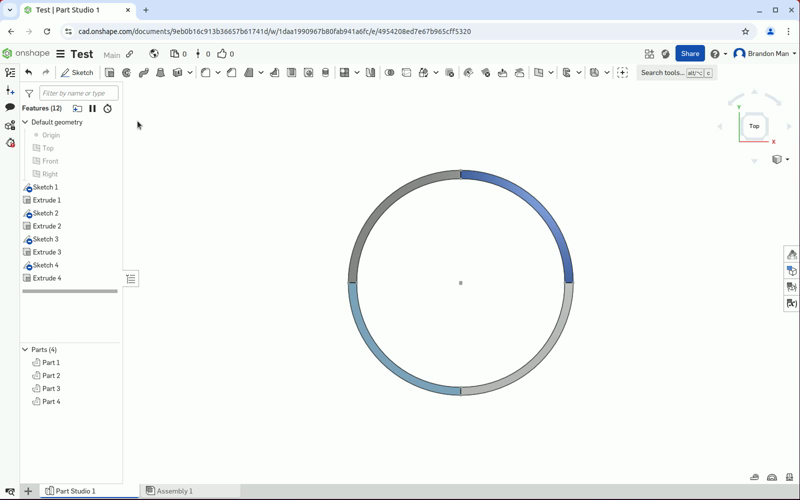
key(shift+7)
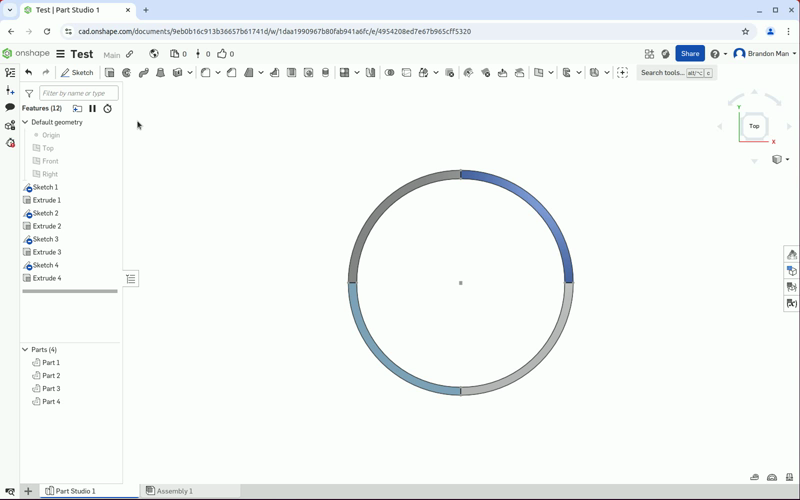
key(up, 3)
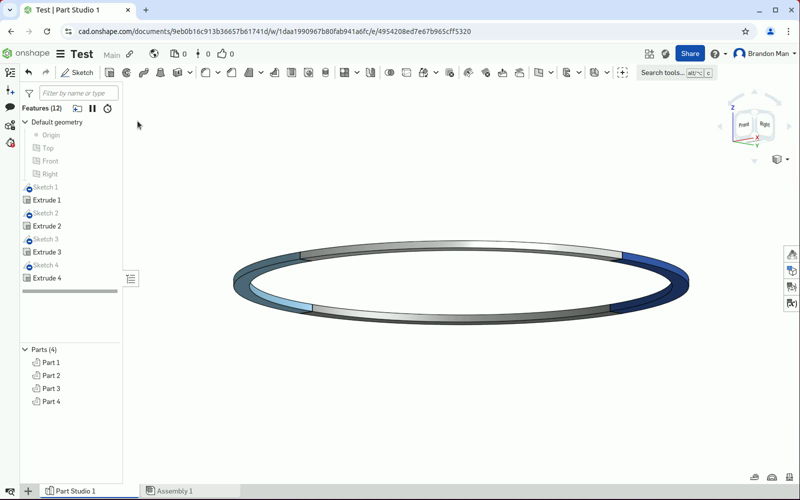
key(left, 3)
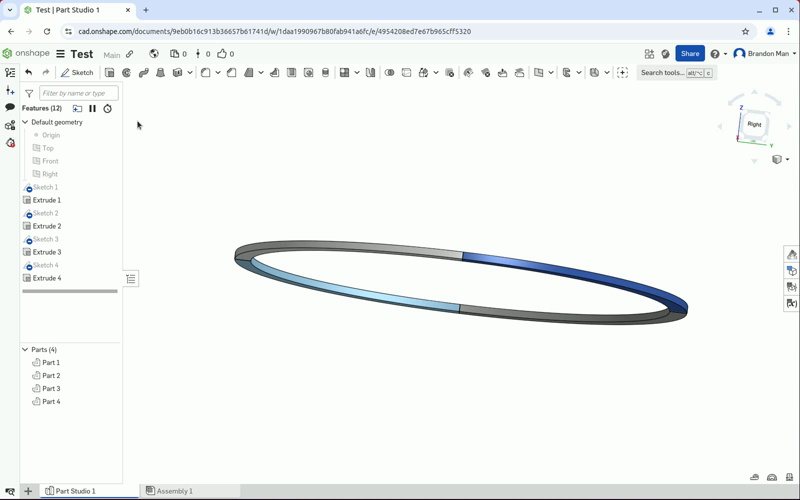
key(right, 3)
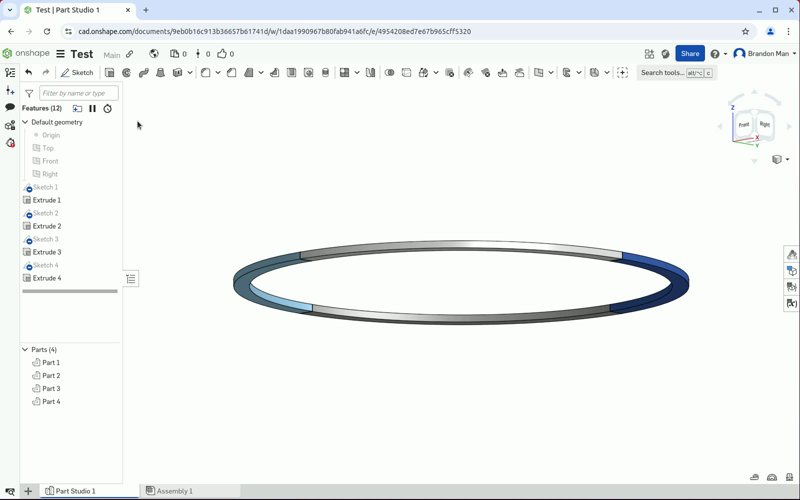
key(down, 3)
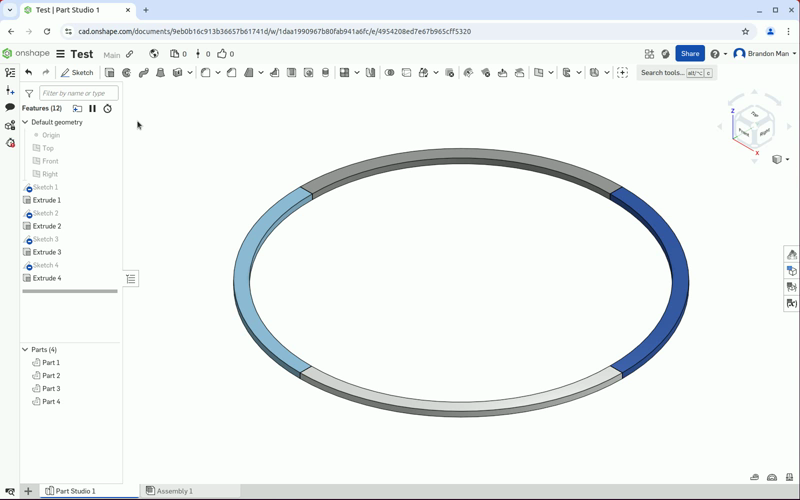
mouse_move(73, 189)
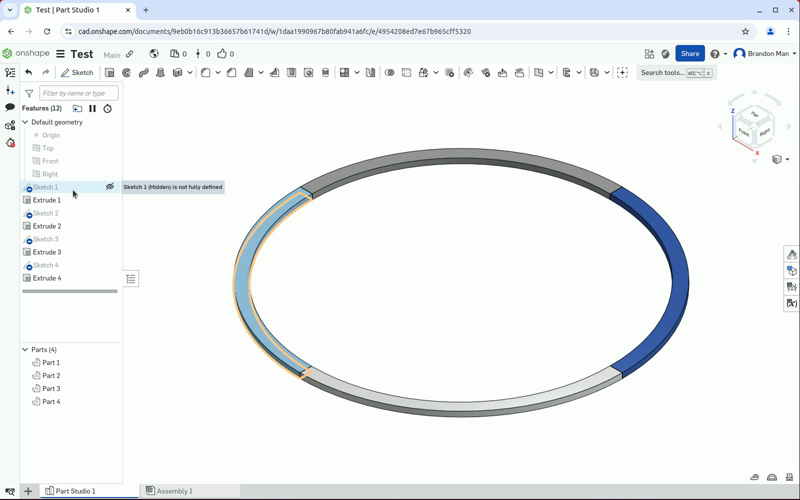
click(73, 189)